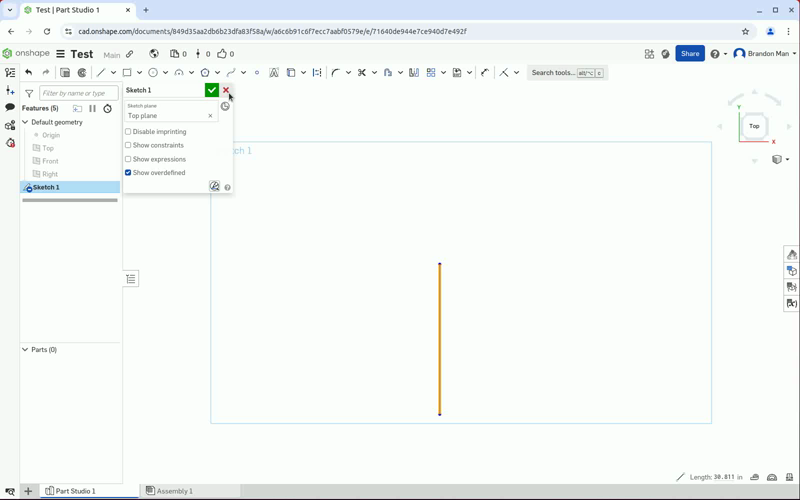
key(shift+h)
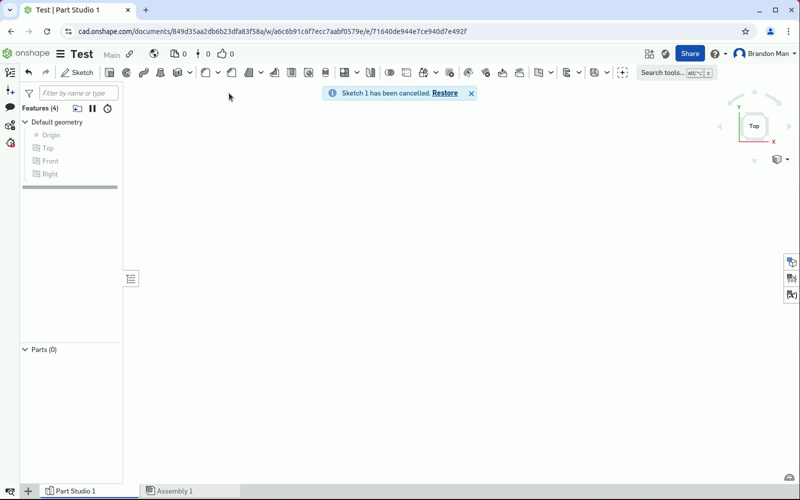
mouse_move(73, 352)
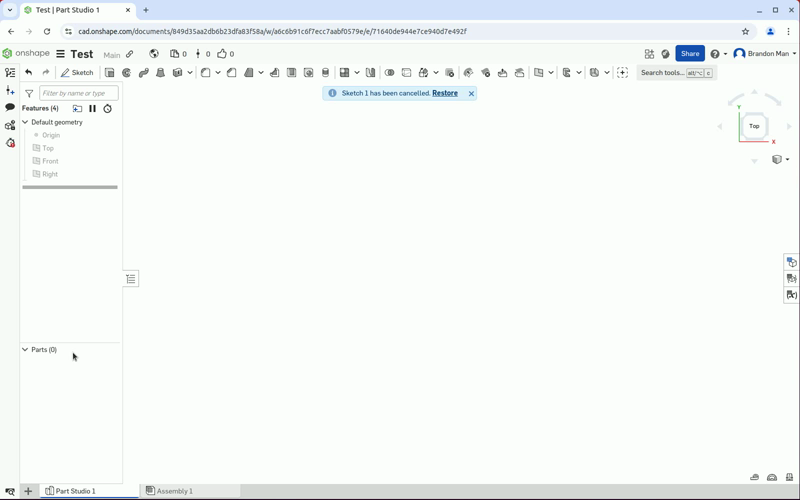
key(y)
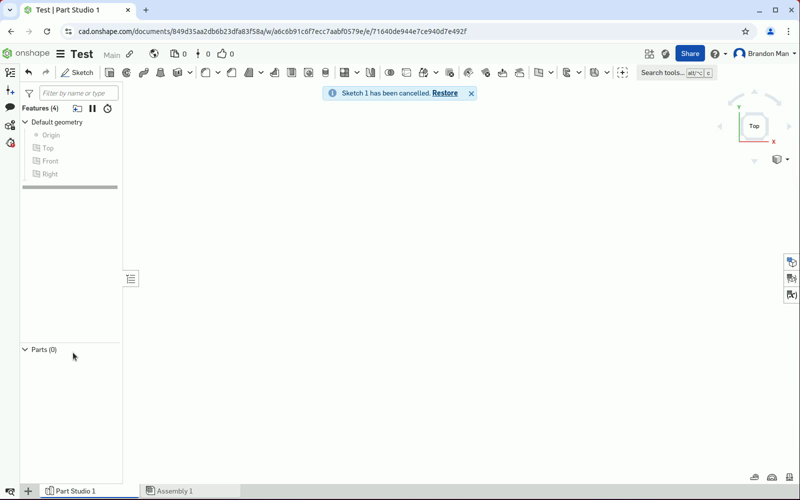
key(shift+p)
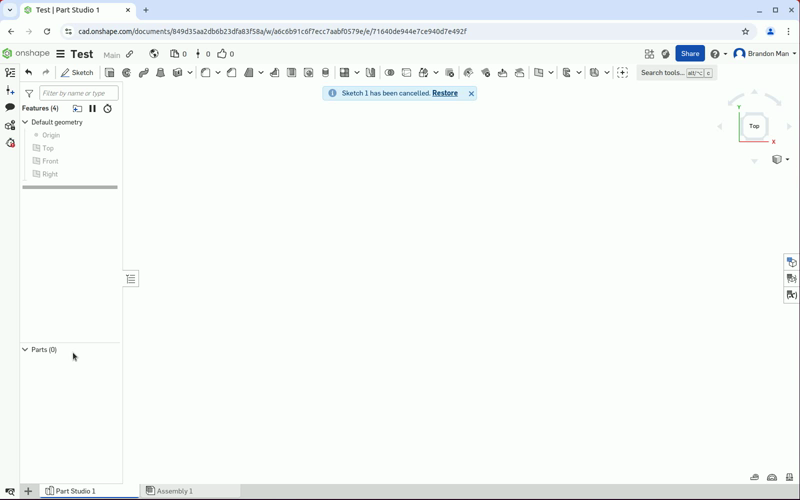
key(space)
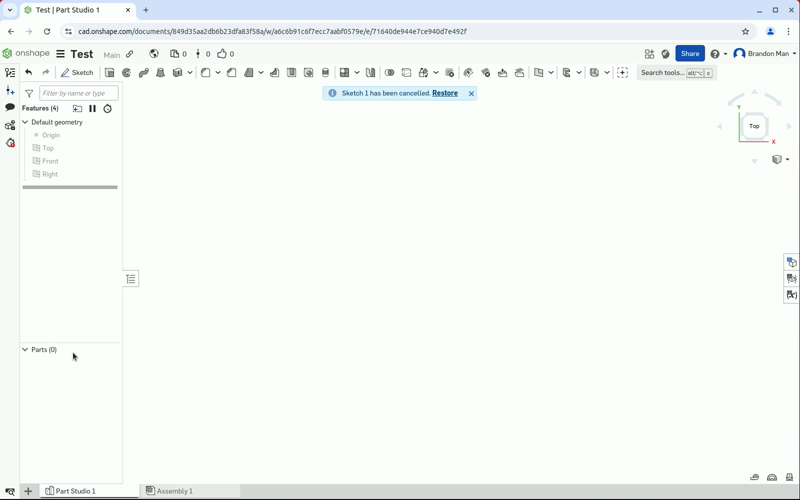
key_down(shift)
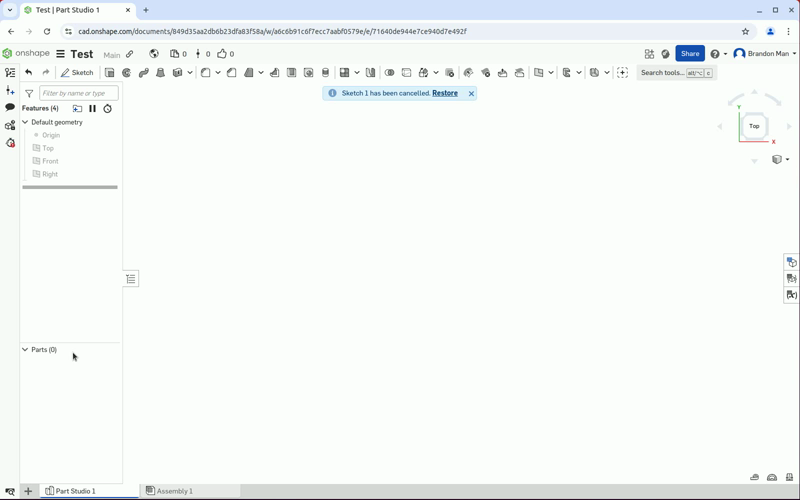
key(up)
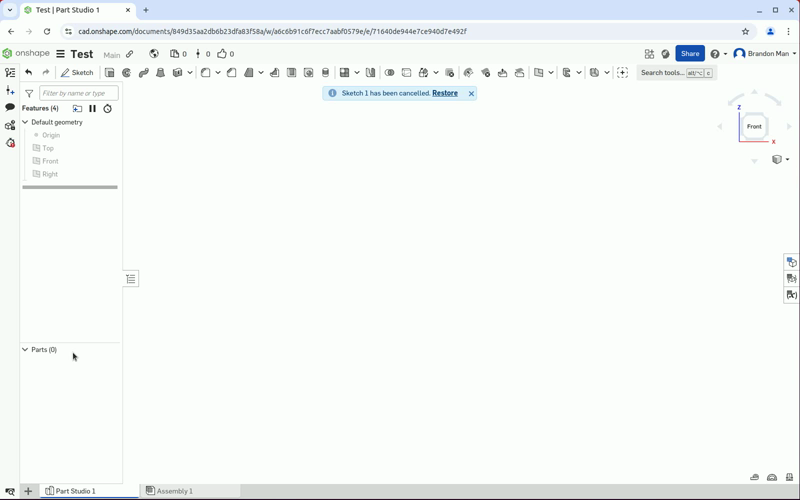
key_up(shift)
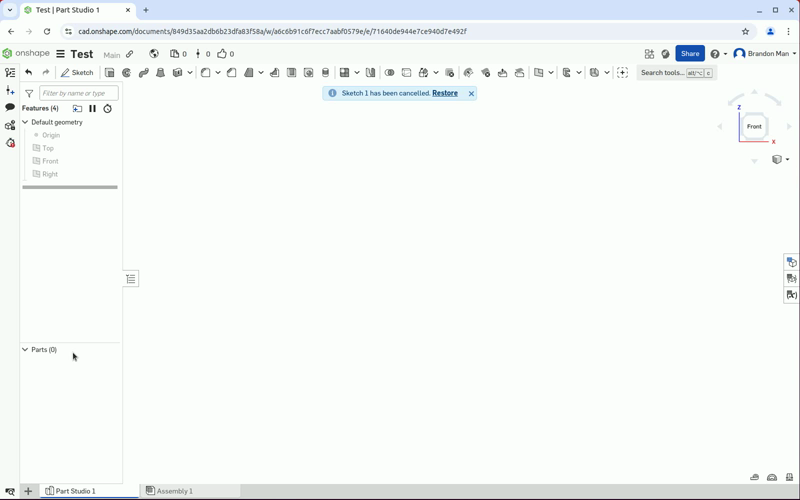
mouse_move(73, 352)
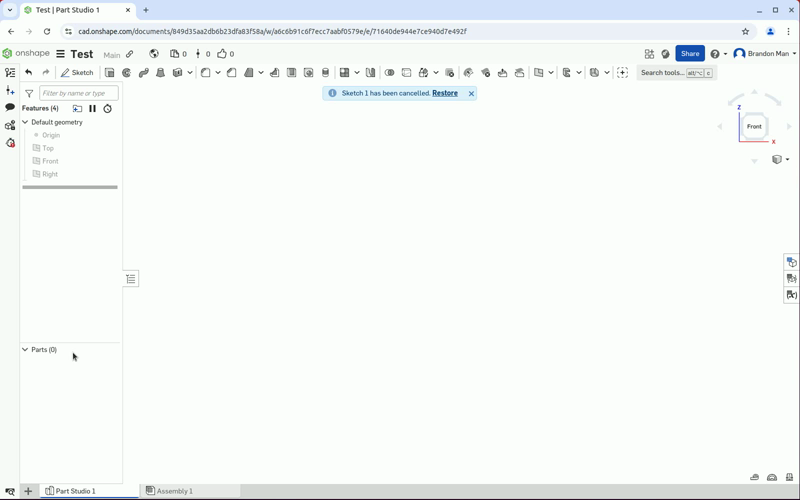
key(shift+y)
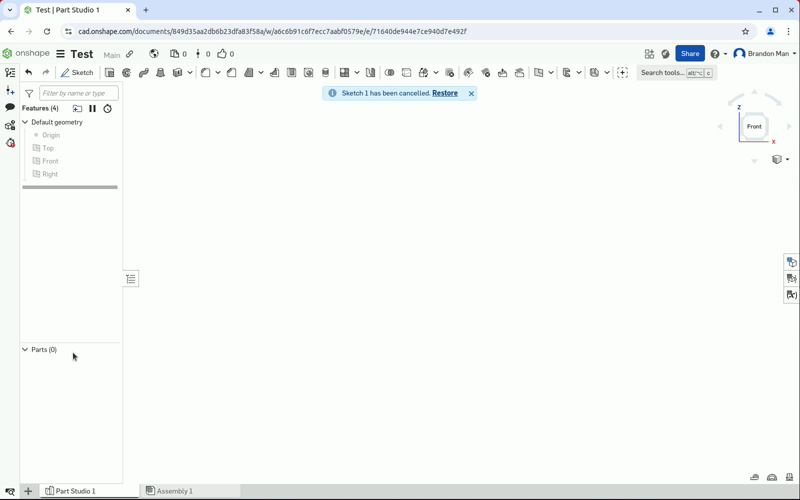
key(shift+s)
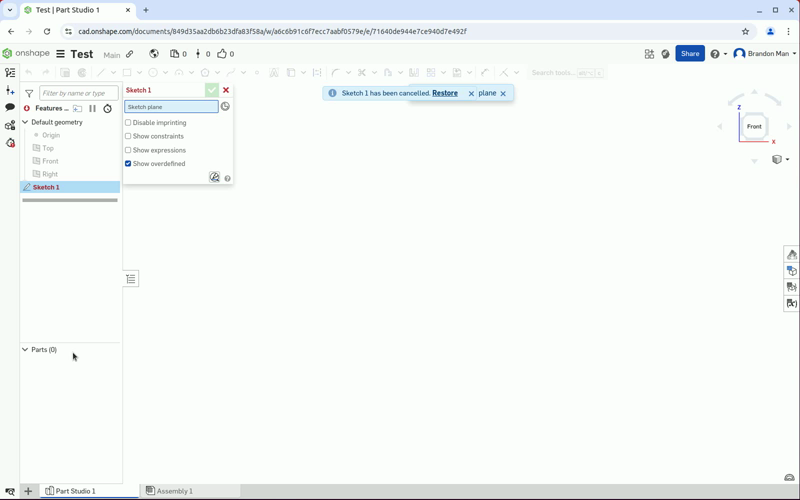
mouse_move(73, 163)
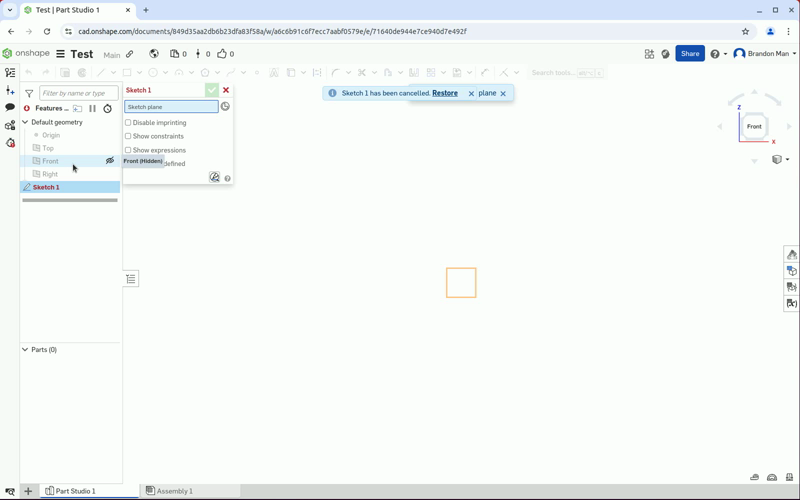
click(73, 163)
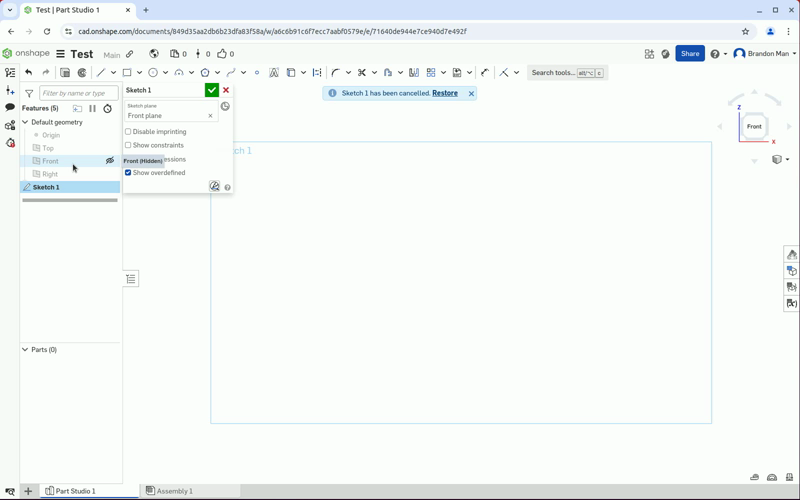
mouse_move(73, 352)
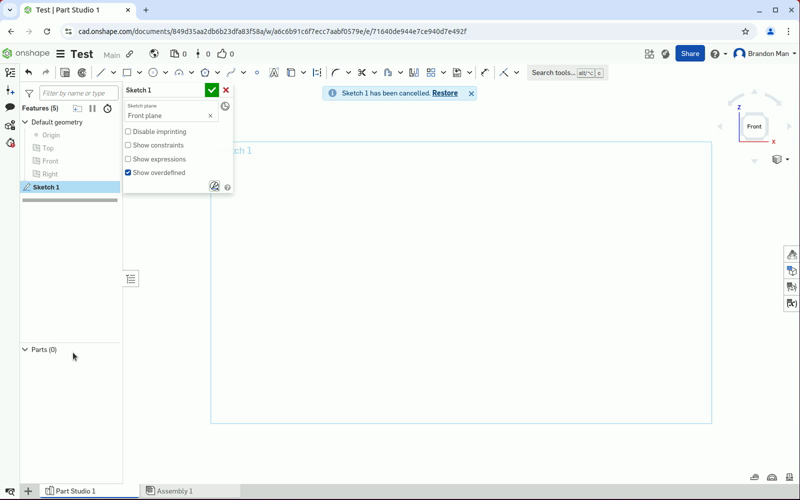
key(y)
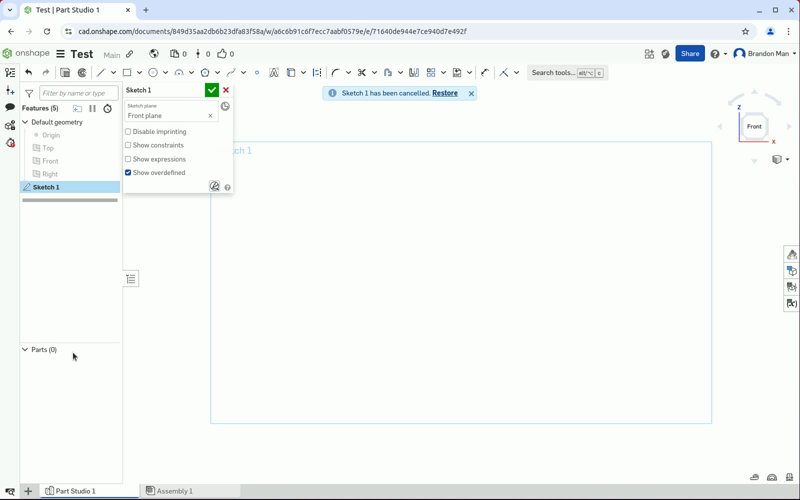
key(l)
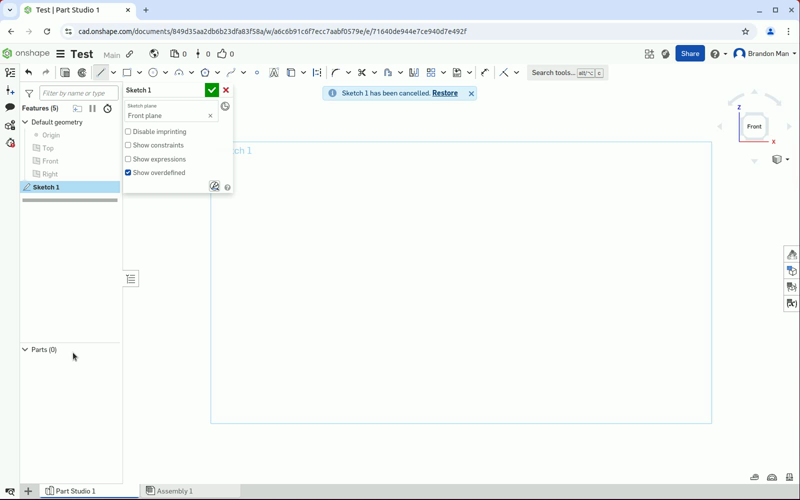
key_down(shift)
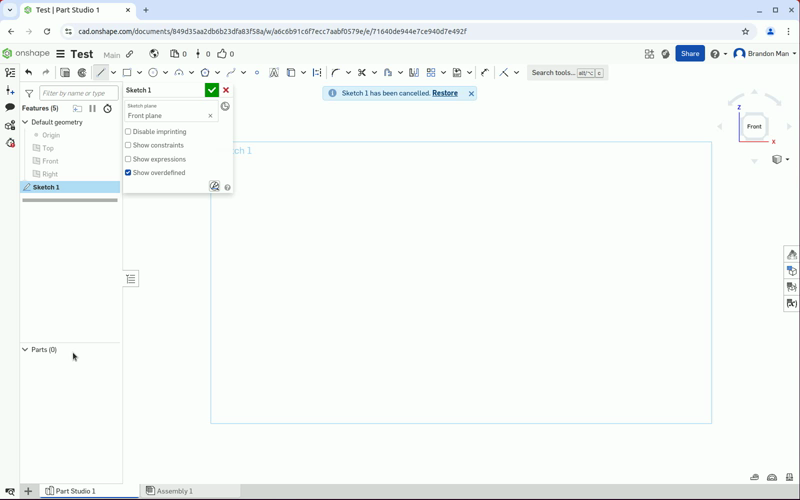
mouse_move(460, 353)
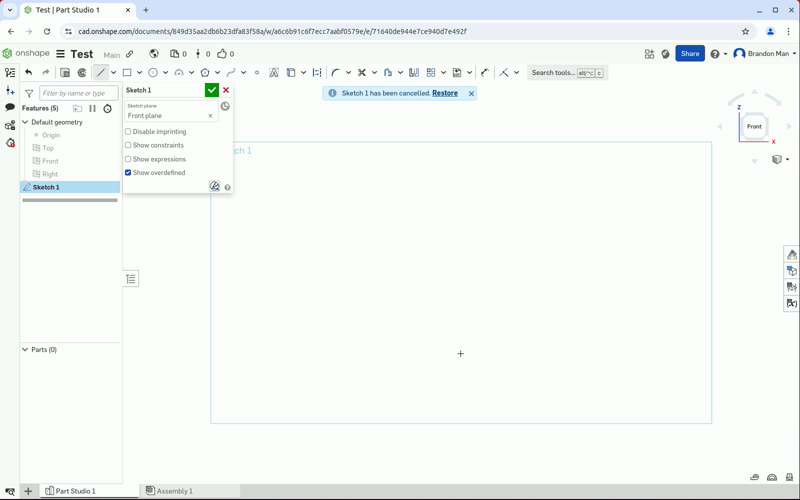
click(460, 353)
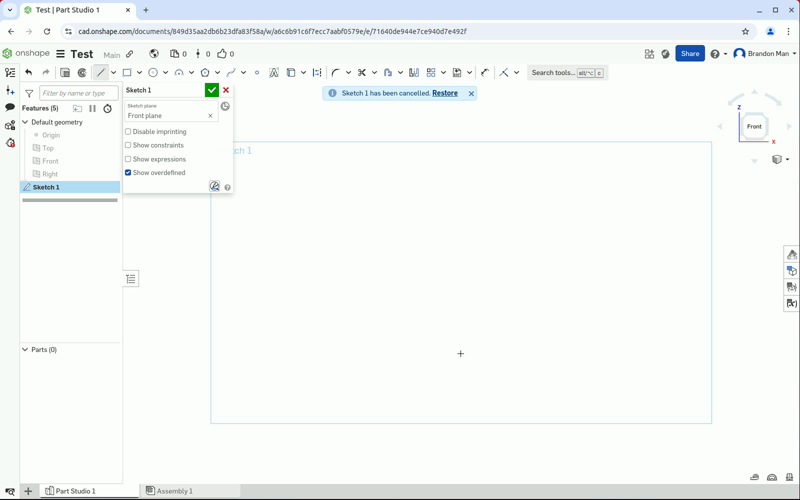
key_up(shift)
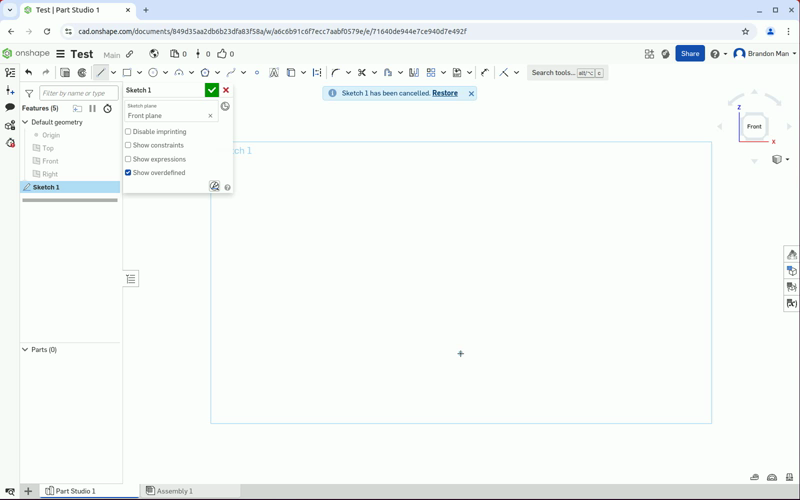
key_down(shift)
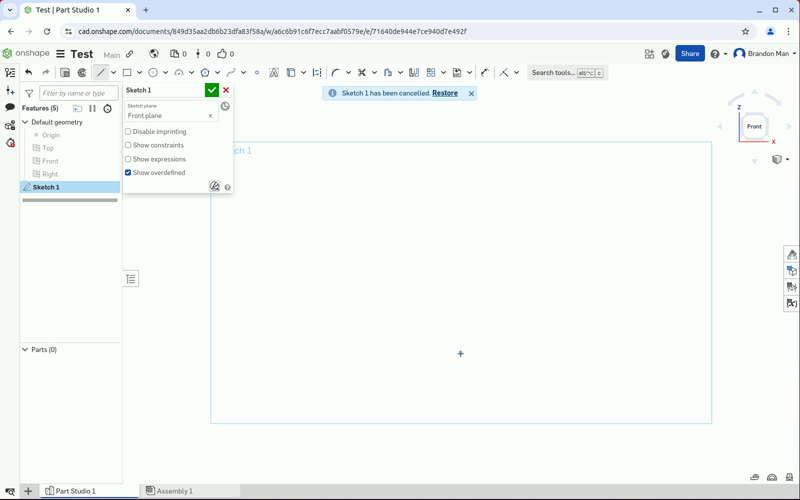
mouse_move(573, 353)
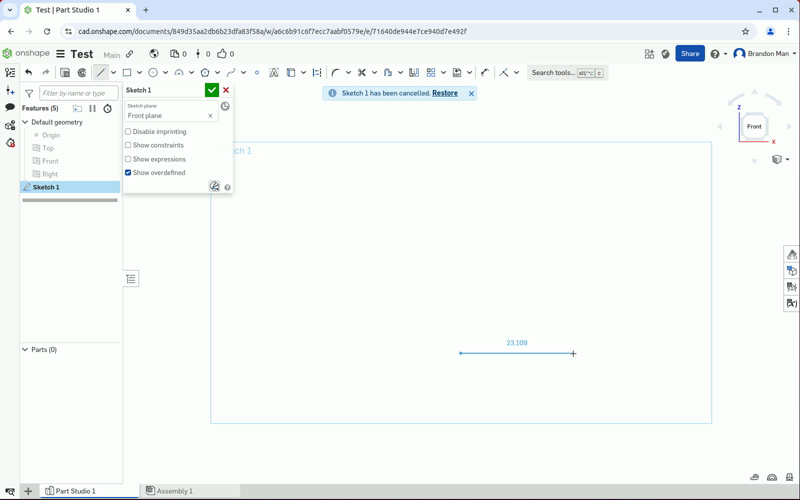
click(573, 353)
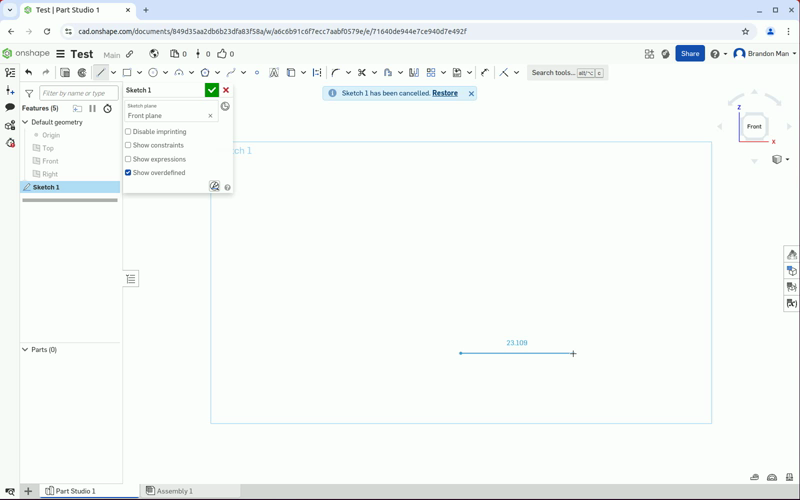
key_up(shift)
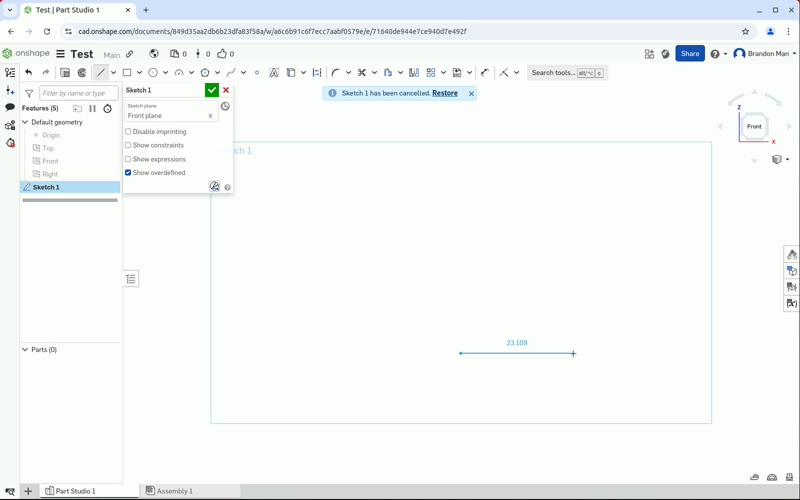
key_down(shift)
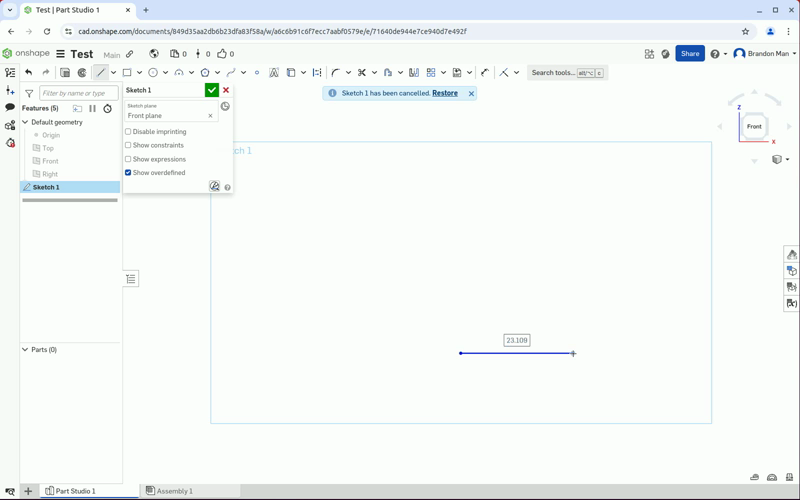
mouse_move(573, 283)
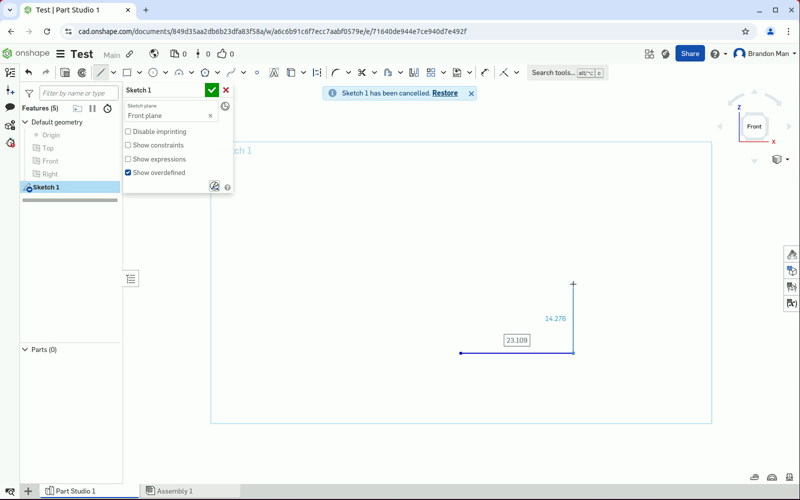
click(573, 283)
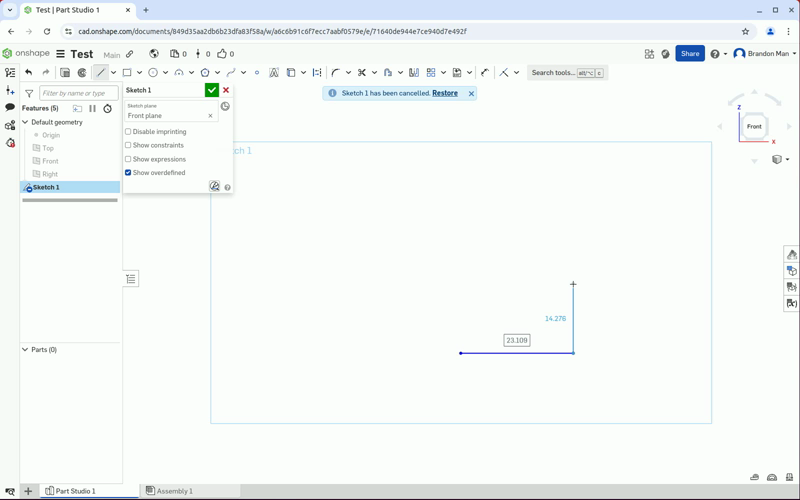
key_up(shift)
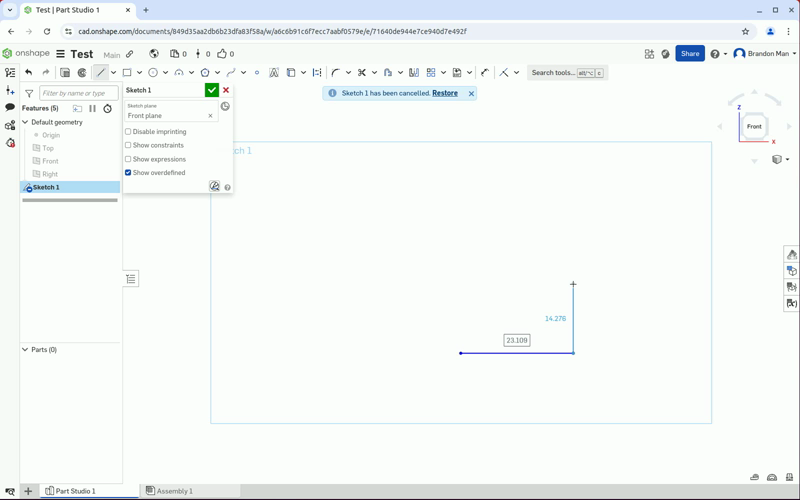
key_down(shift)
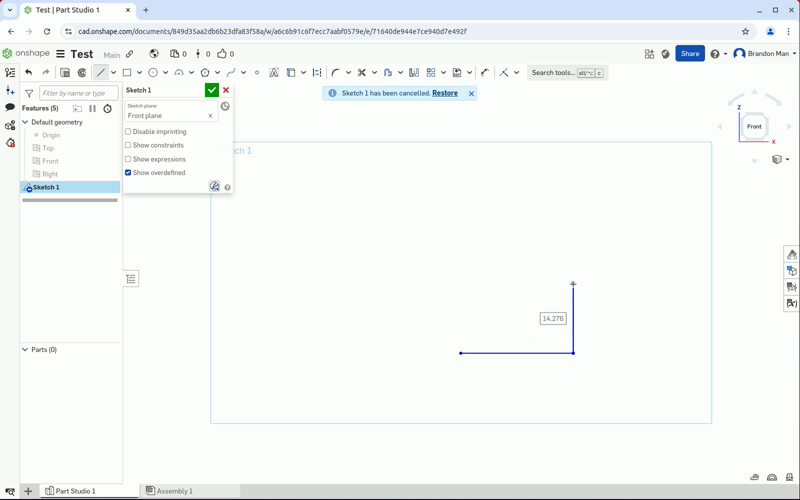
mouse_move(460, 283)
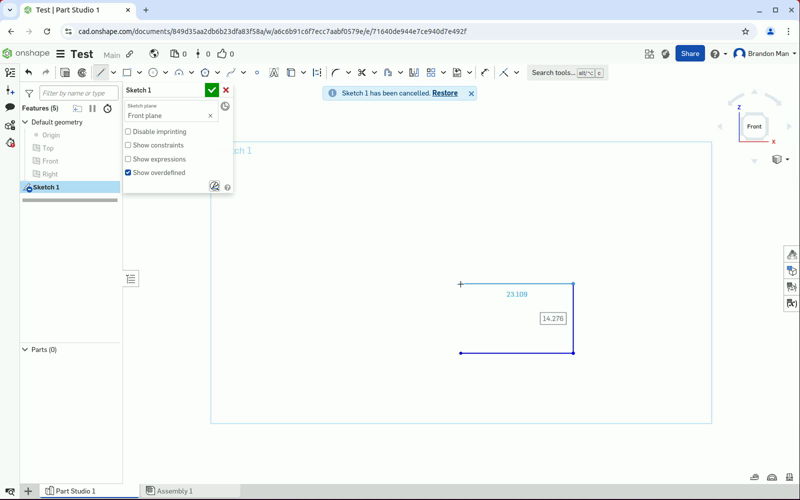
click(460, 283)
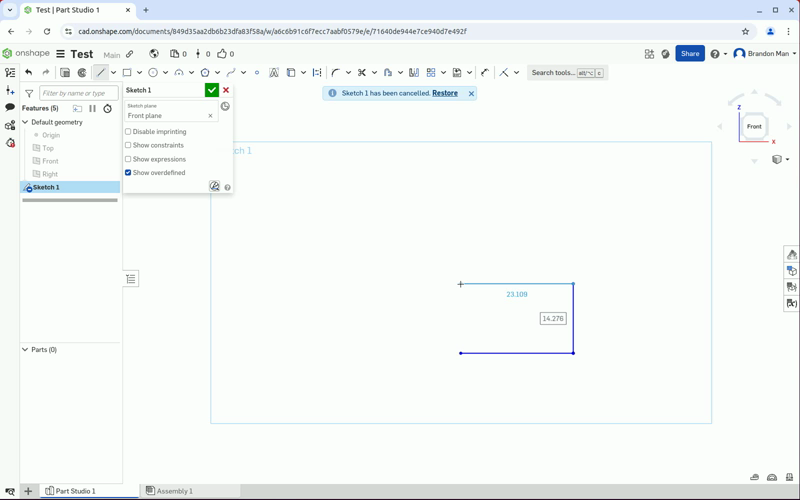
key_up(shift)
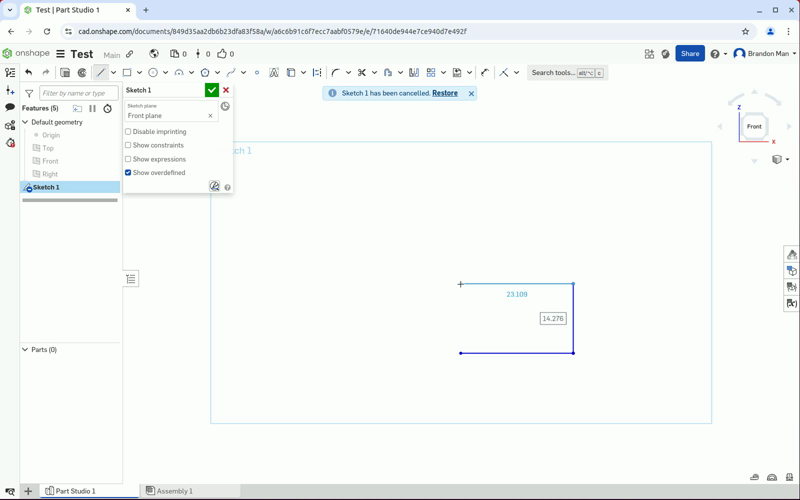
key_down(shift)
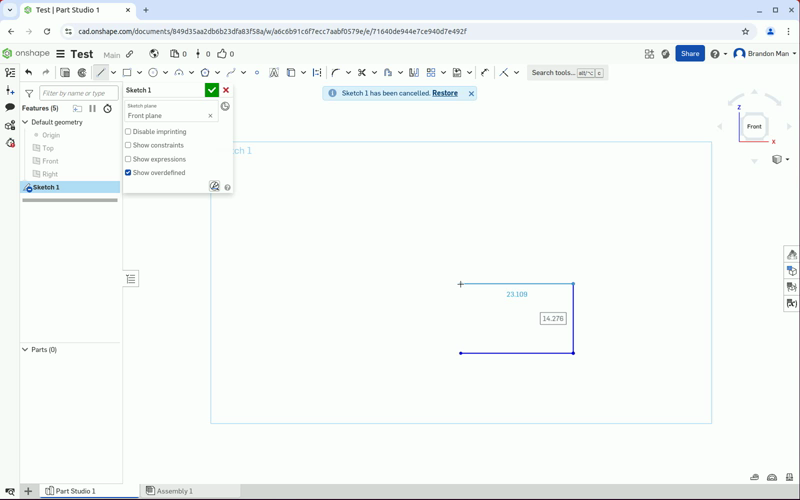
mouse_move(460, 353)
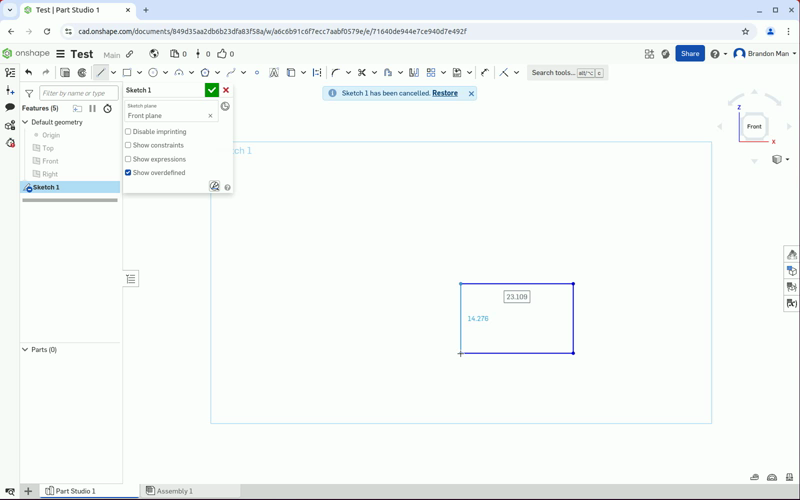
key_up(shift)
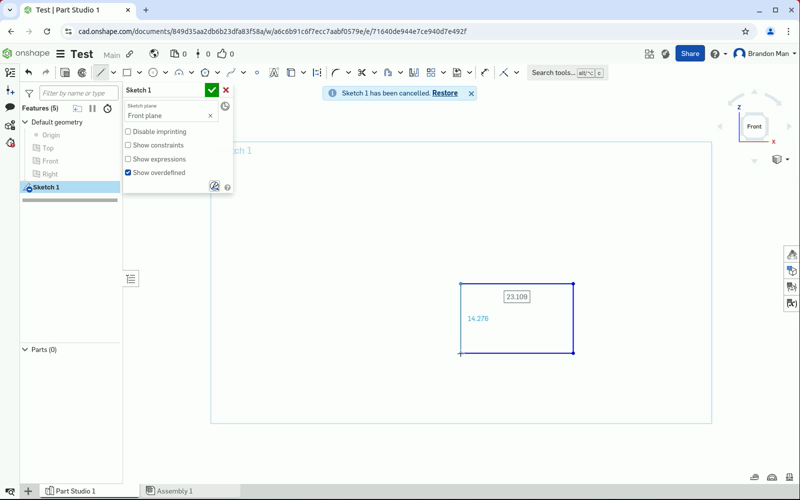
click(460, 353)
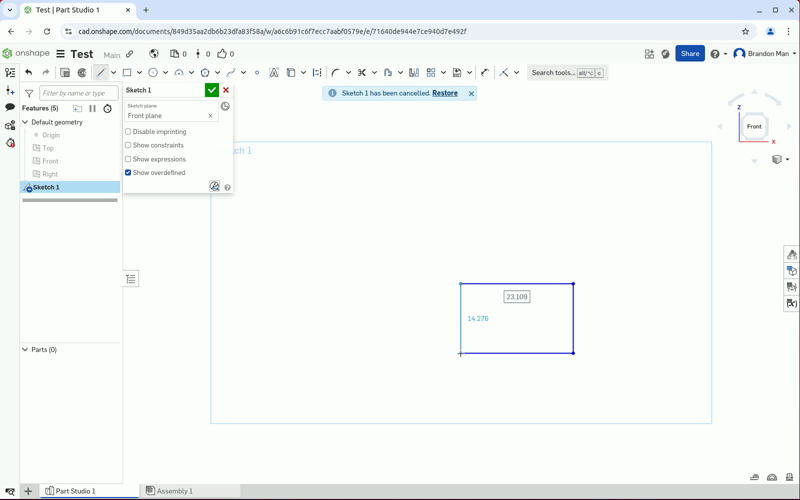
key(esc)
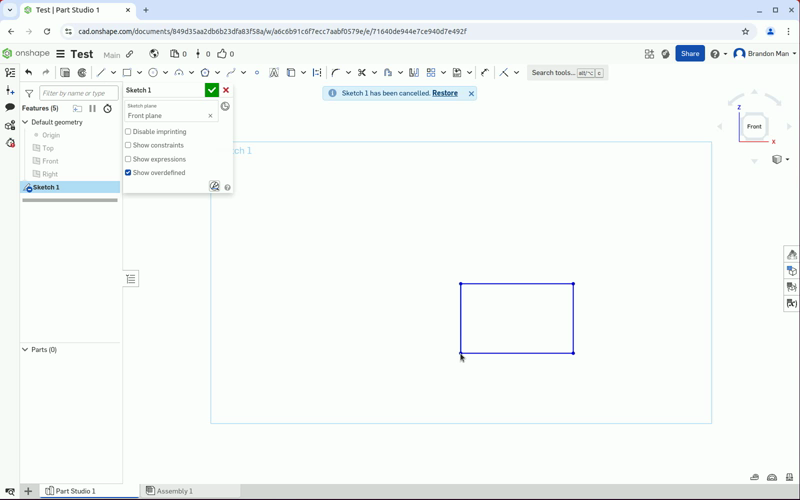
mouse_move(559, 328)
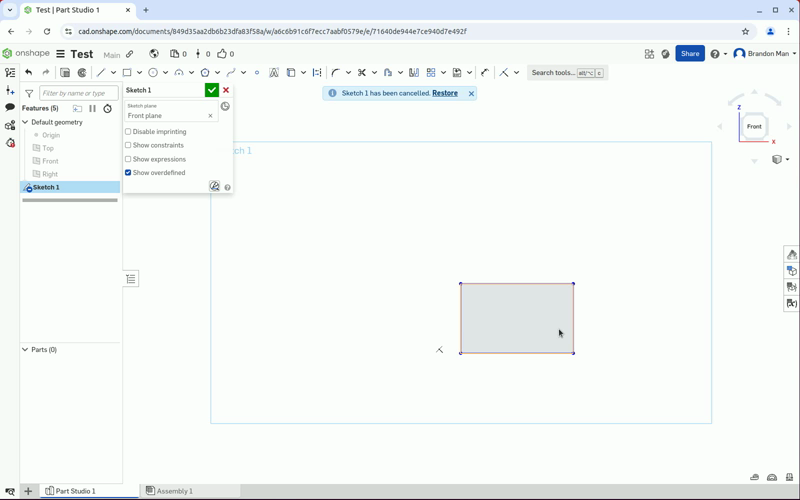
click(559, 328)
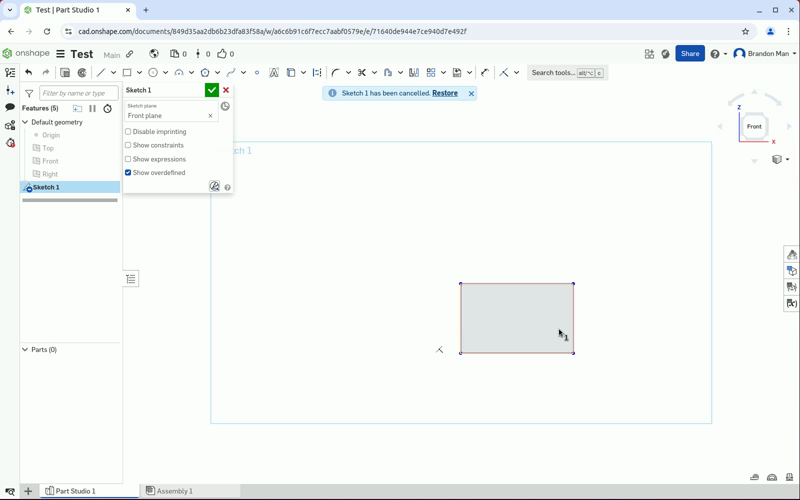
mouse_move(73, 352)
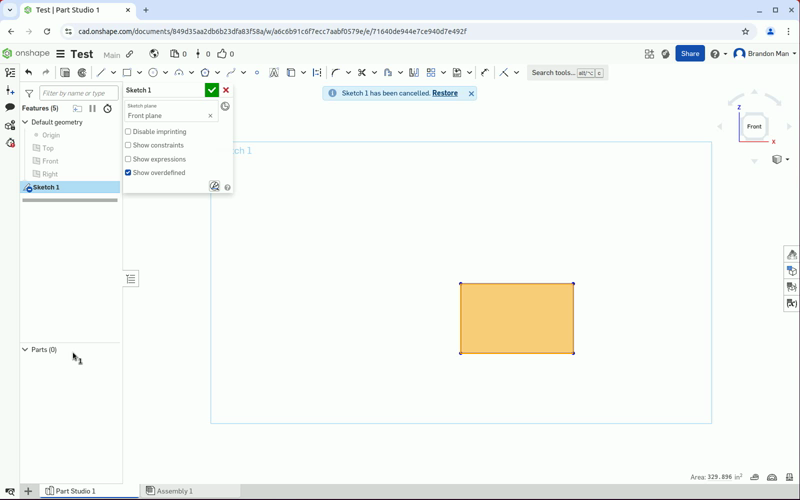
key(shift+y)
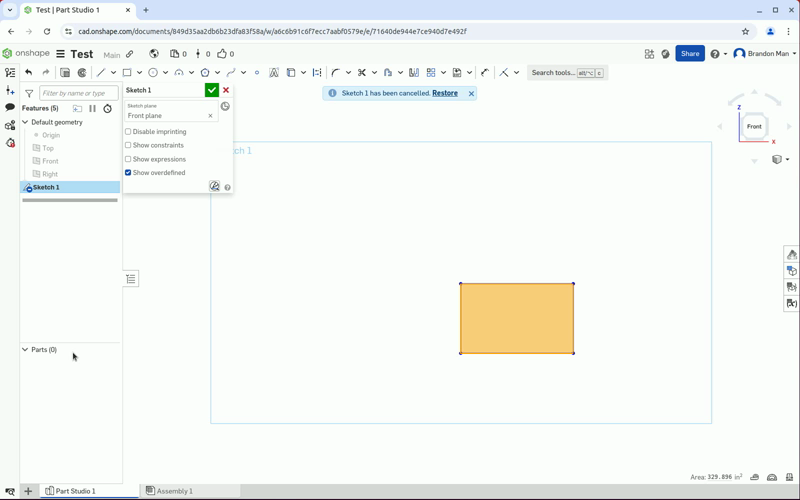
key(shift+e)
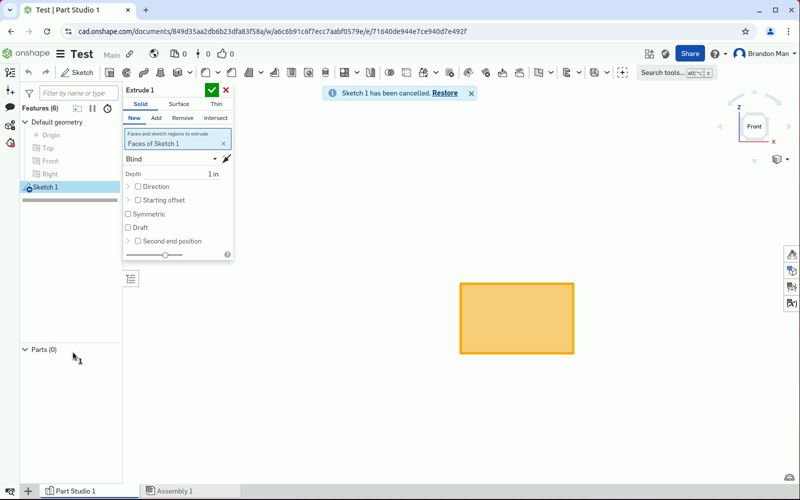
mouse_move(143, 106)
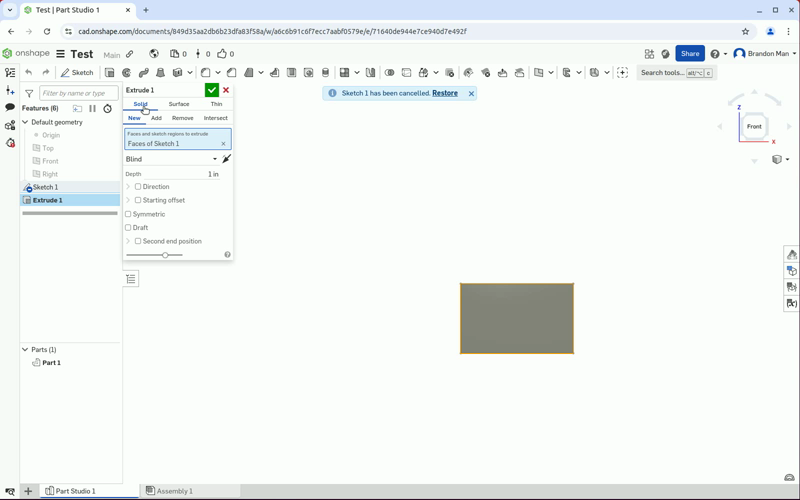
click(143, 106)
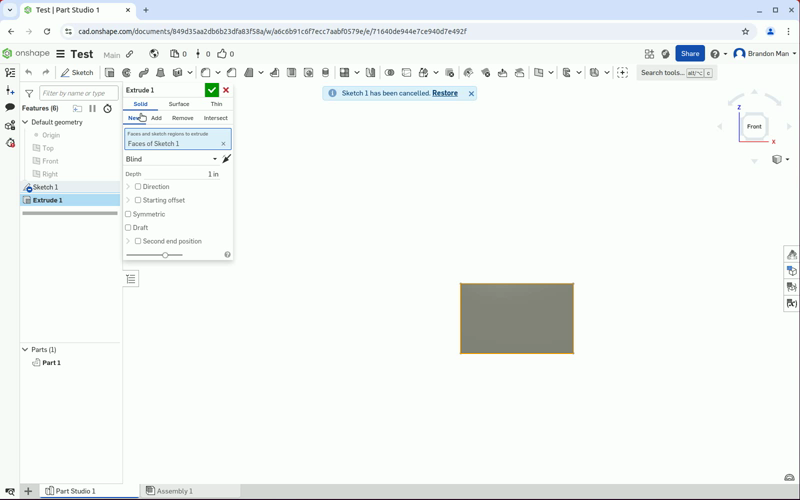
mouse_move(137, 120)
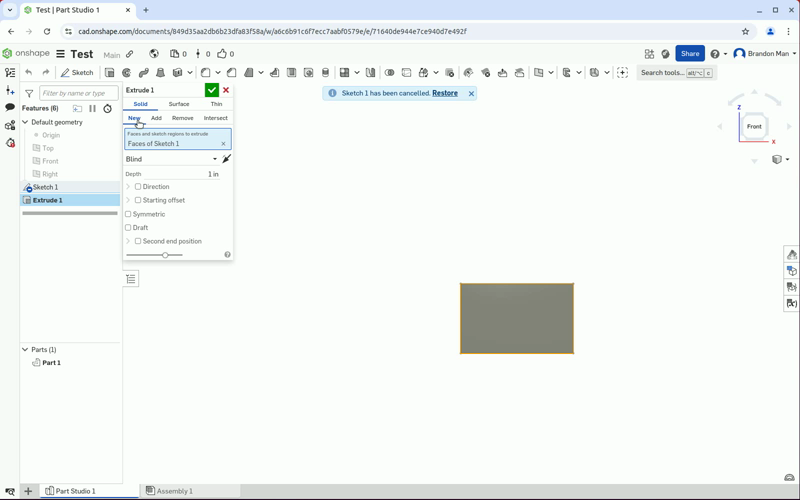
click(137, 120)
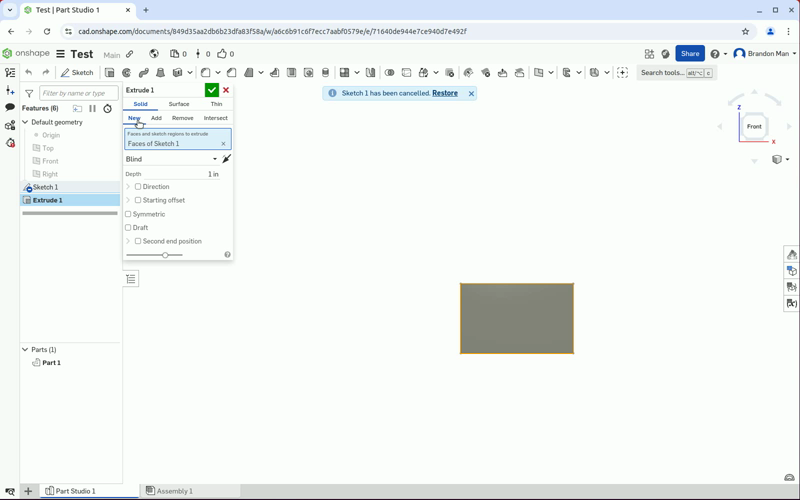
key(tab, 4)
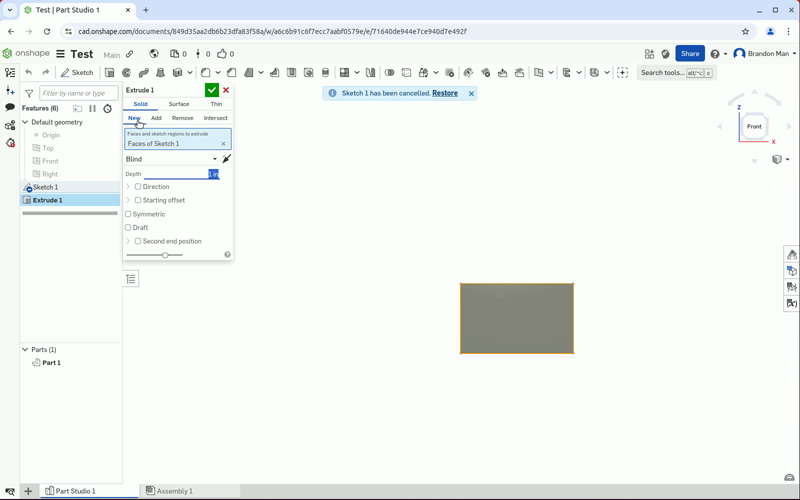
text(14.443)
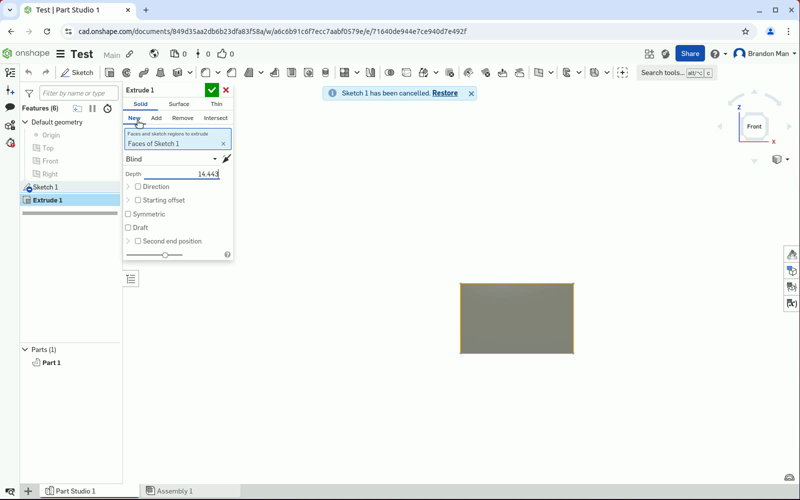
key(enter)
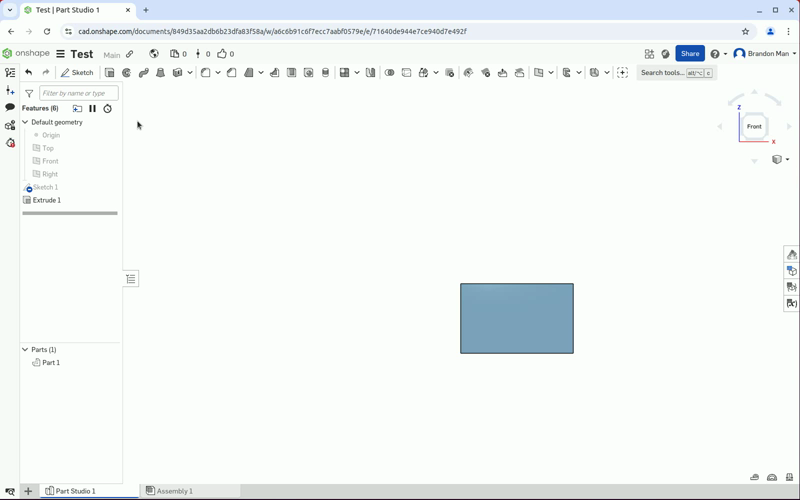
key(shift+h)
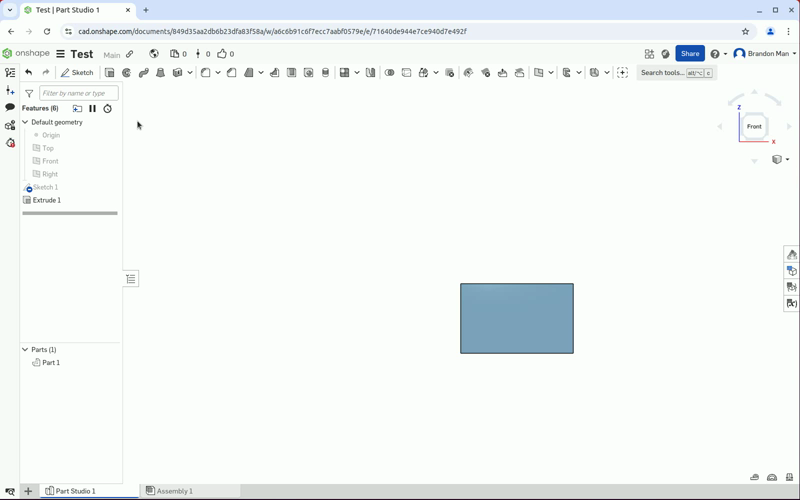
key(shift+h)
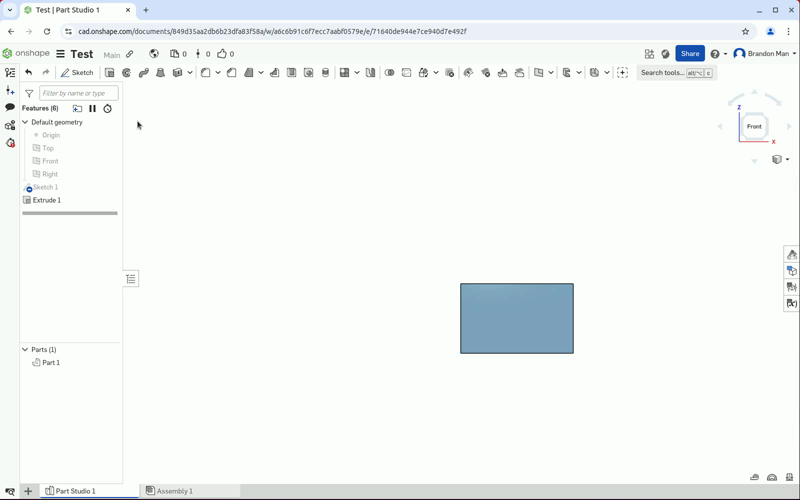
mouse_move(73, 189)
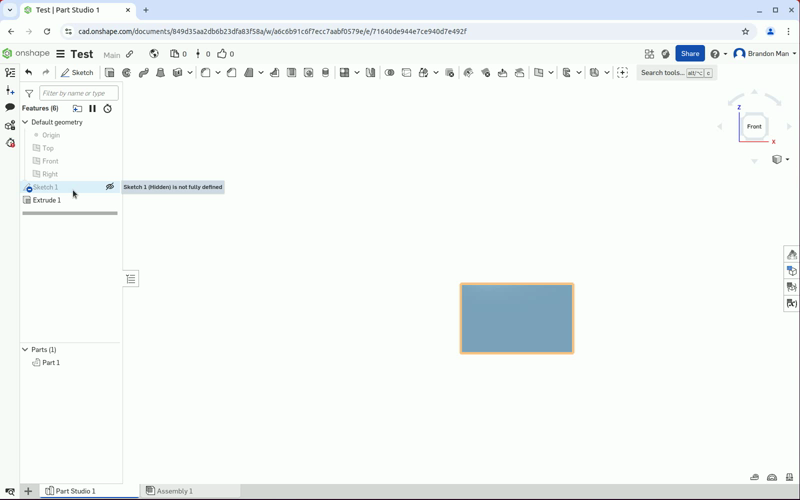
click(73, 189)
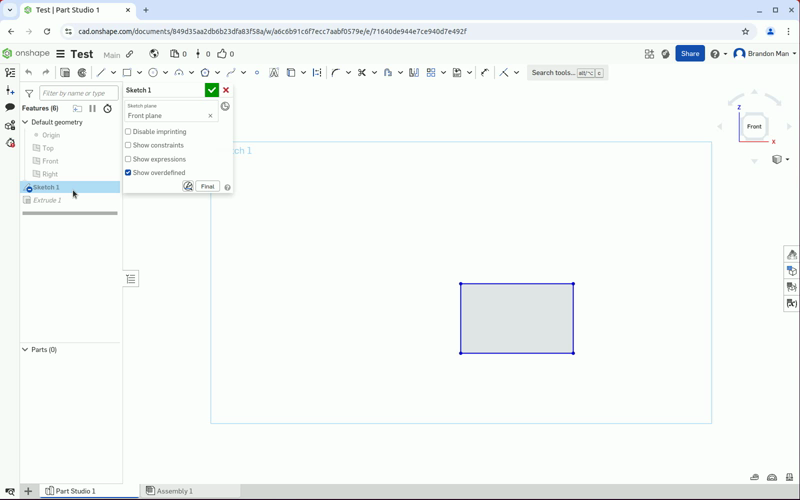
mouse_move(229, 92)
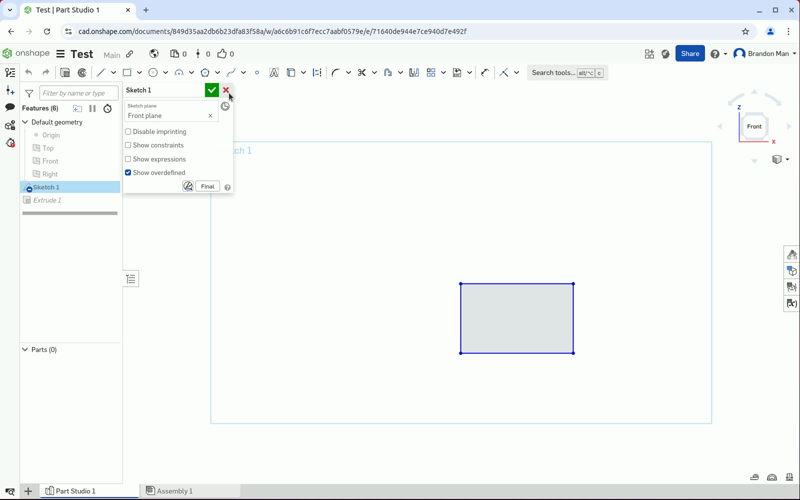
click(229, 92)
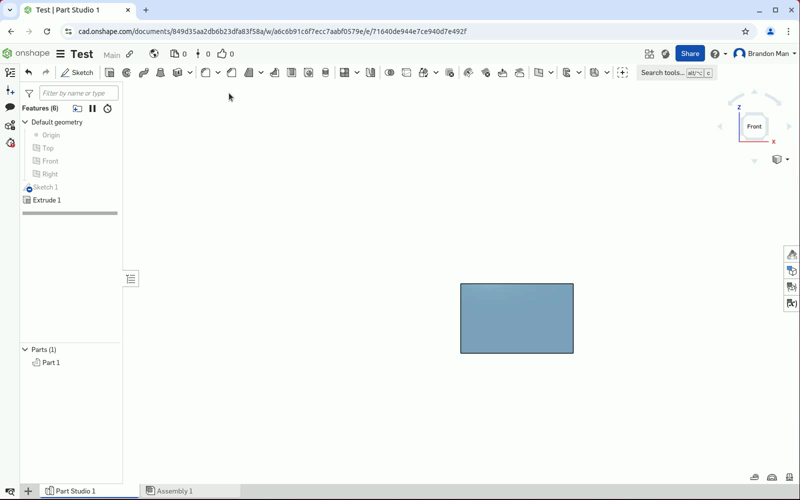
mouse_move(541, 75)
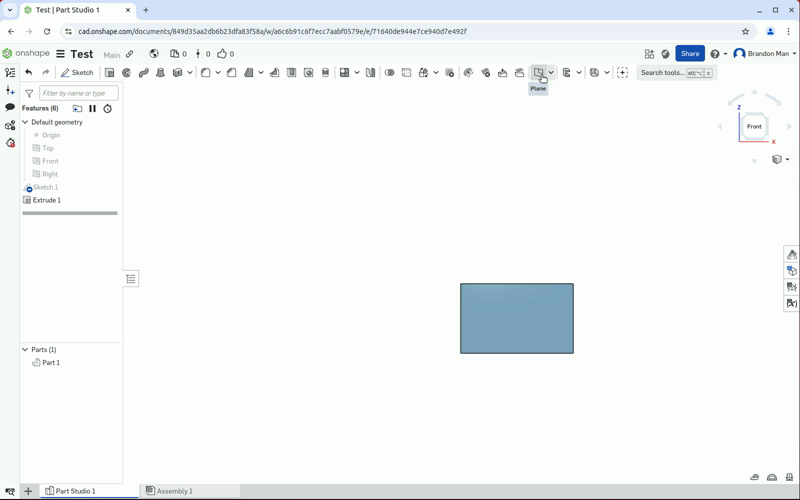
click(541, 75)
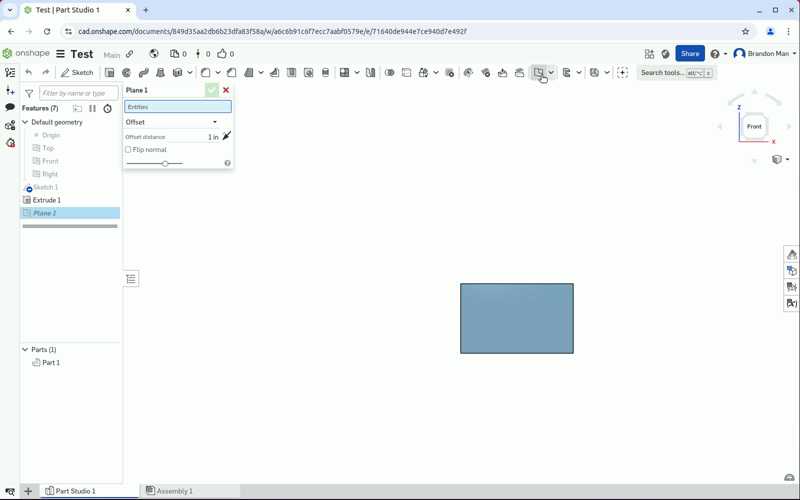
mouse_move(73, 163)
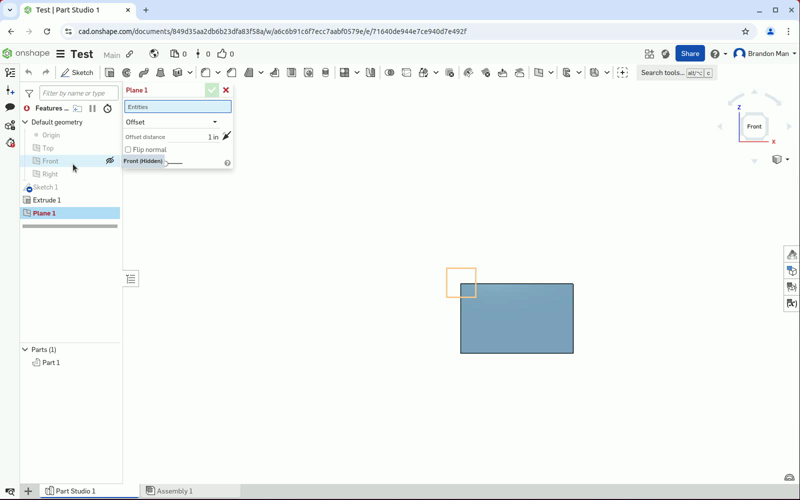
click(73, 163)
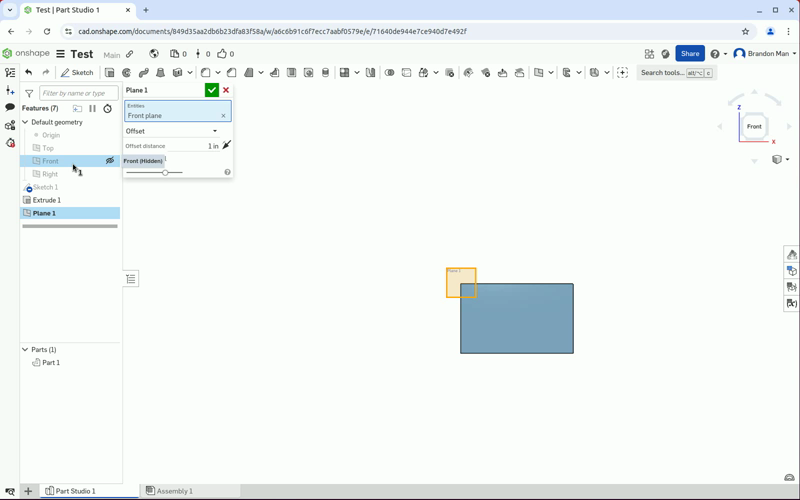
key(tab, 2)
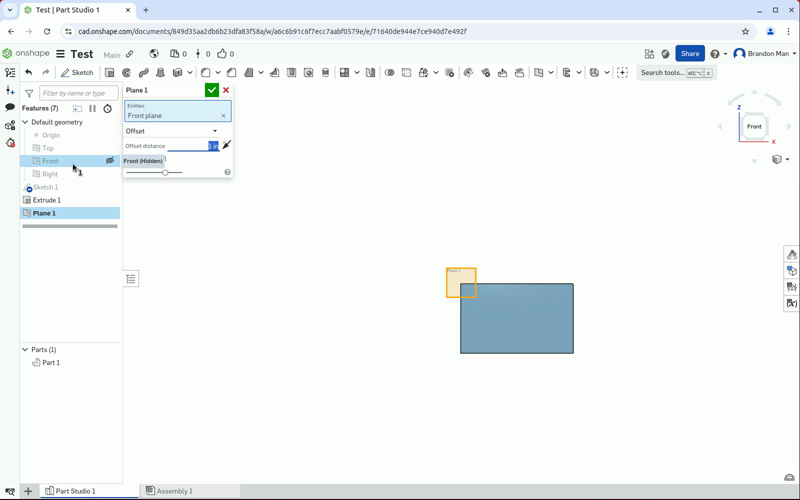
text(14.45)
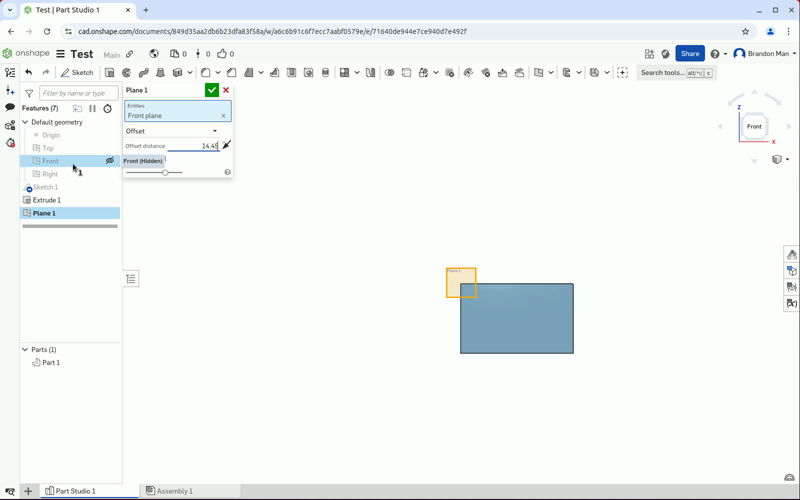
key(enter, 2)
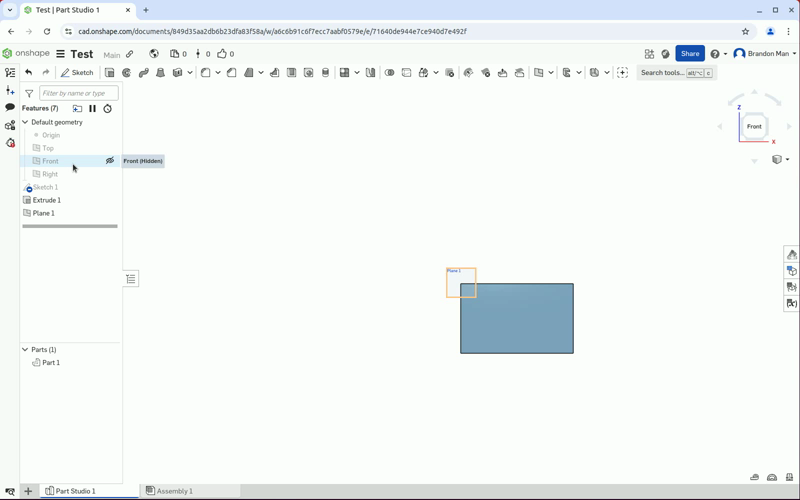
key(shift+s)
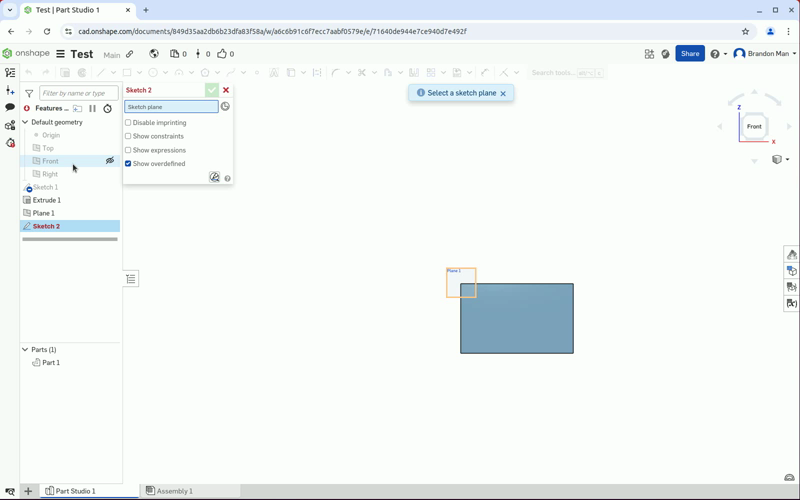
mouse_move(73, 215)
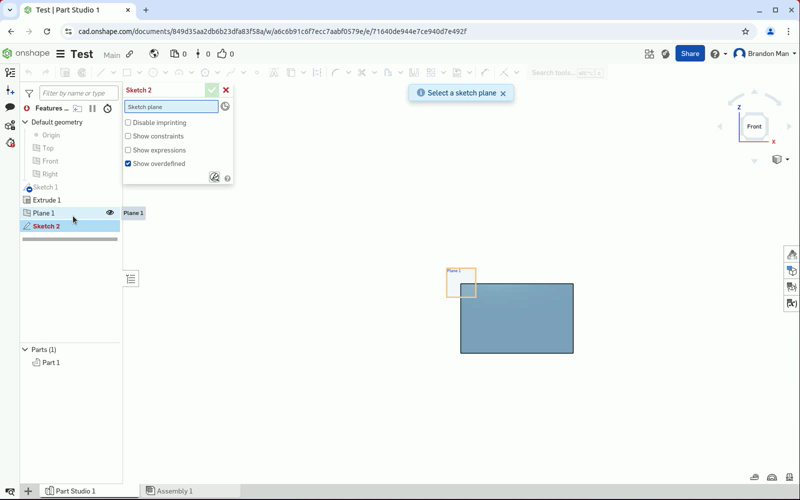
click(73, 215)
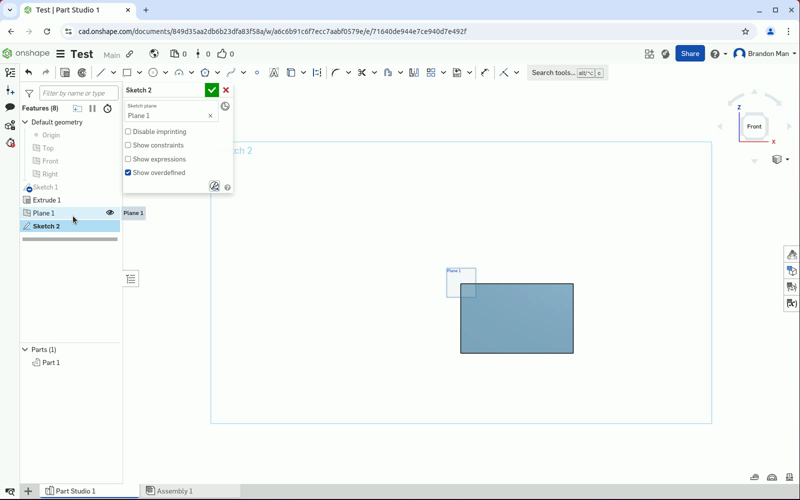
mouse_move(73, 352)
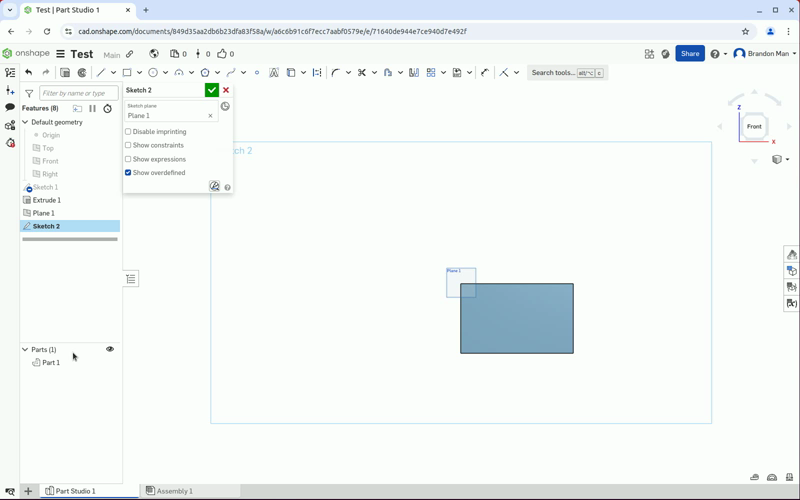
key(y)
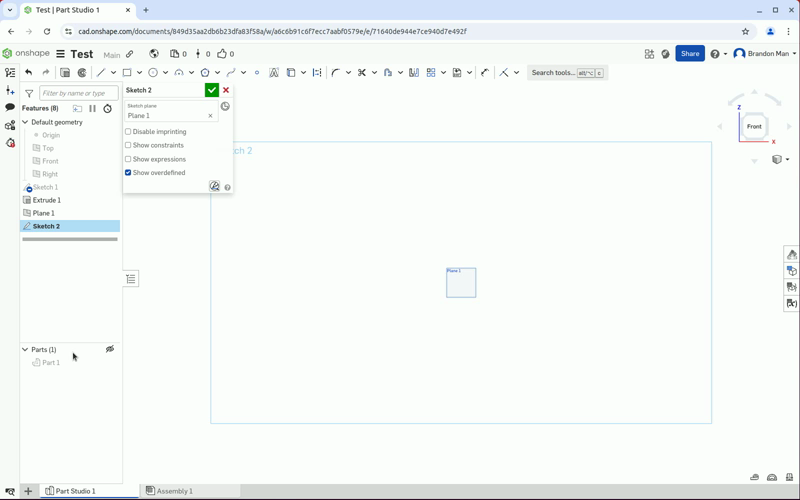
key(l)
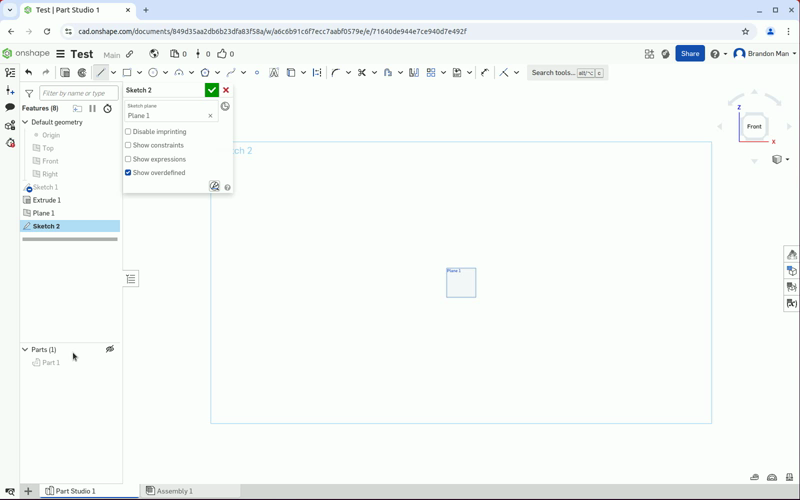
key_down(shift)
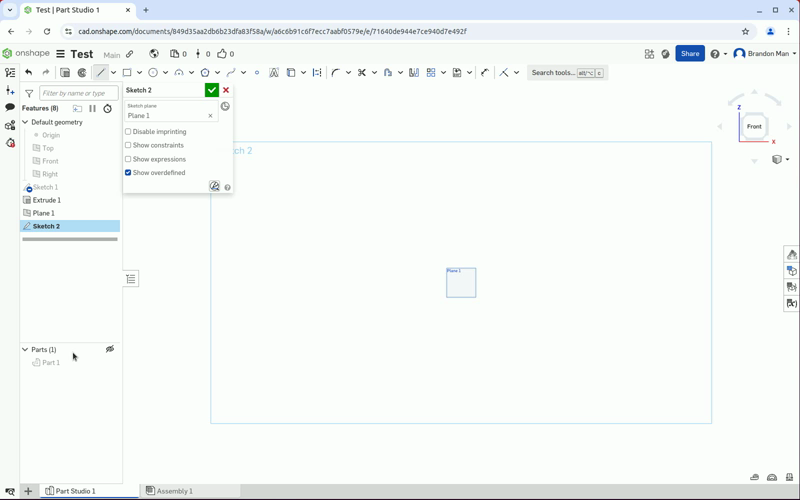
mouse_move(474, 353)
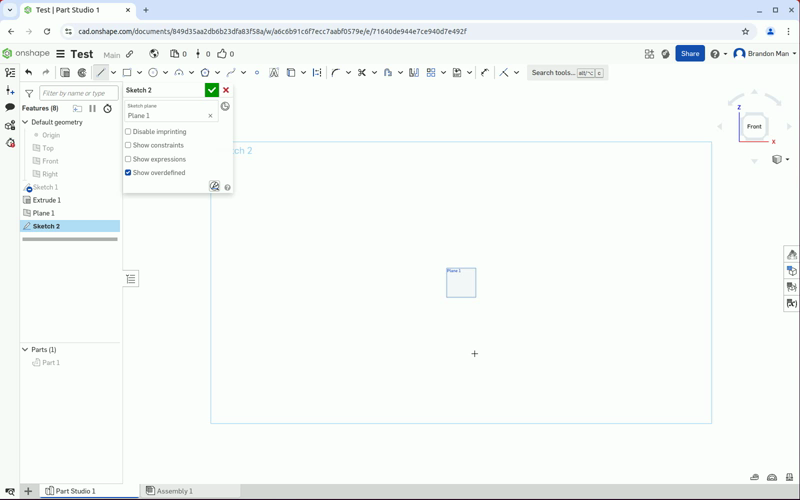
click(474, 353)
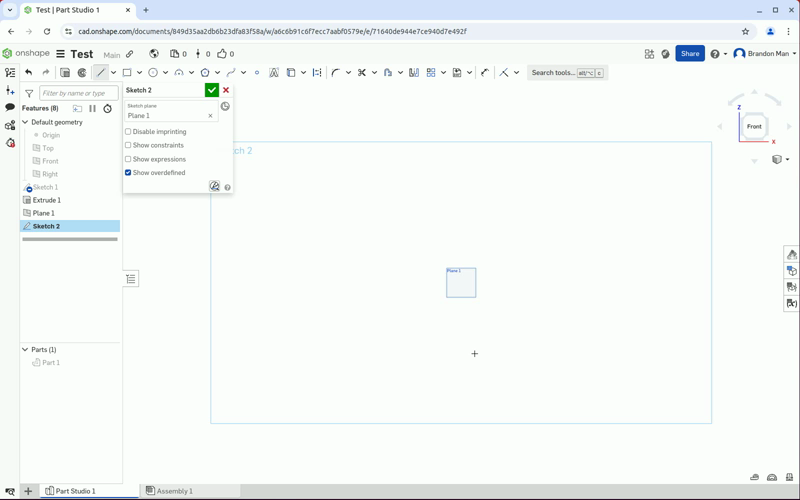
key_up(shift)
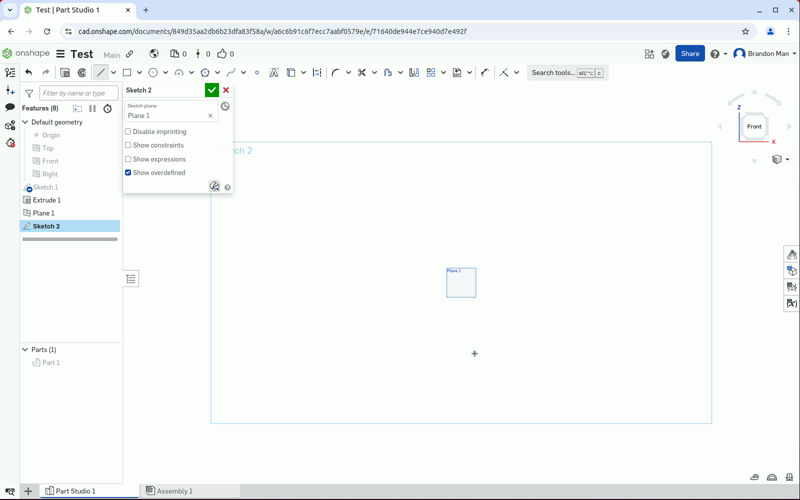
key_down(shift)
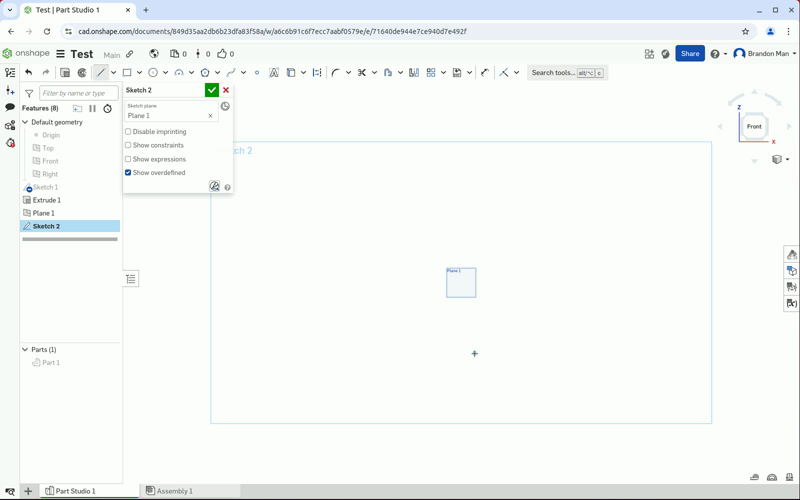
mouse_move(559, 353)
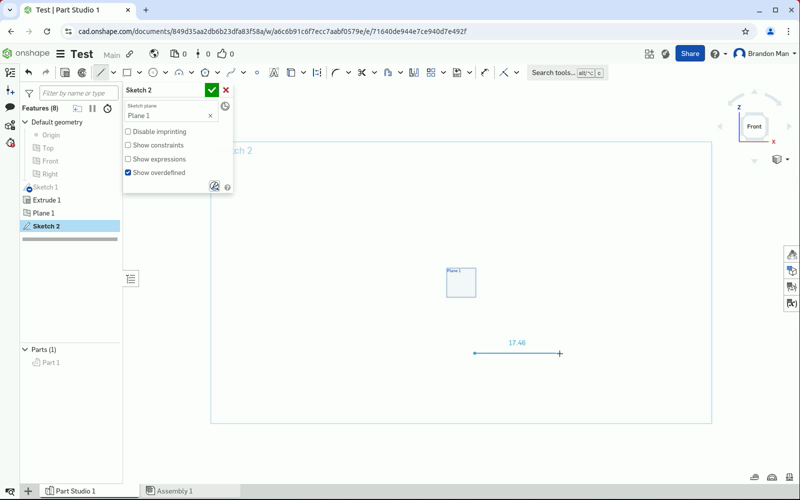
click(559, 353)
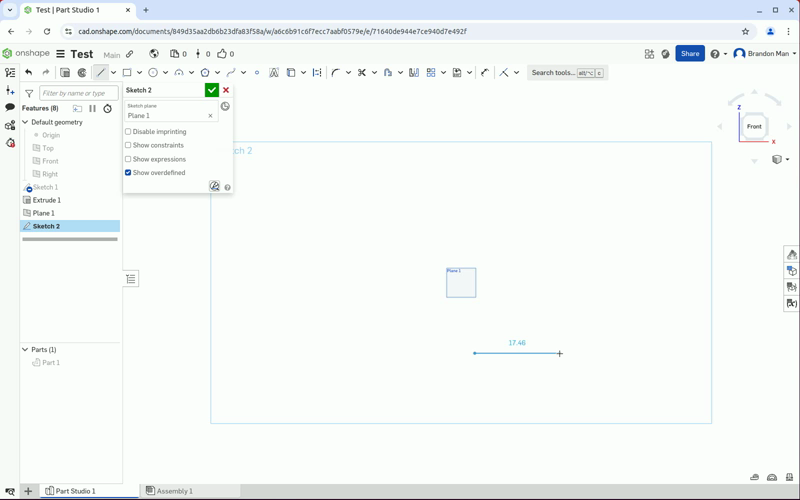
key_up(shift)
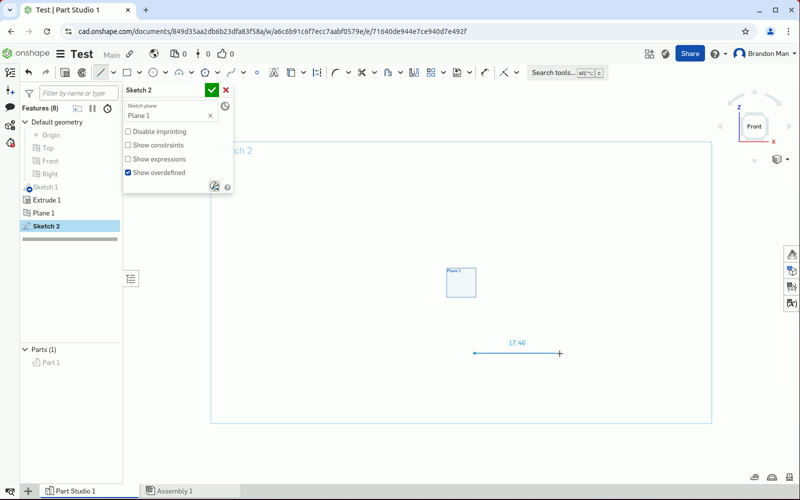
key_down(shift)
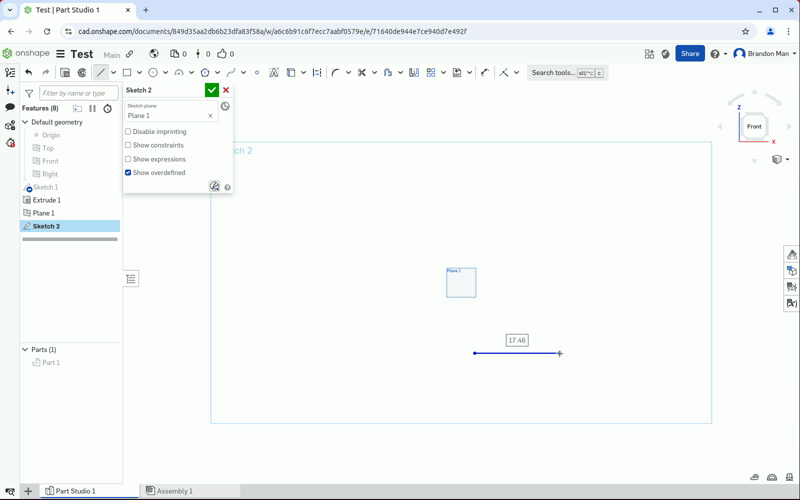
mouse_move(589, 353)
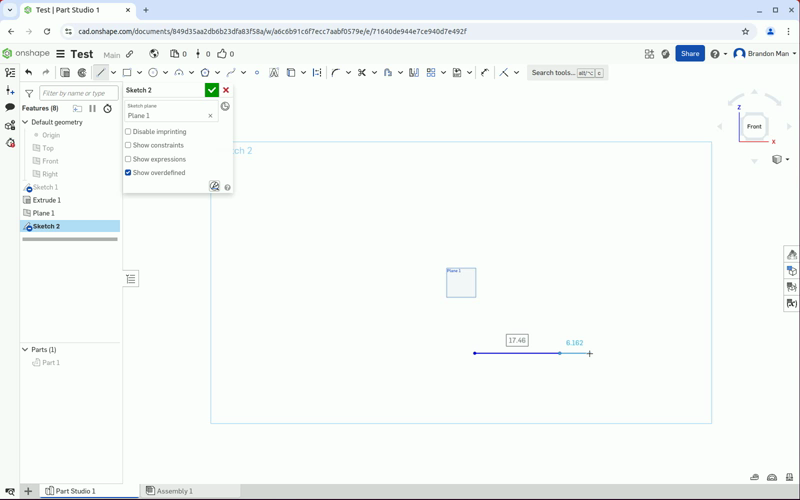
mouse_move(559, 339)
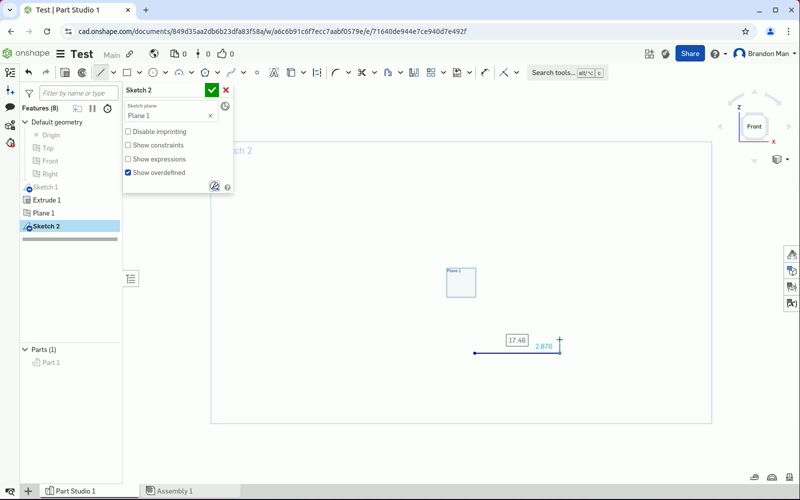
click(559, 339)
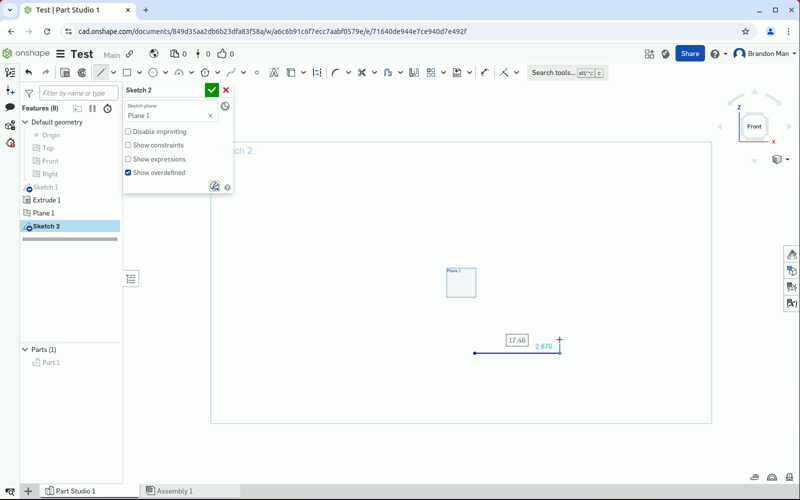
key_up(shift)
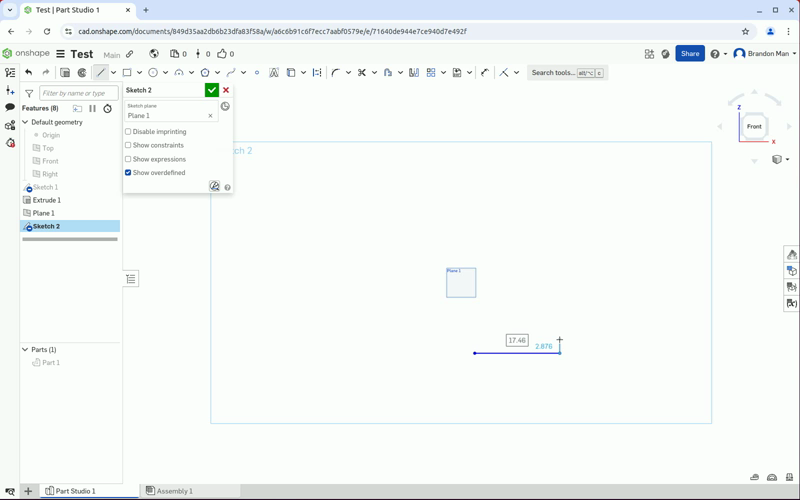
key_down(shift)
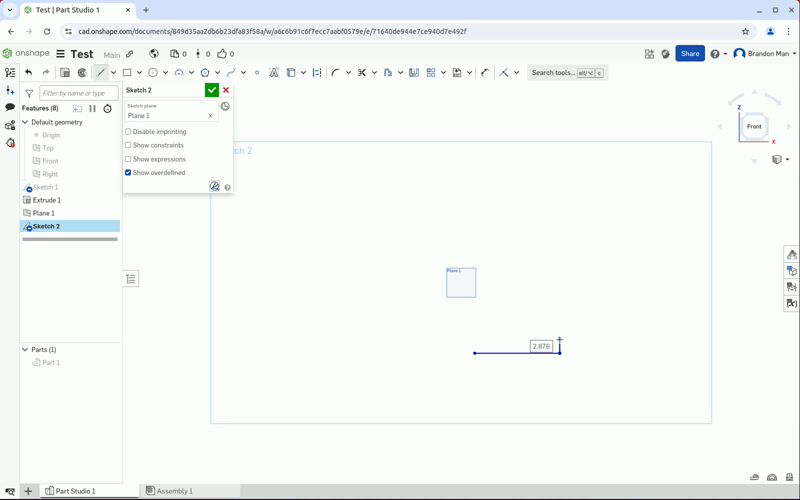
mouse_move(474, 339)
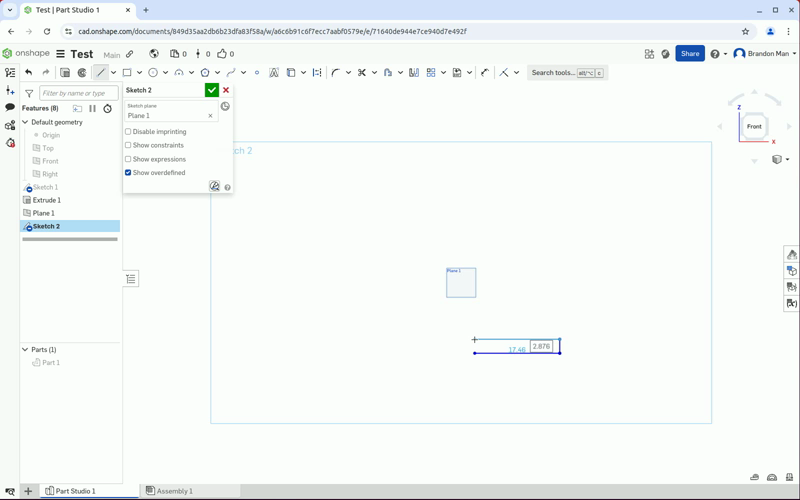
click(474, 339)
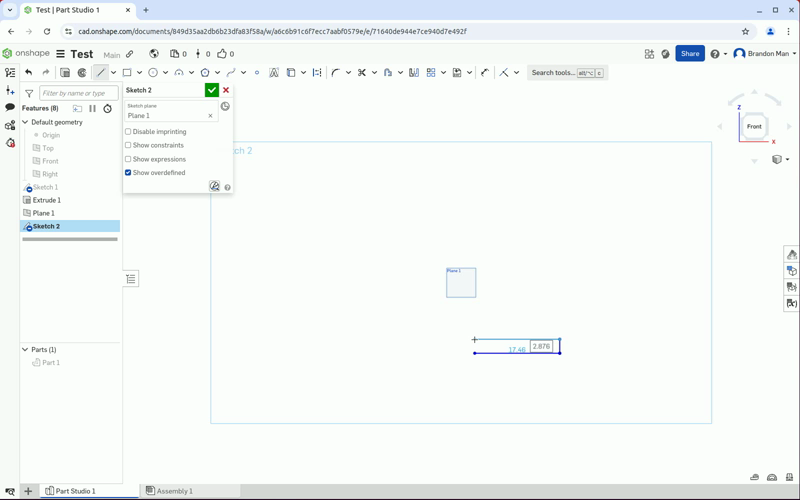
key_up(shift)
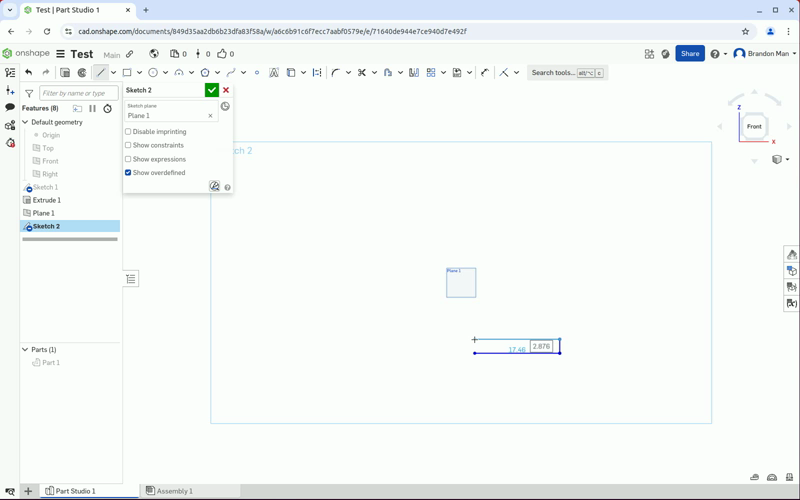
mouse_move(504, 339)
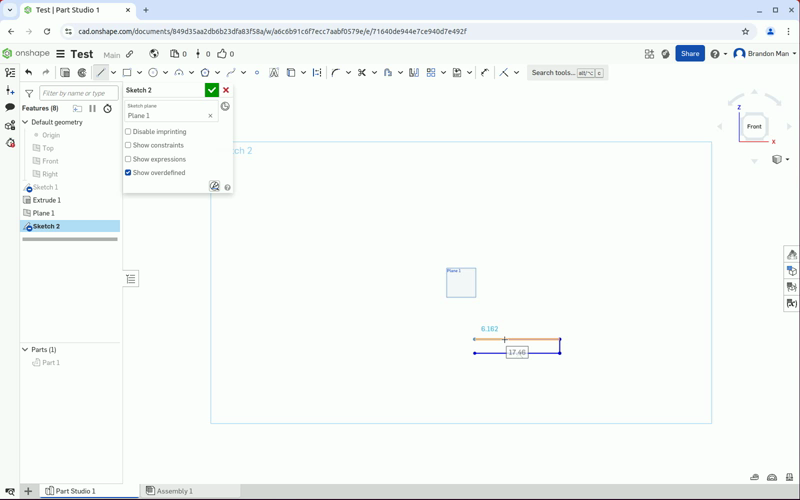
key_down(shift)
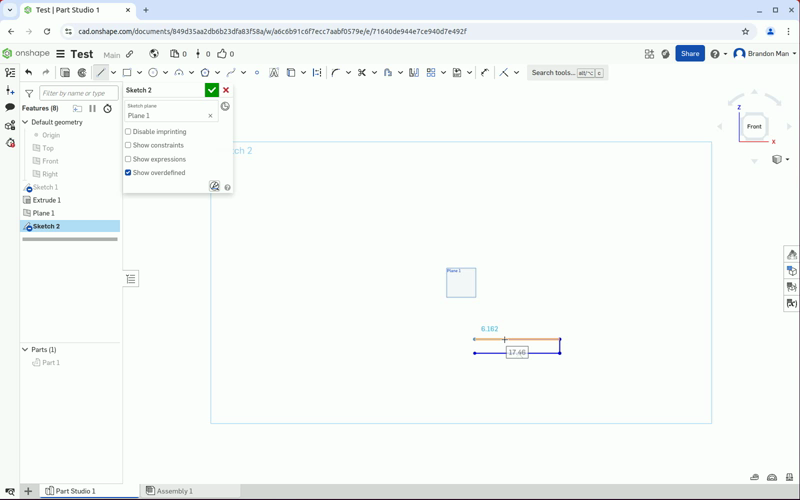
mouse_move(474, 353)
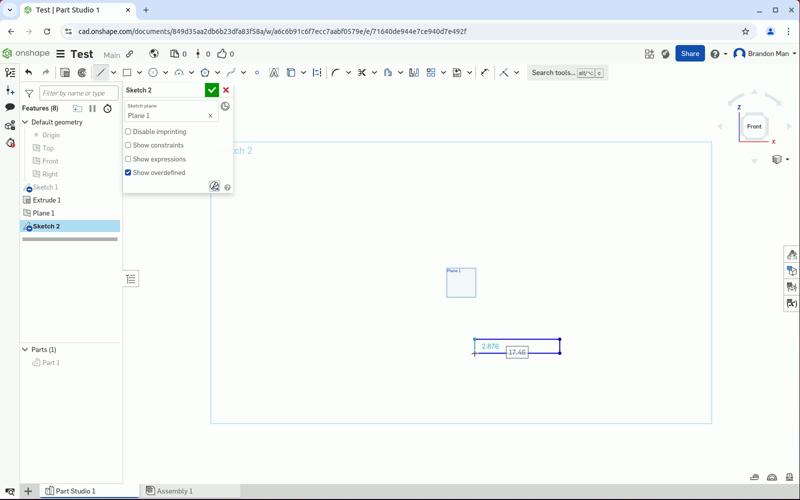
key_up(shift)
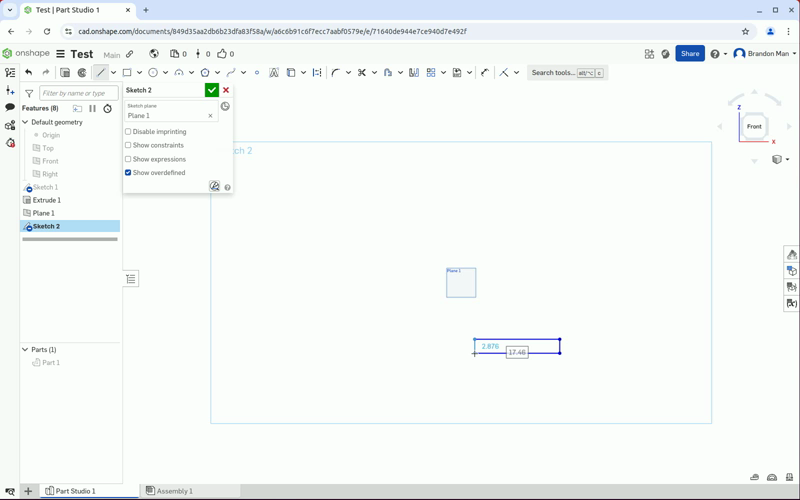
click(474, 353)
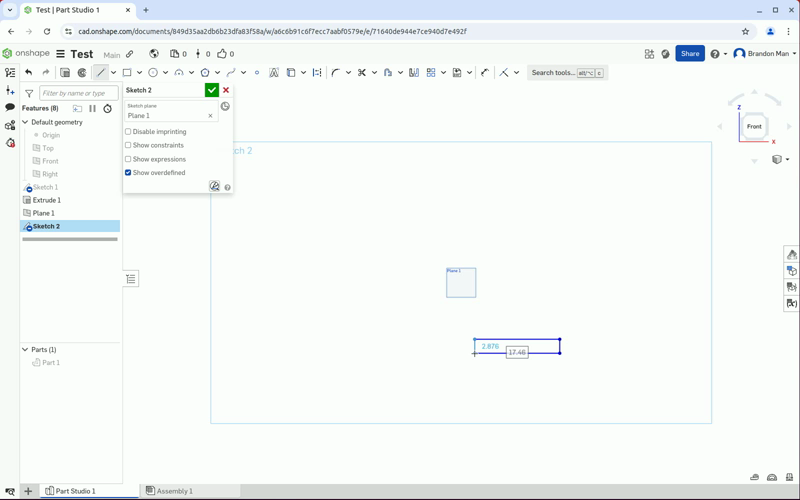
key(esc)
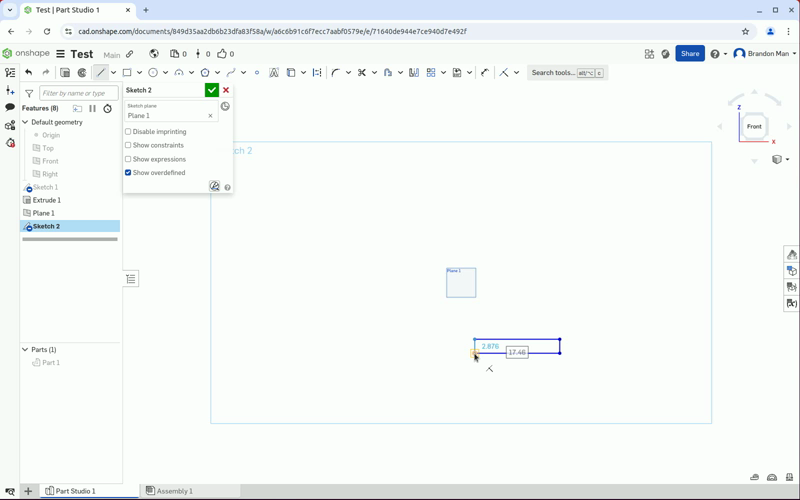
mouse_move(522, 340)
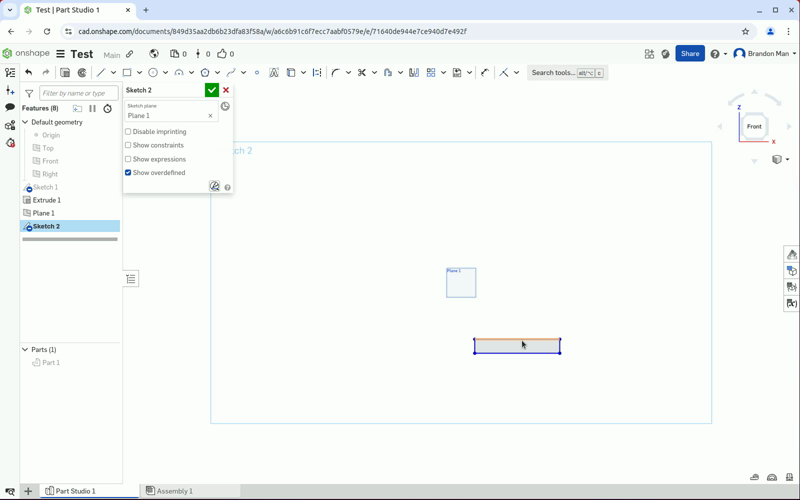
scroll(6)
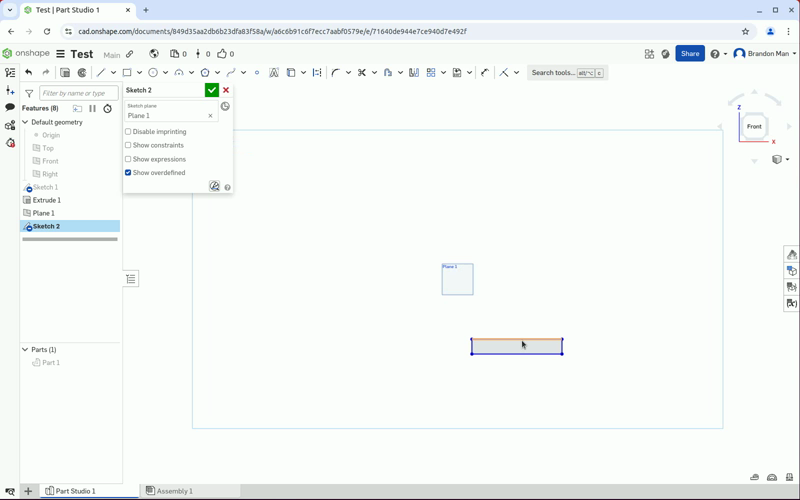
scroll(6)
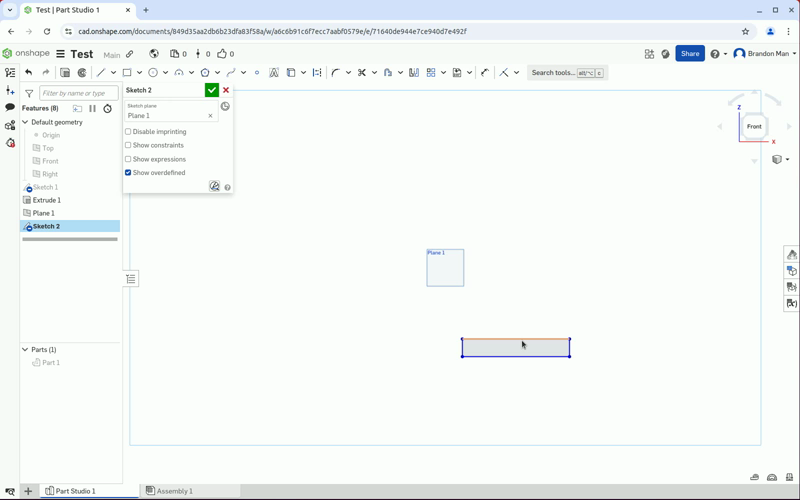
scroll(6)
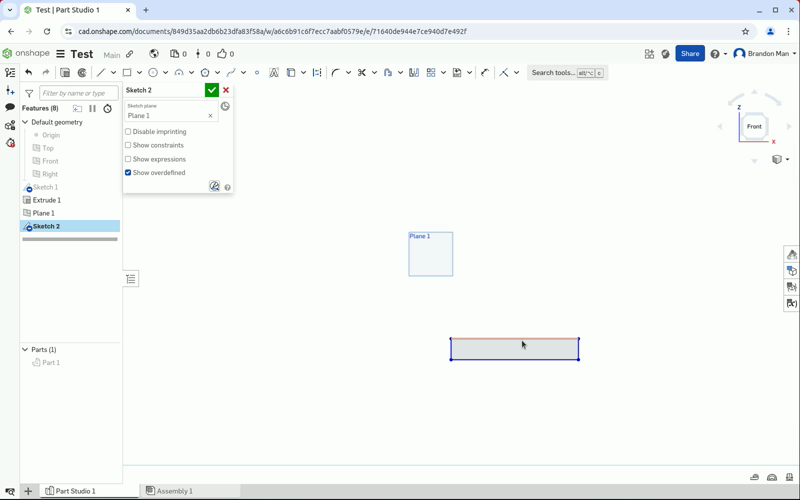
scroll(6)
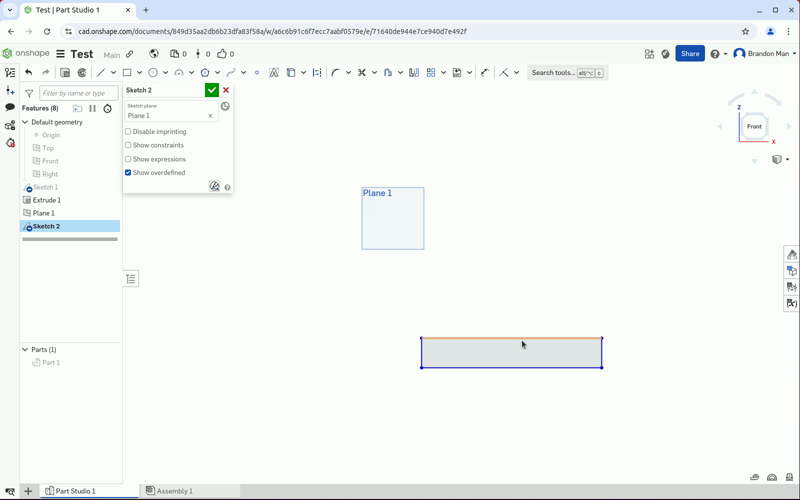
scroll(6)
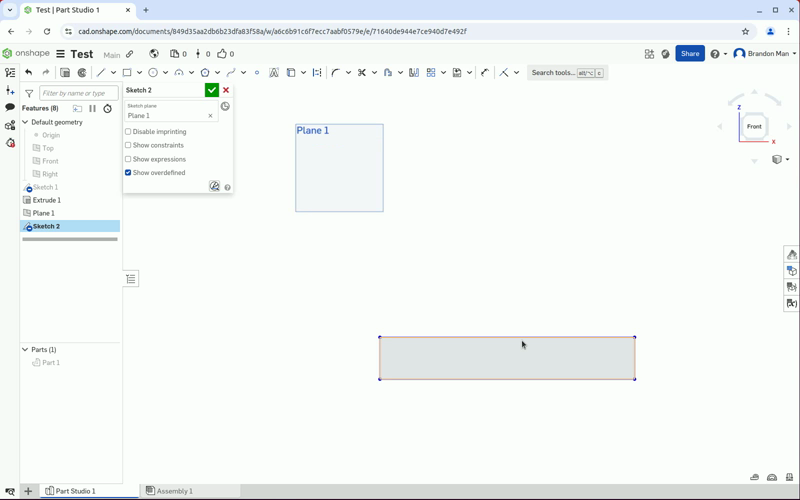
scroll(6)
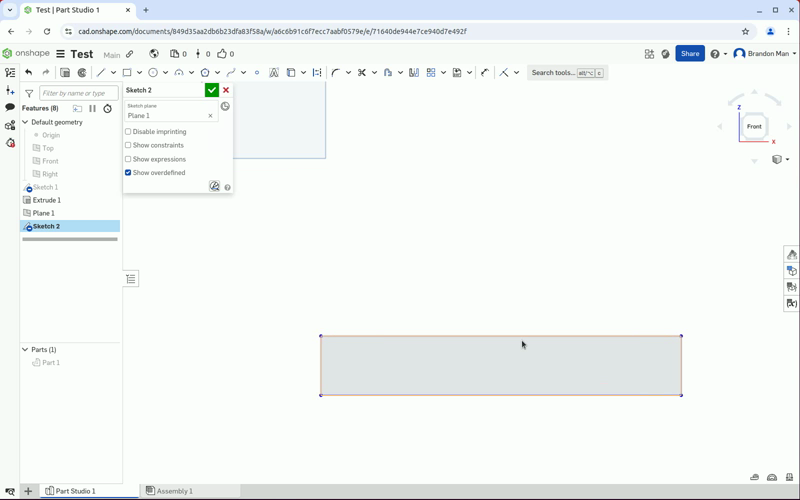
scroll(6)
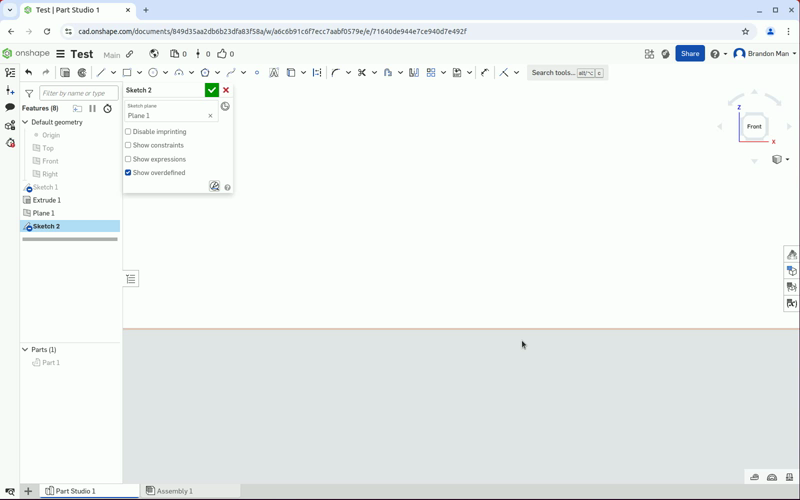
click(522, 340)
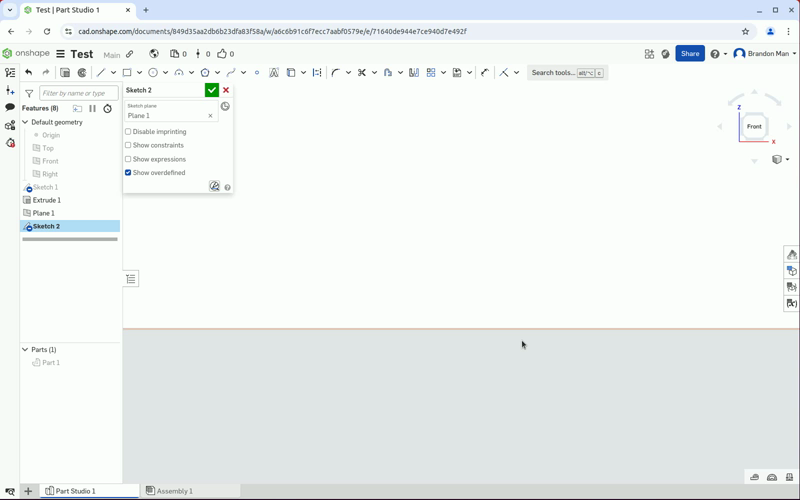
scroll(-6)
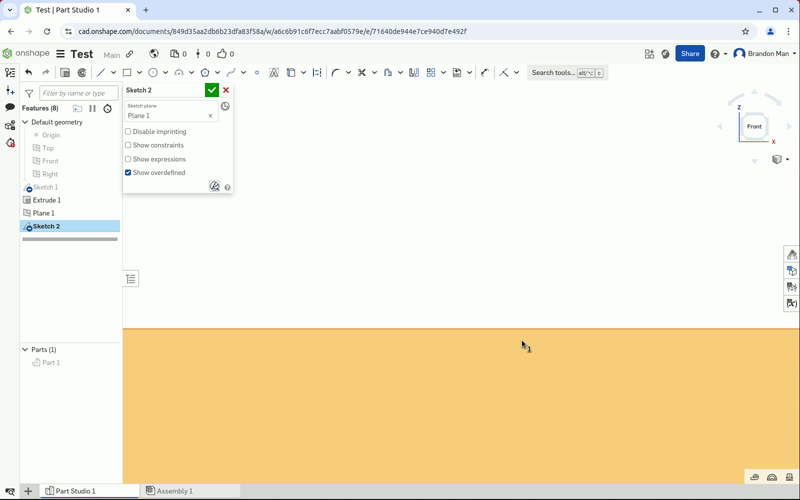
scroll(-6)
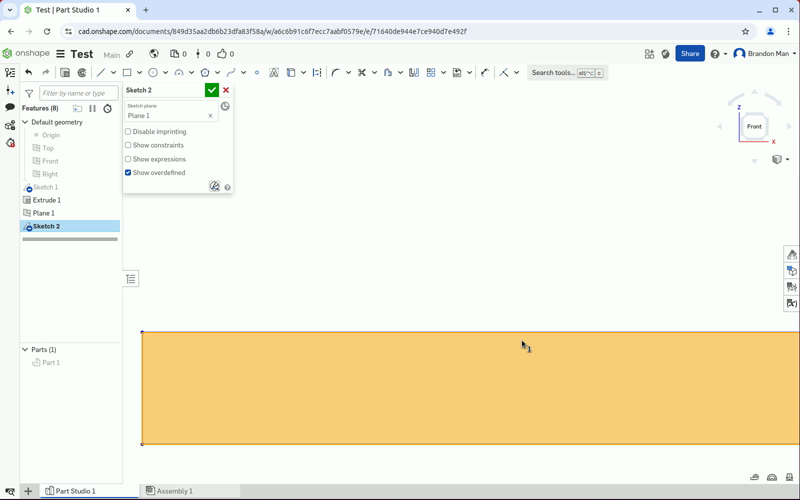
scroll(-6)
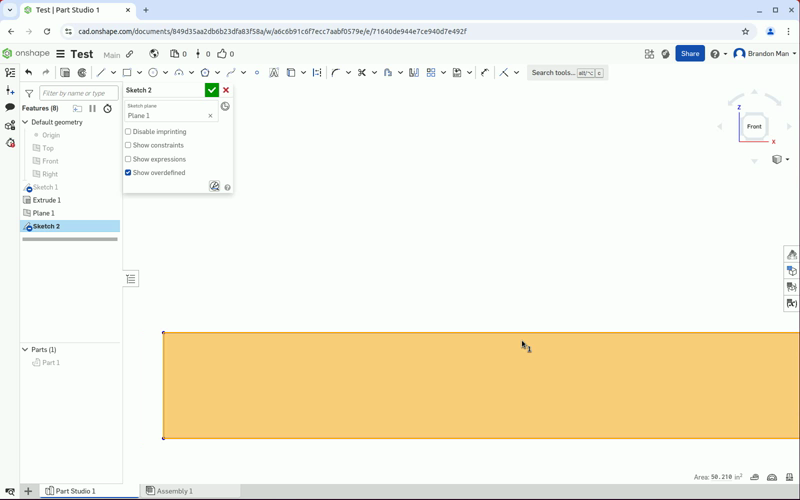
scroll(-6)
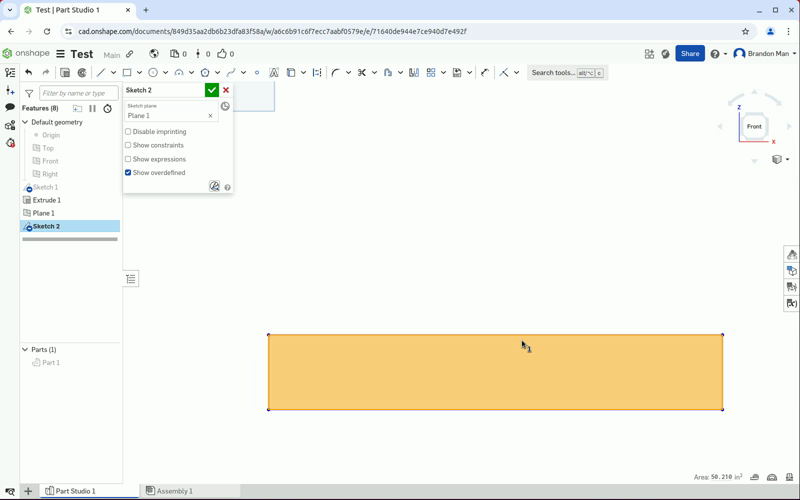
scroll(-6)
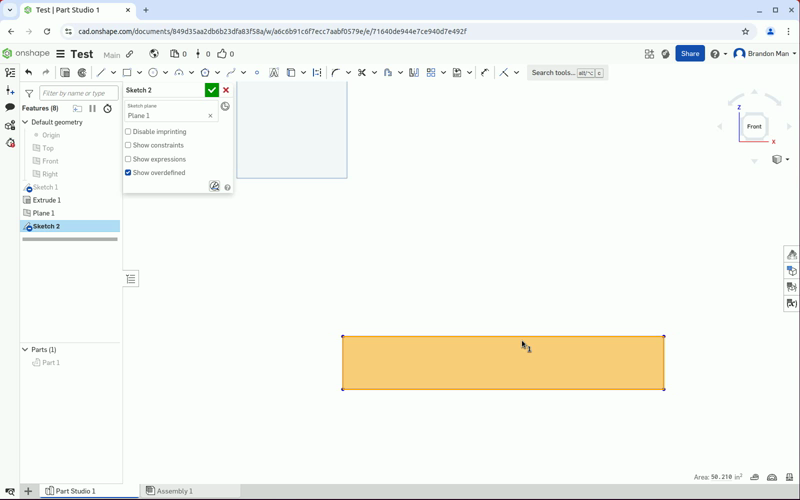
scroll(-6)
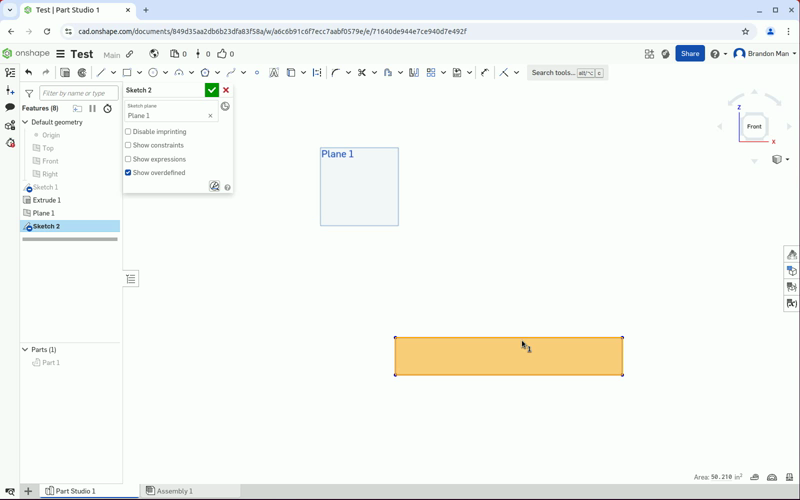
scroll(-6)
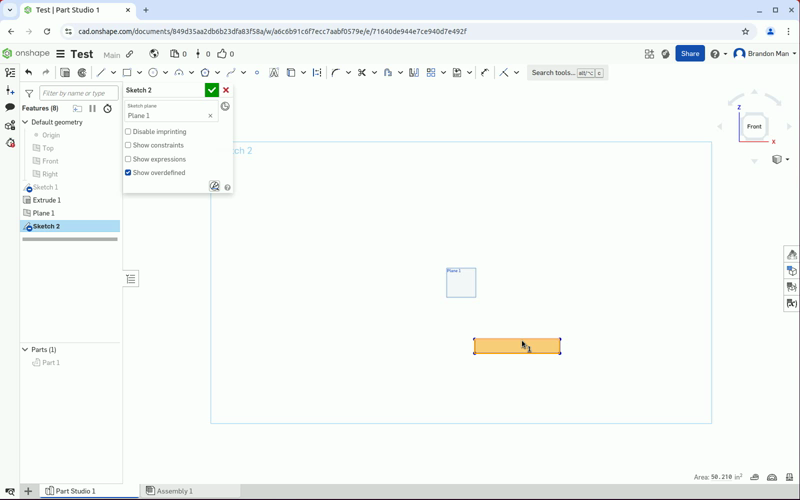
mouse_move(73, 352)
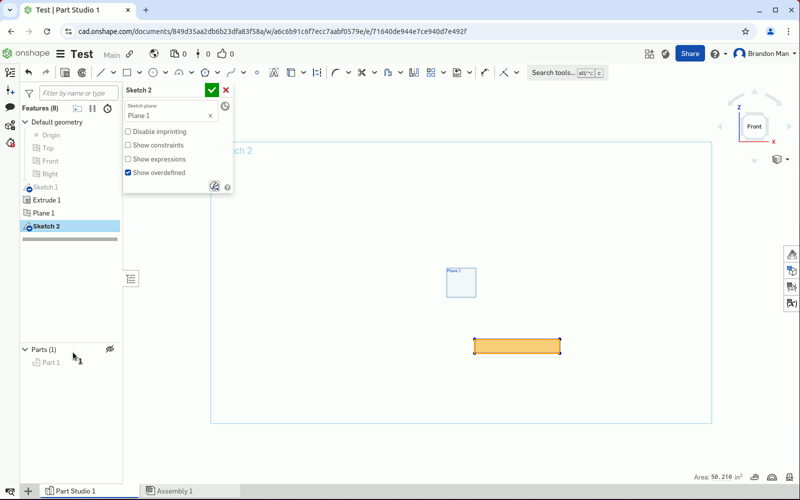
key(shift+y)
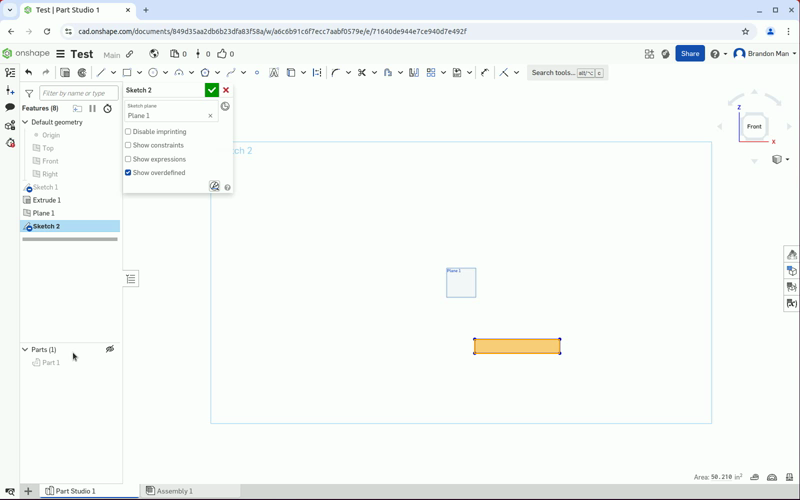
key(shift+e)
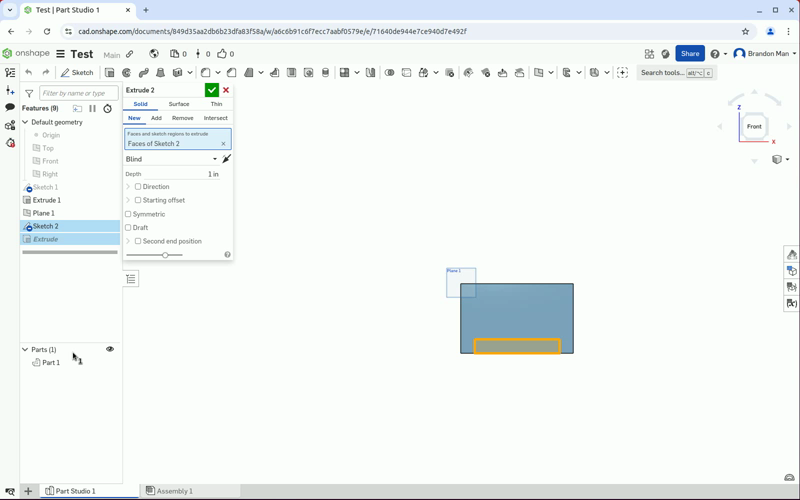
mouse_move(143, 106)
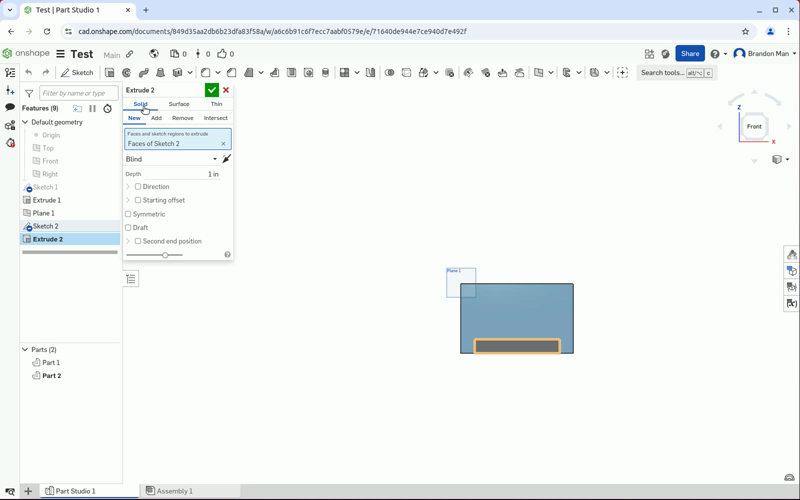
click(143, 106)
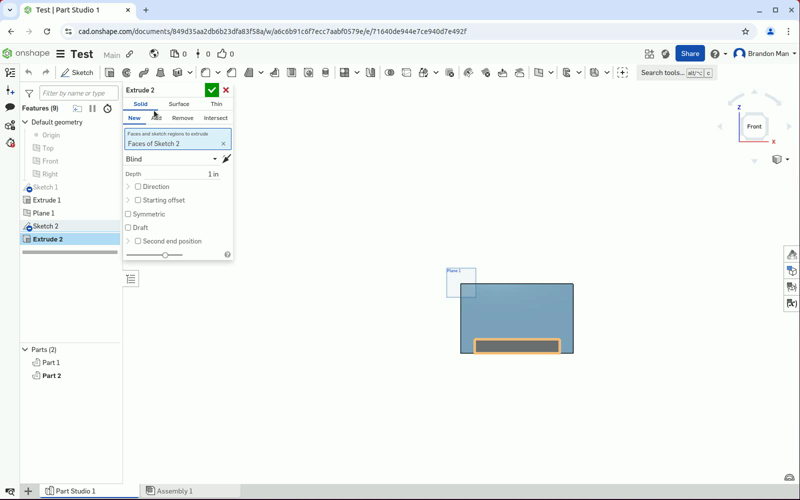
mouse_move(186, 120)
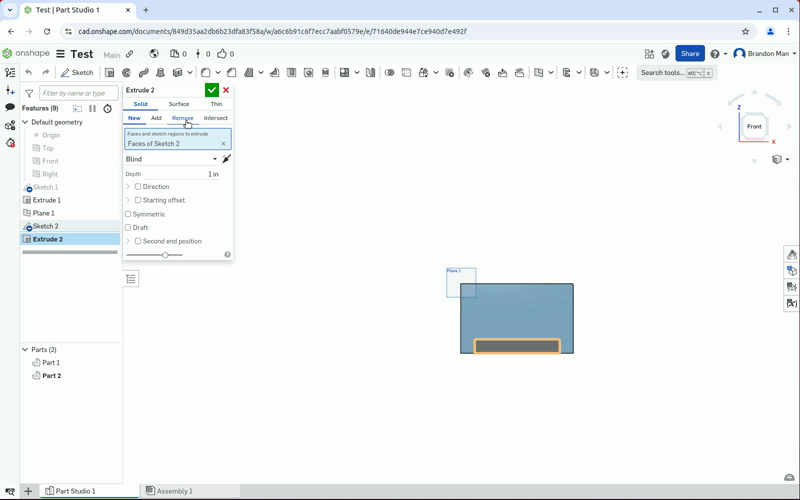
click(186, 120)
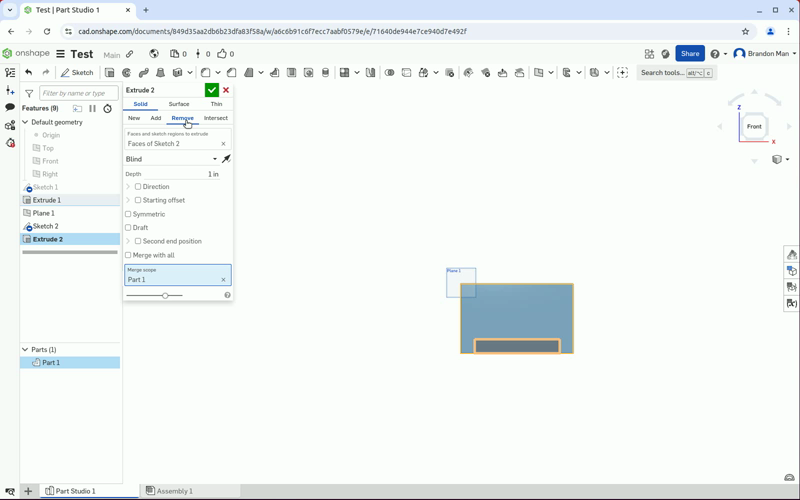
key(tab, 4)
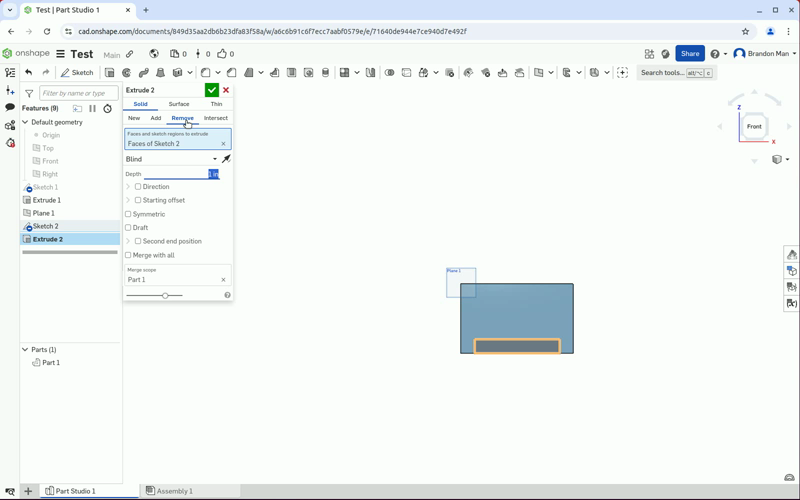
text(14.443)
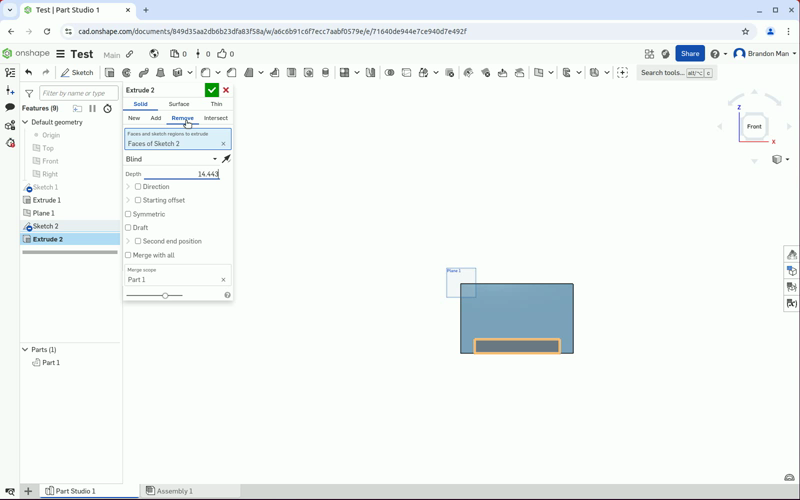
key(tab, 6)
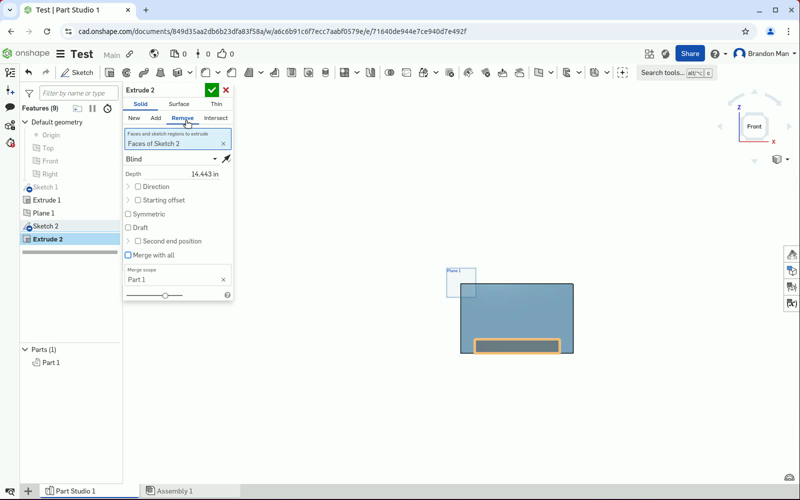
key(space)
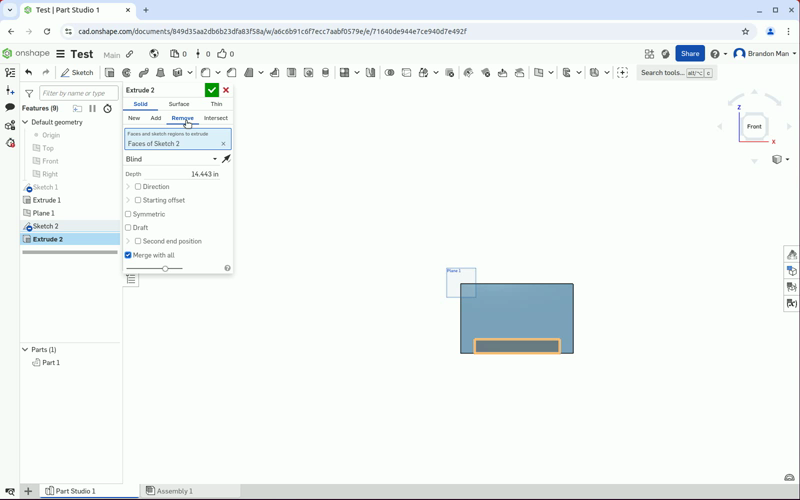
key(enter)
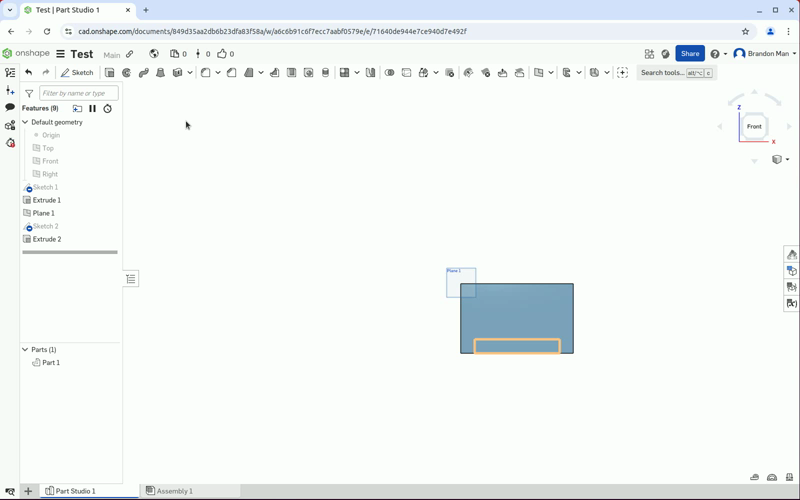
key(shift+h)
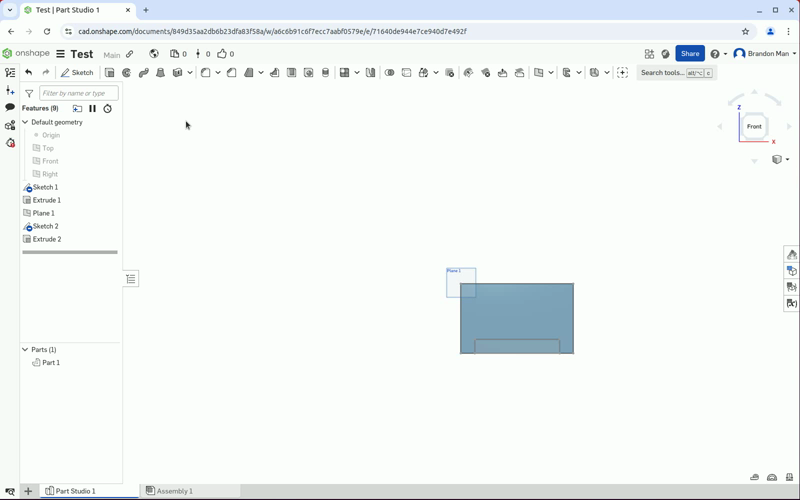
key(shift+h)
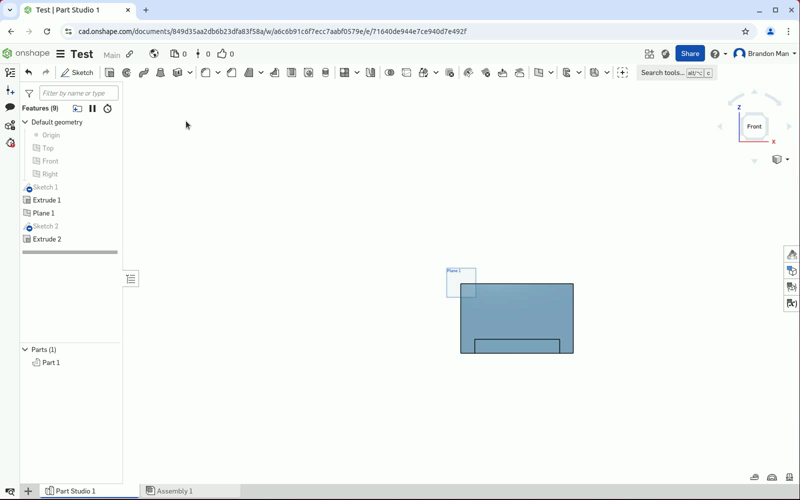
mouse_move(73, 189)
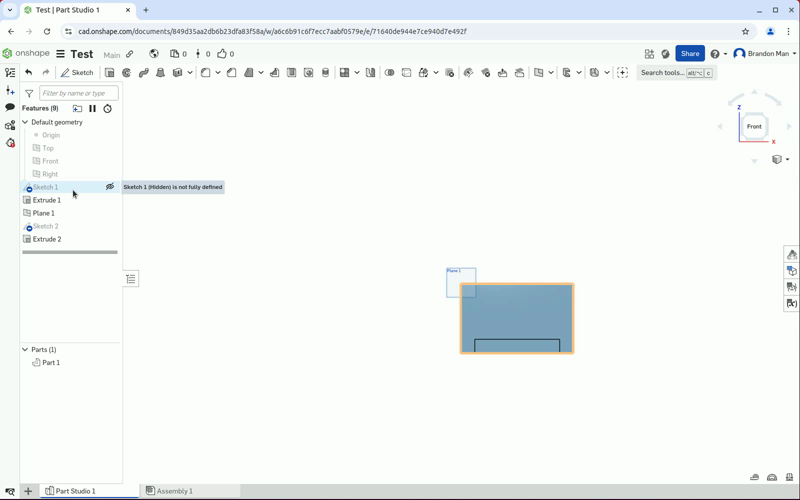
click(73, 189)
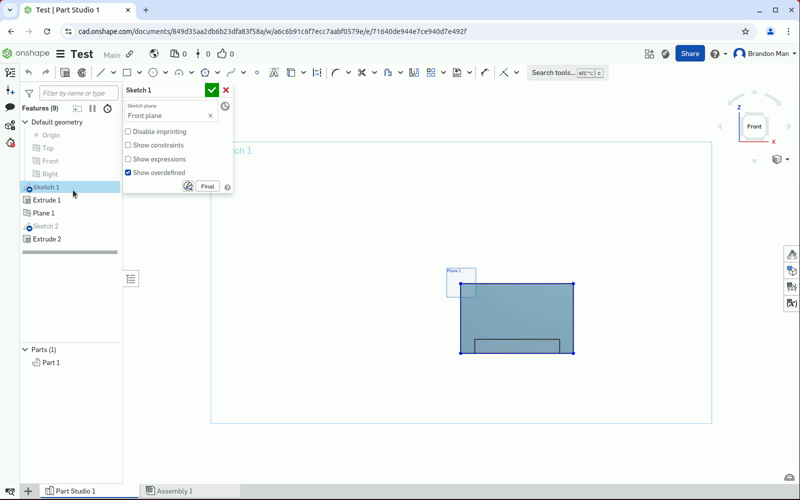
mouse_move(229, 92)
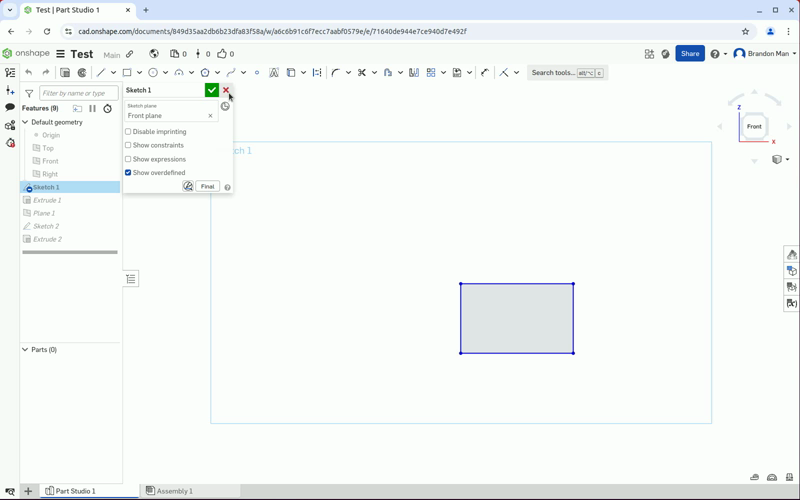
click(229, 92)
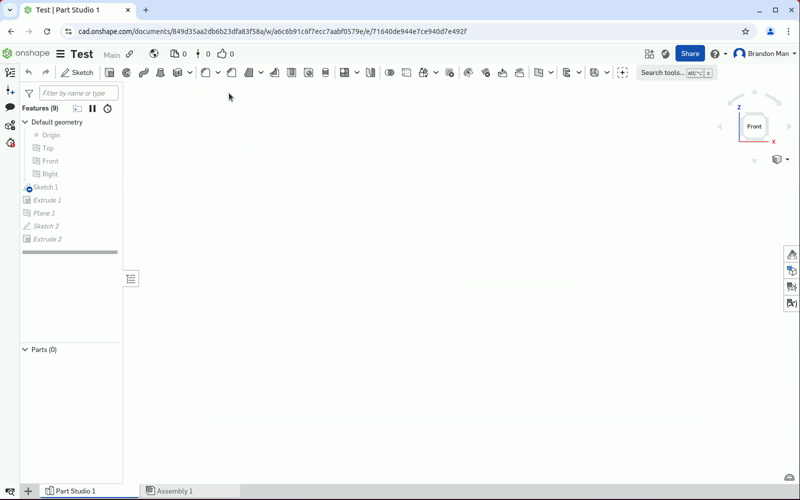
key(shift+s)
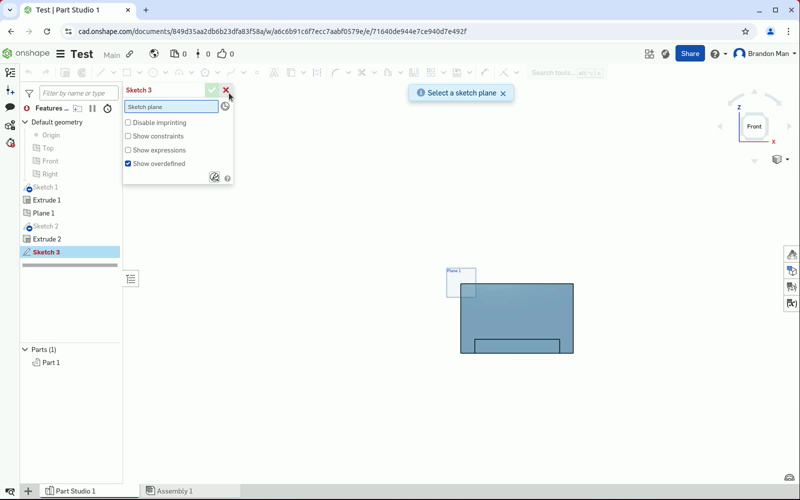
mouse_move(73, 215)
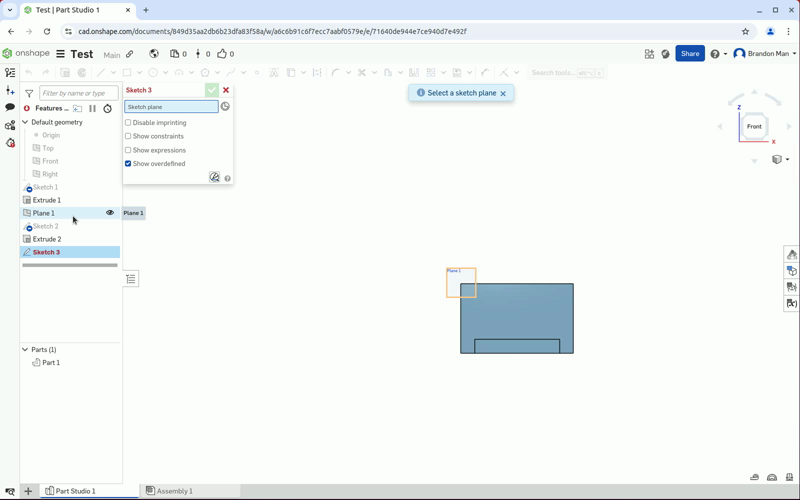
click(73, 215)
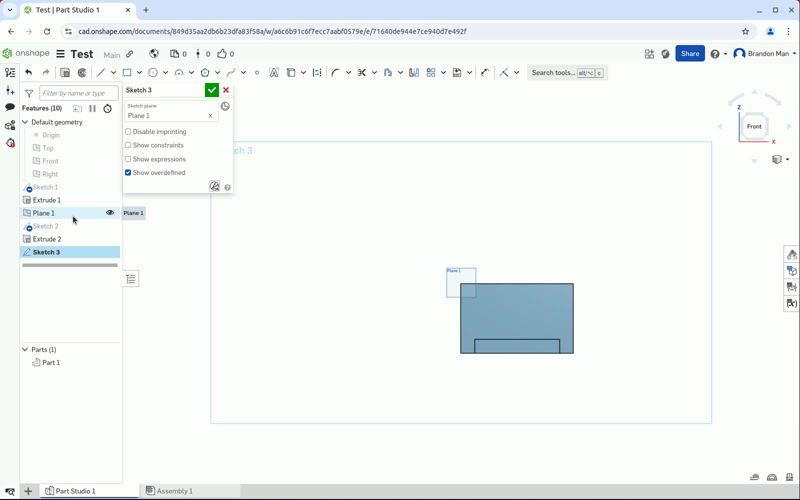
mouse_move(73, 352)
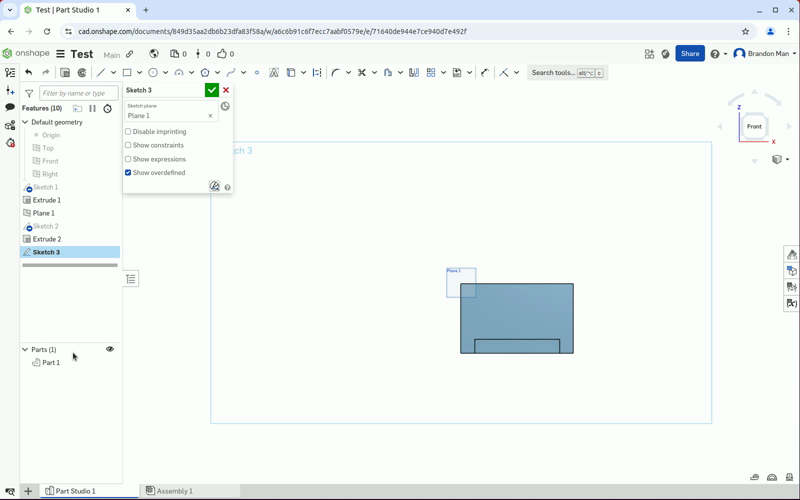
key(y)
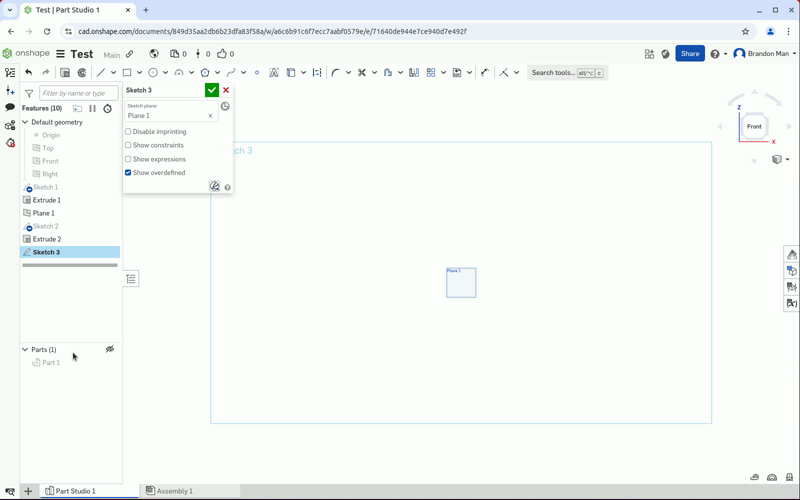
key(l)
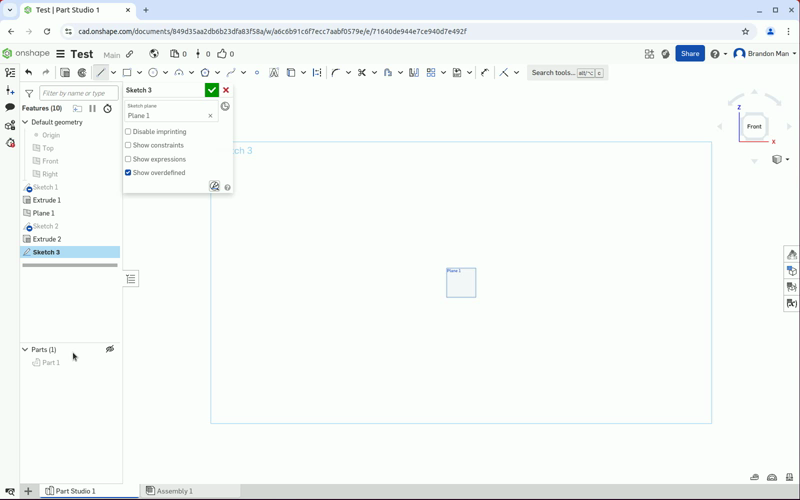
key_down(shift)
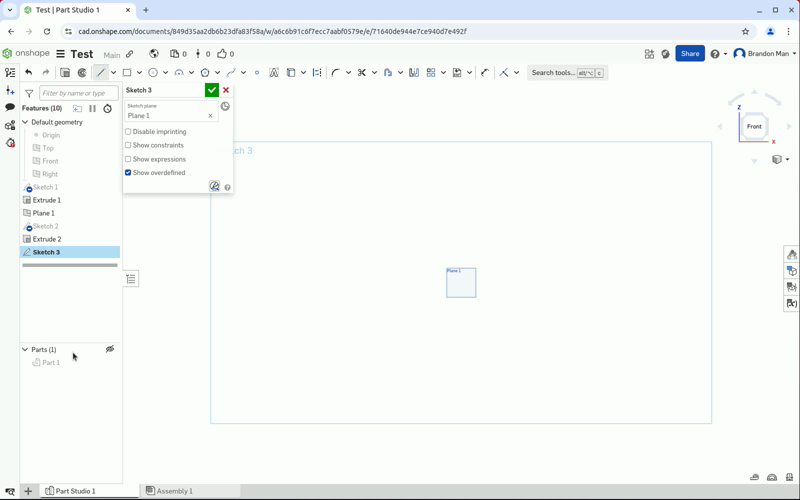
mouse_move(545, 311)
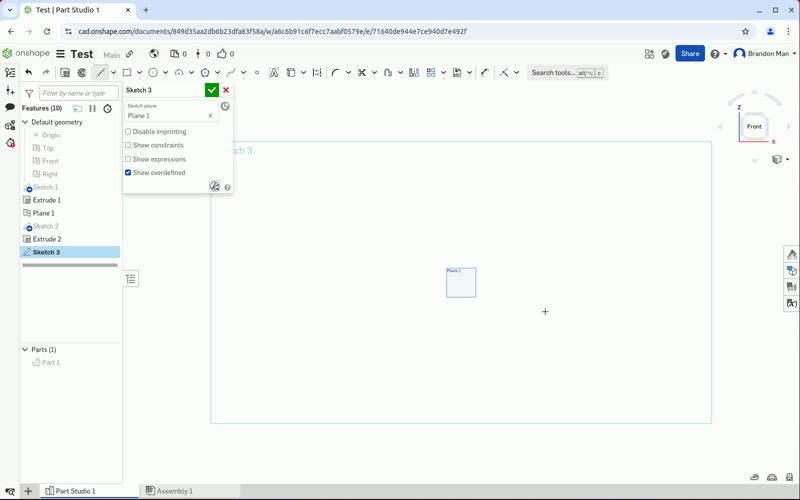
click(545, 311)
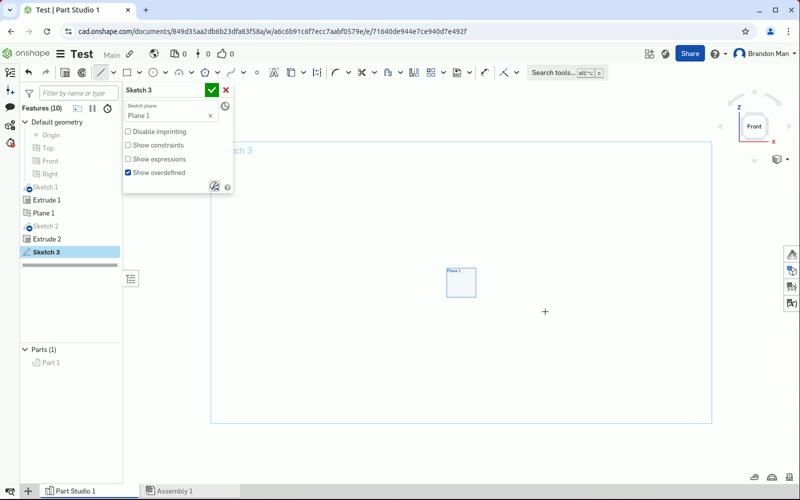
key_up(shift)
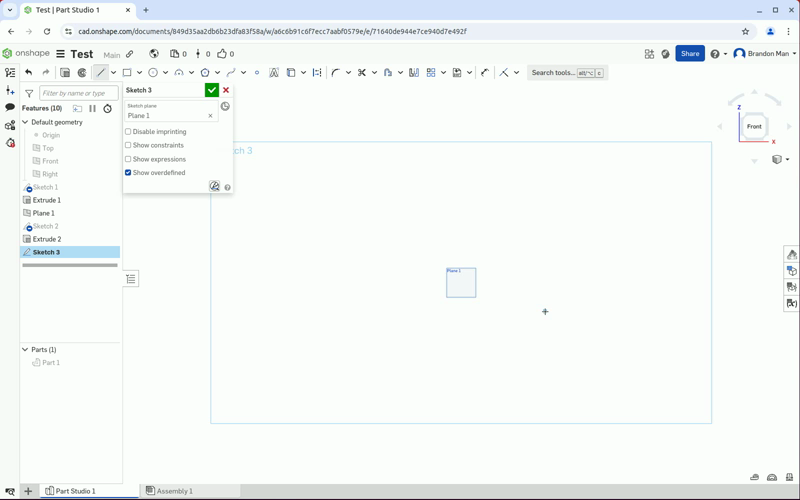
key_down(shift)
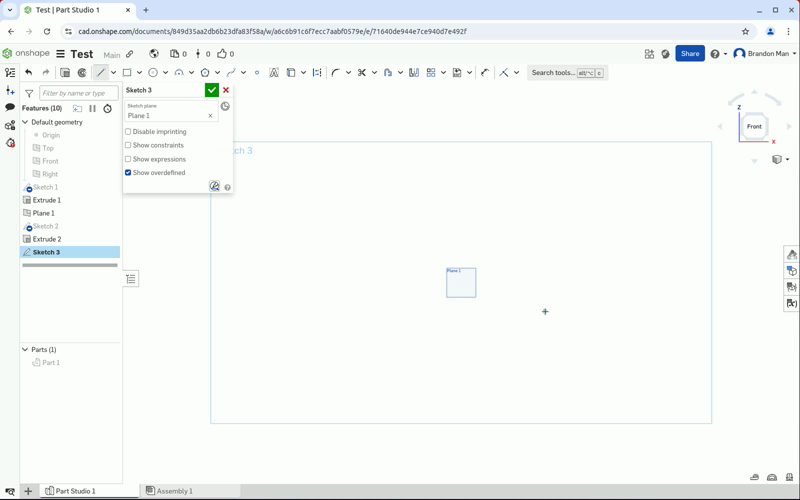
mouse_move(575, 311)
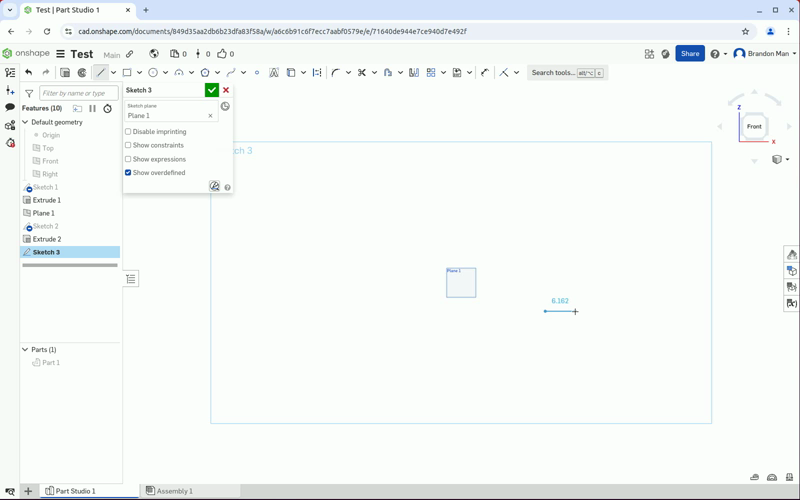
mouse_move(574, 311)
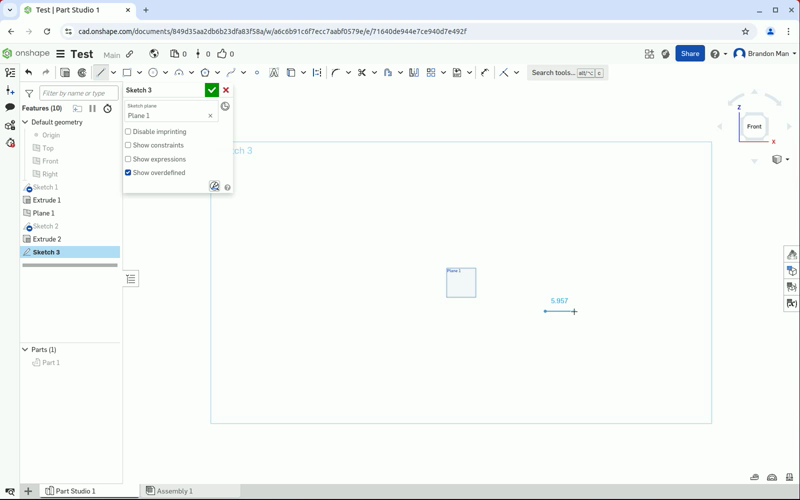
click(574, 311)
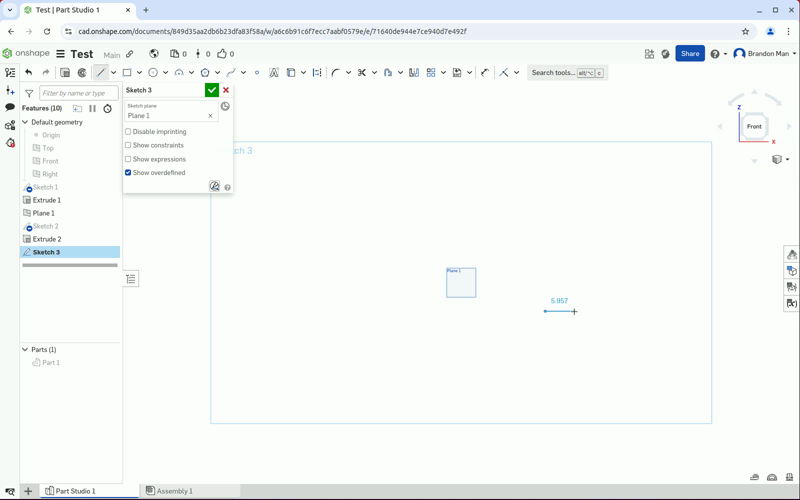
key_up(shift)
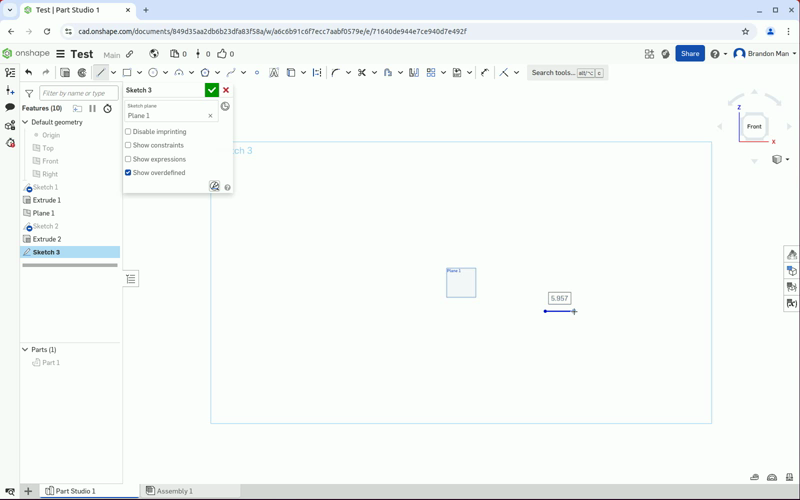
key_down(shift)
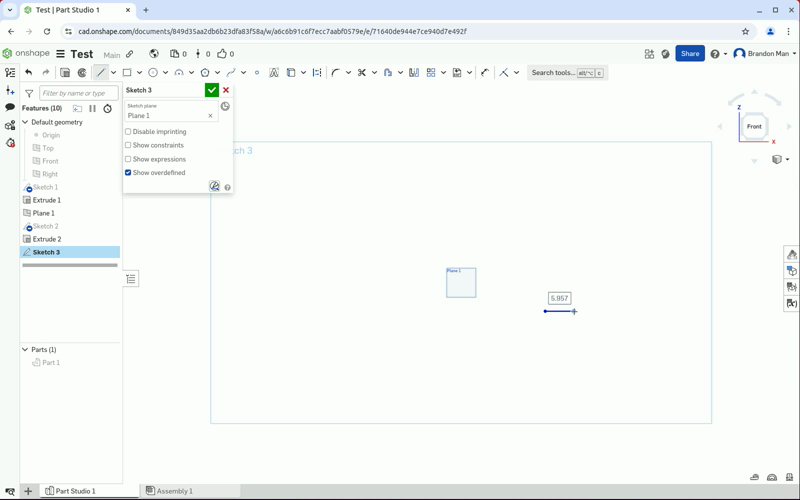
mouse_move(589, 311)
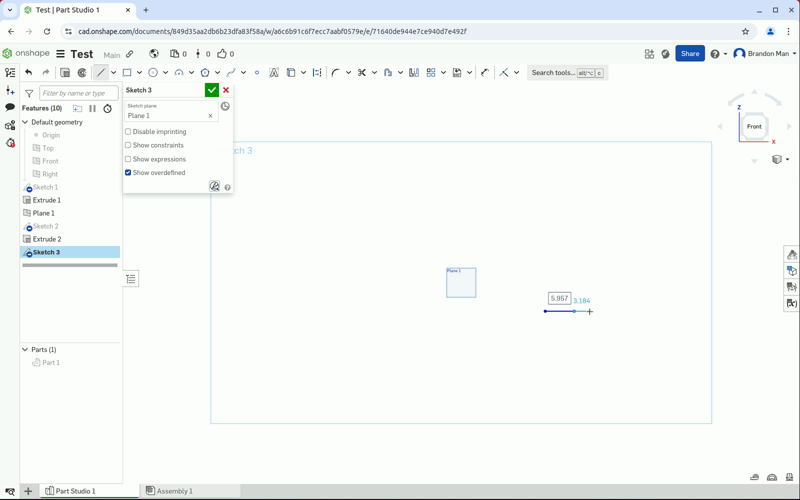
mouse_move(574, 282)
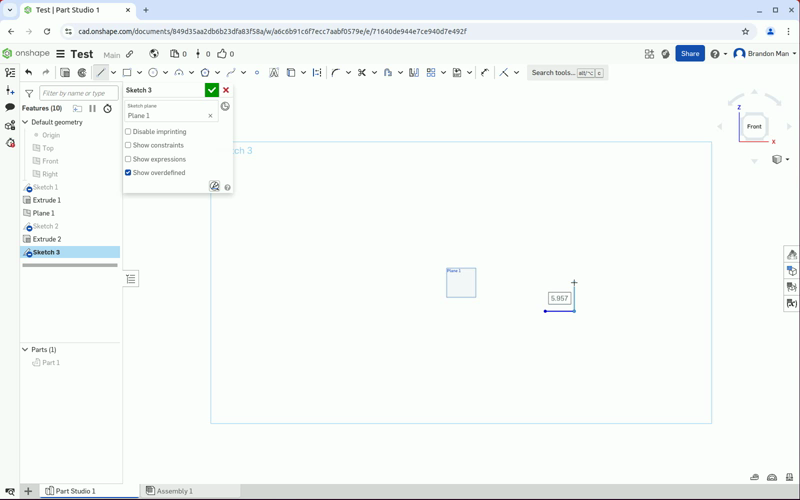
click(574, 282)
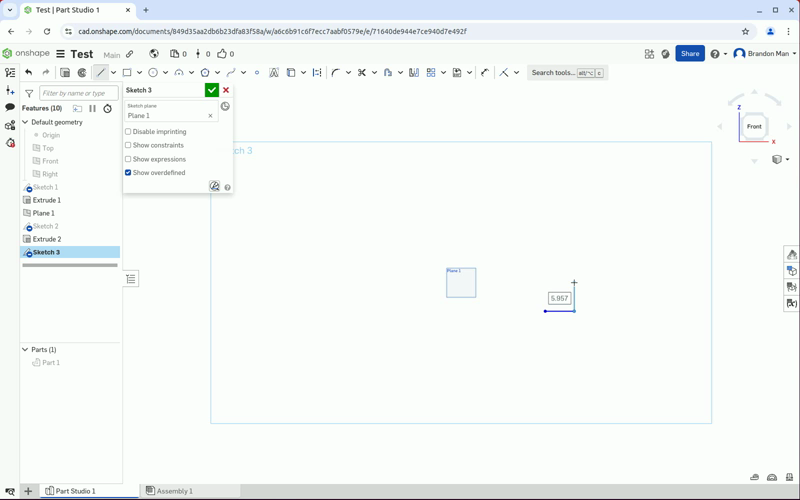
key_up(shift)
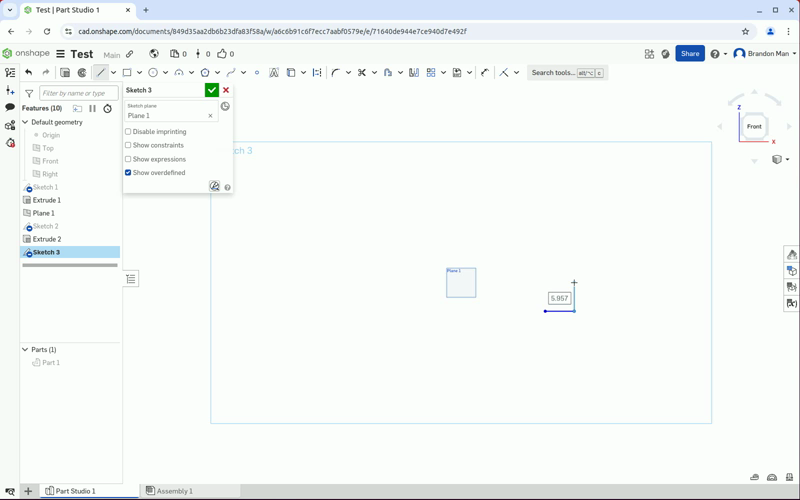
key_down(shift)
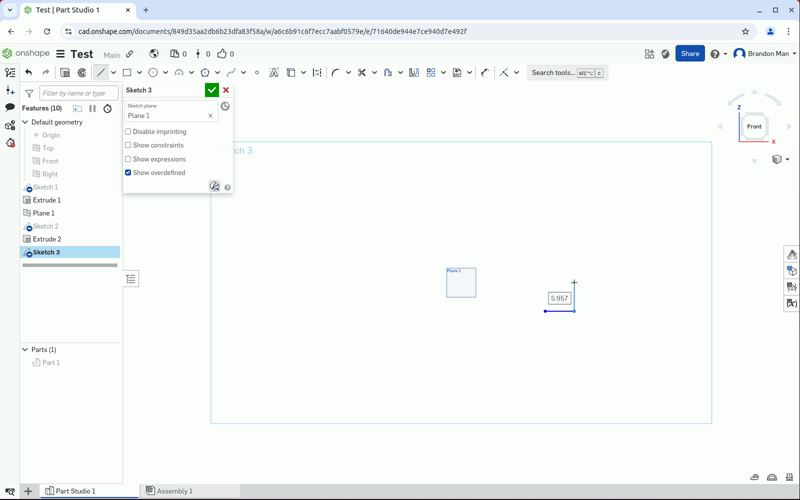
mouse_move(589, 282)
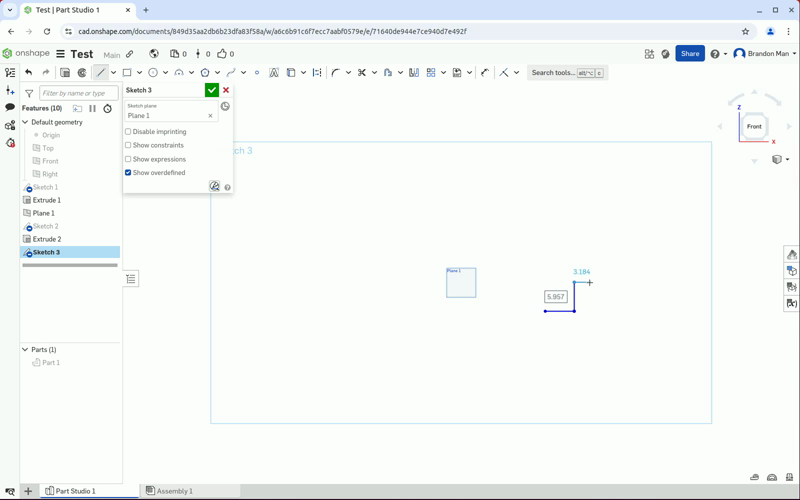
mouse_move(545, 282)
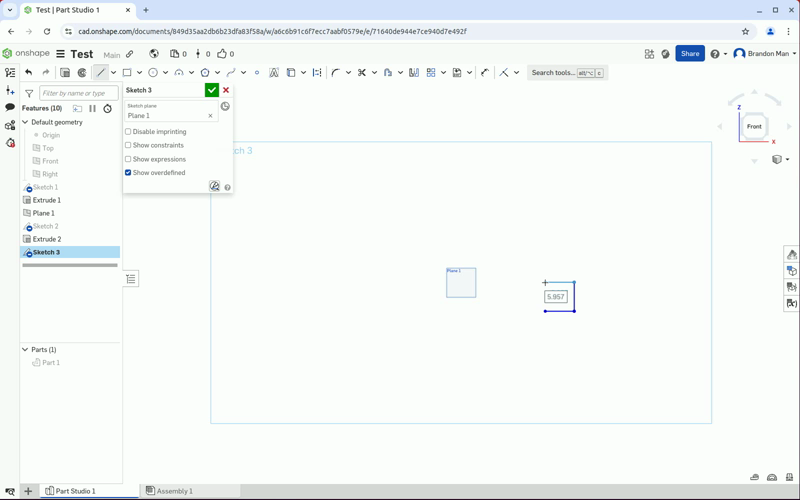
click(545, 282)
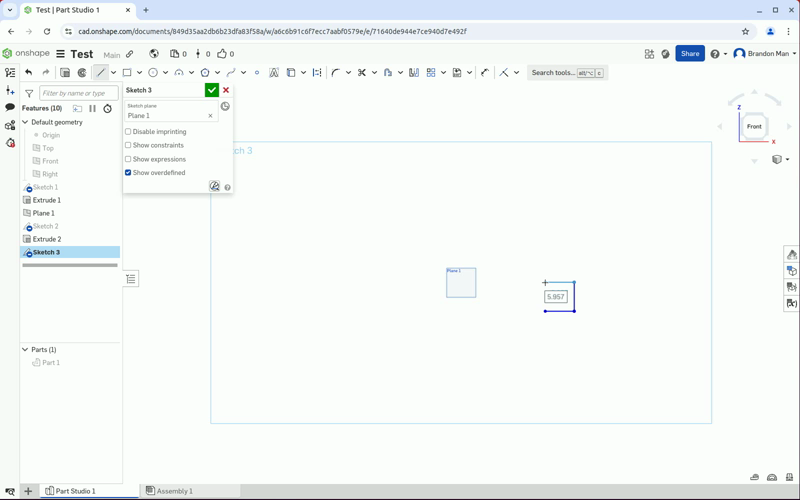
key_up(shift)
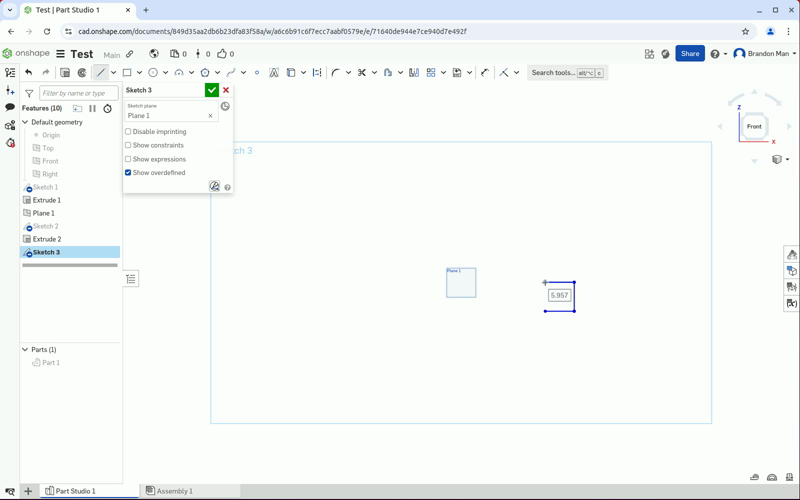
mouse_move(575, 282)
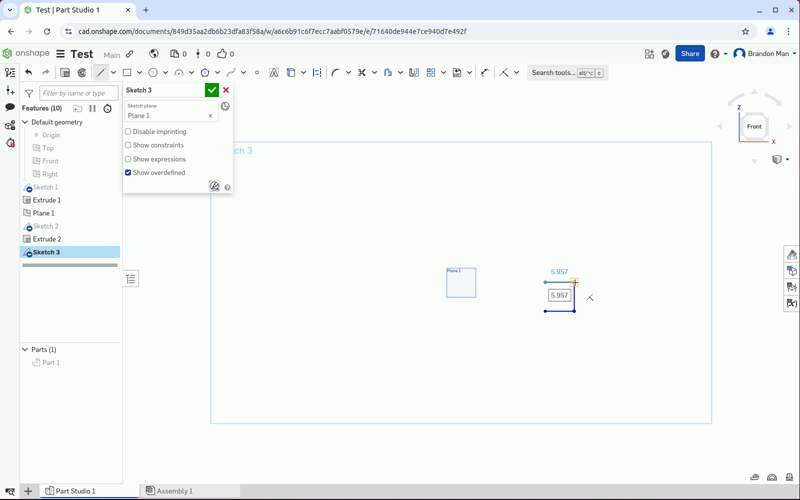
key_down(shift)
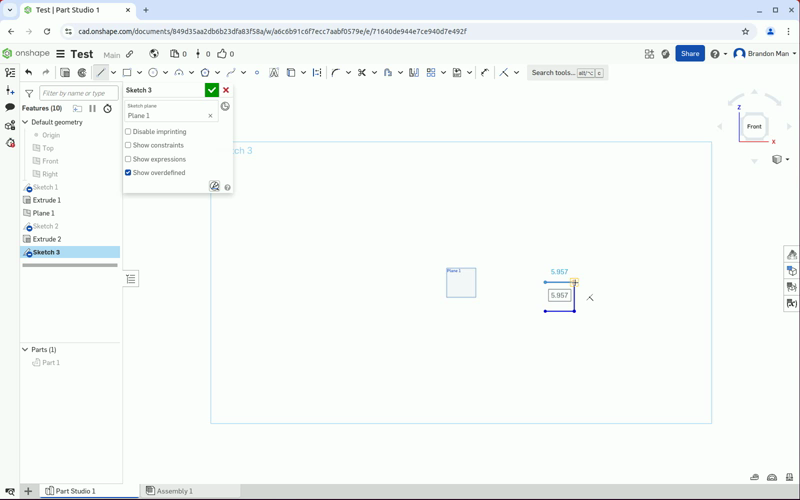
mouse_move(545, 311)
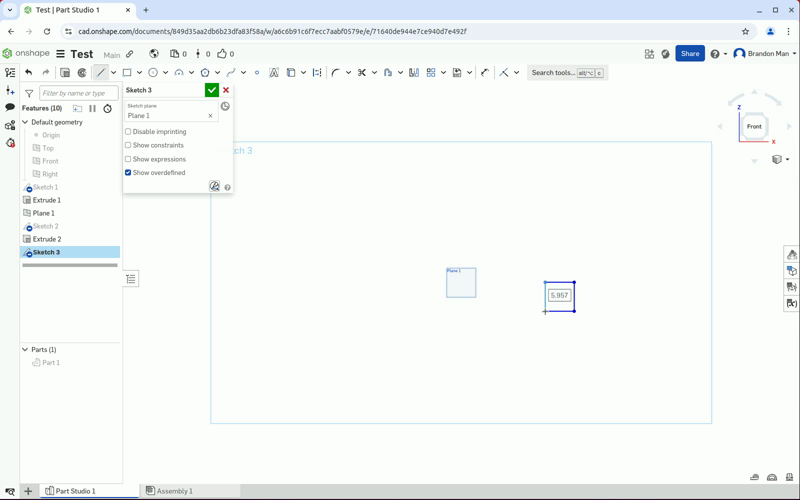
key_up(shift)
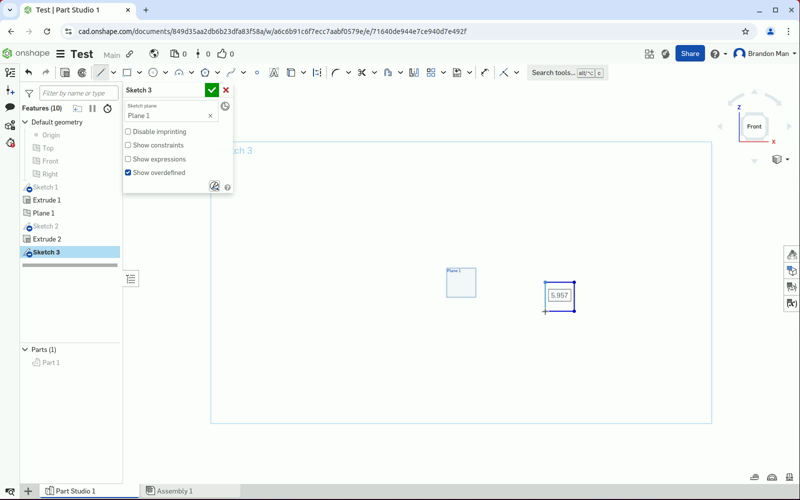
click(545, 311)
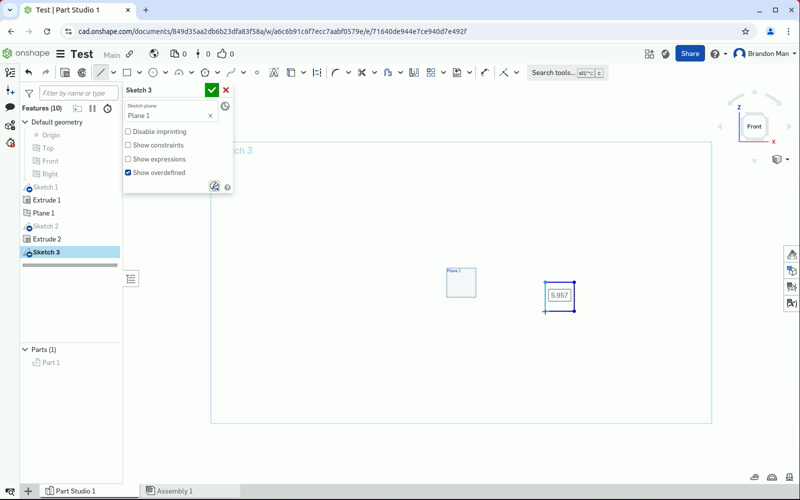
key(esc)
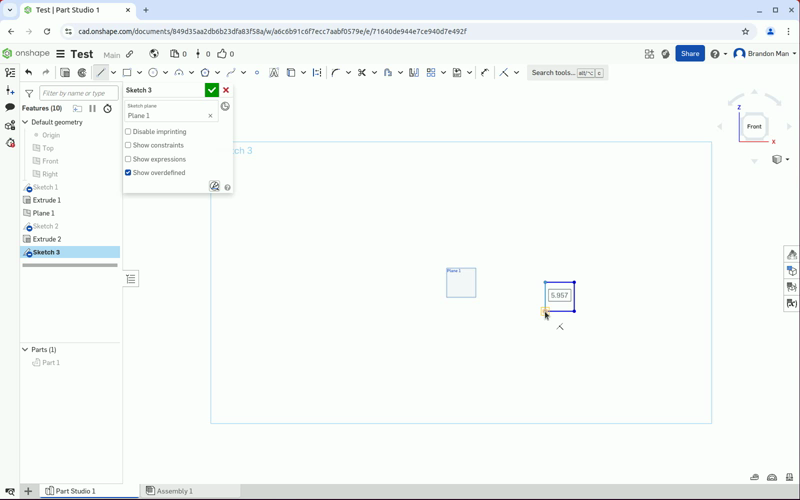
mouse_move(558, 298)
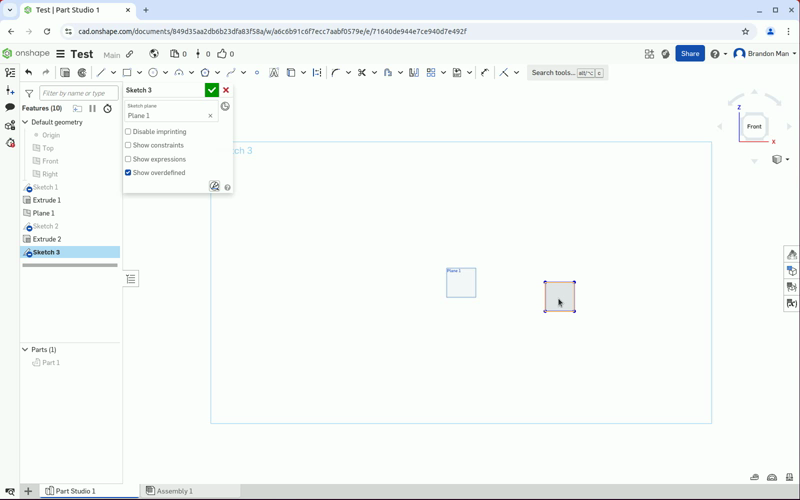
scroll(6)
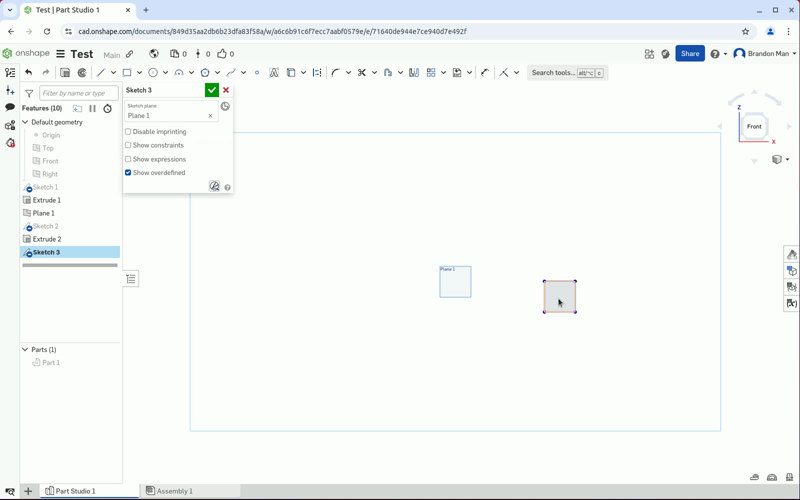
scroll(6)
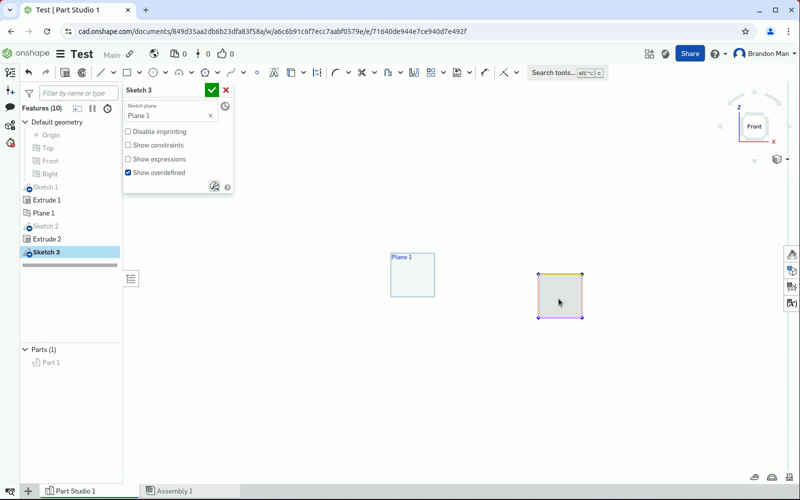
scroll(6)
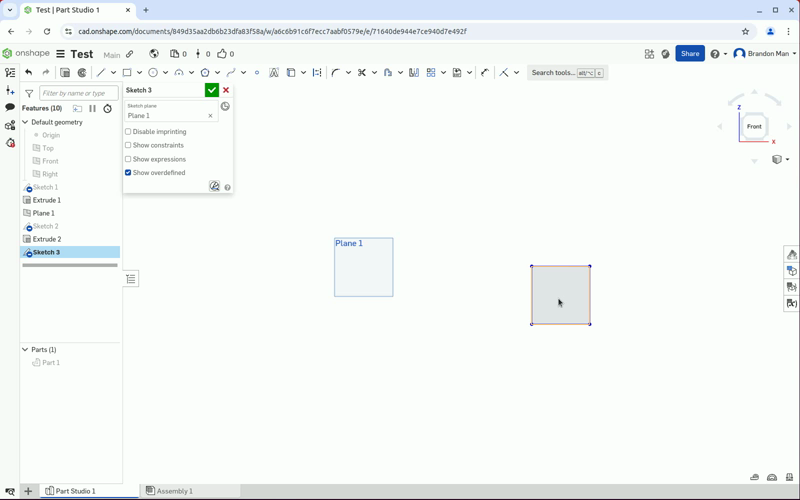
scroll(6)
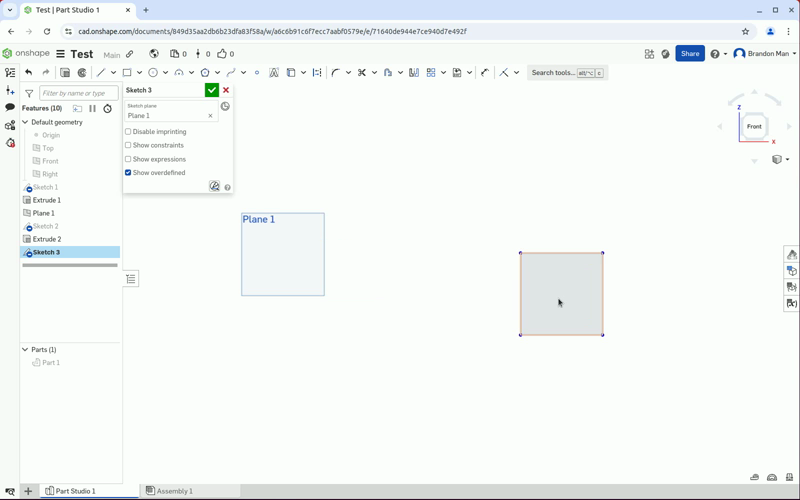
scroll(6)
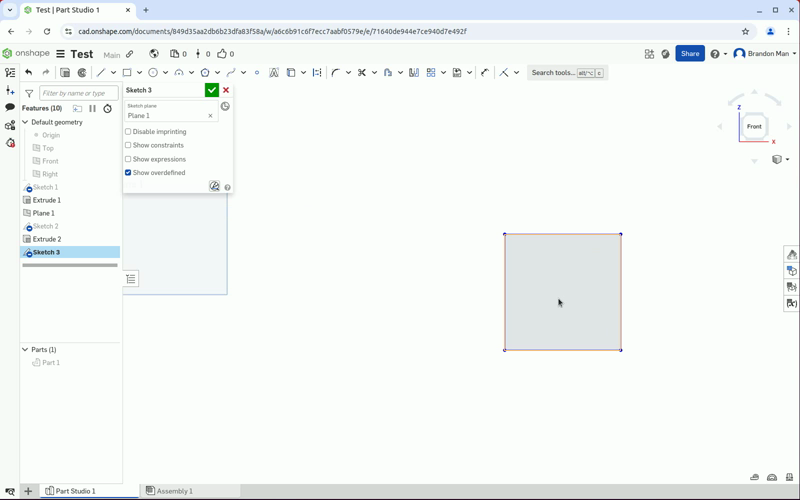
scroll(6)
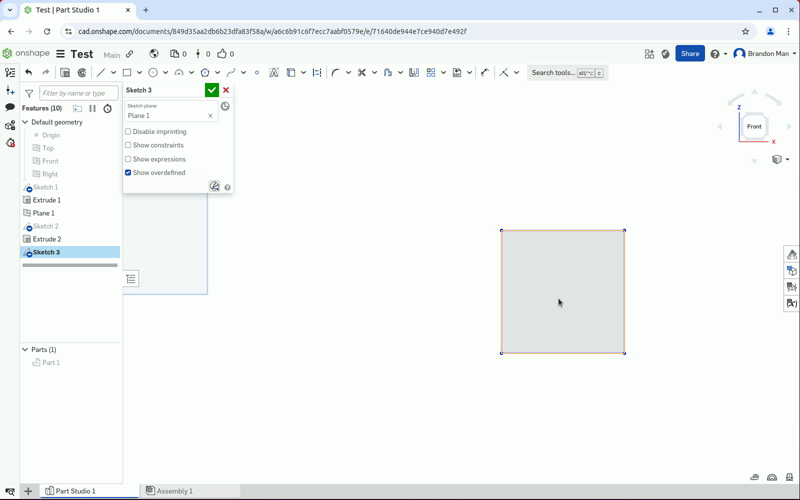
scroll(6)
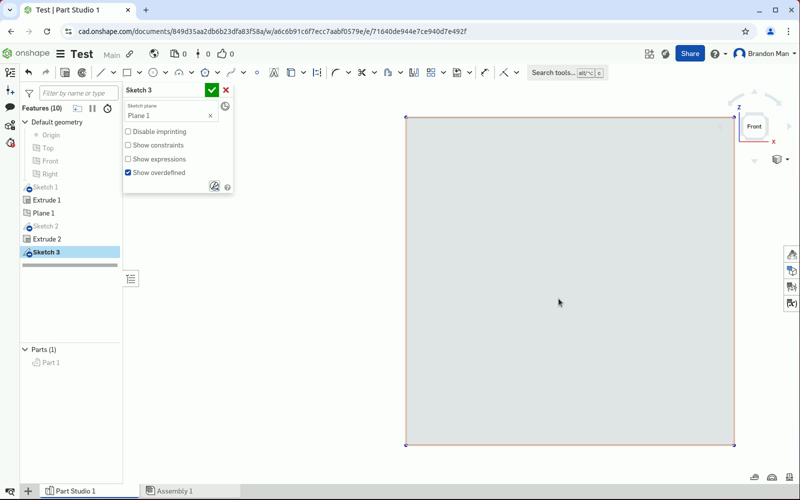
click(558, 298)
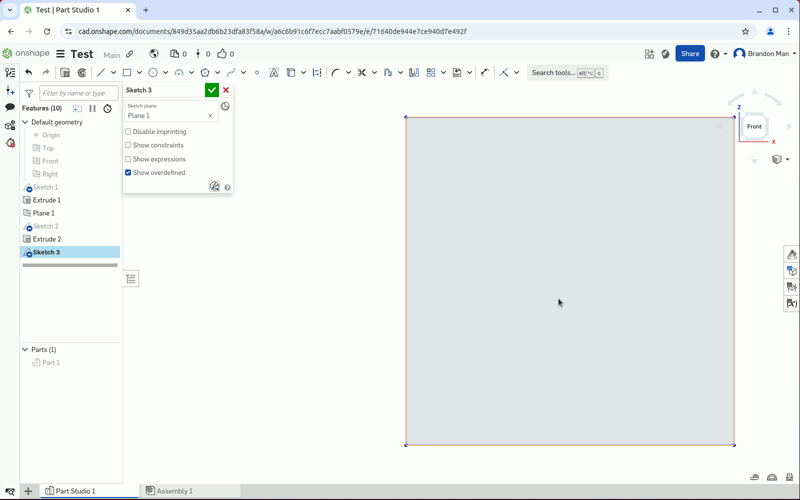
scroll(-6)
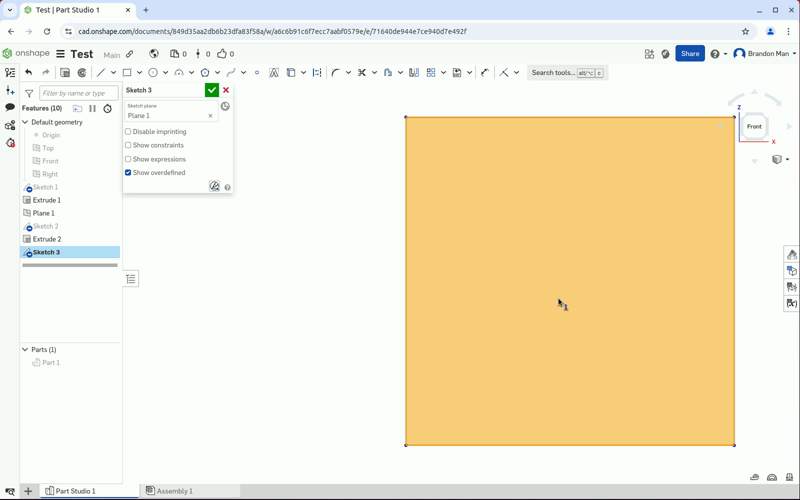
scroll(-6)
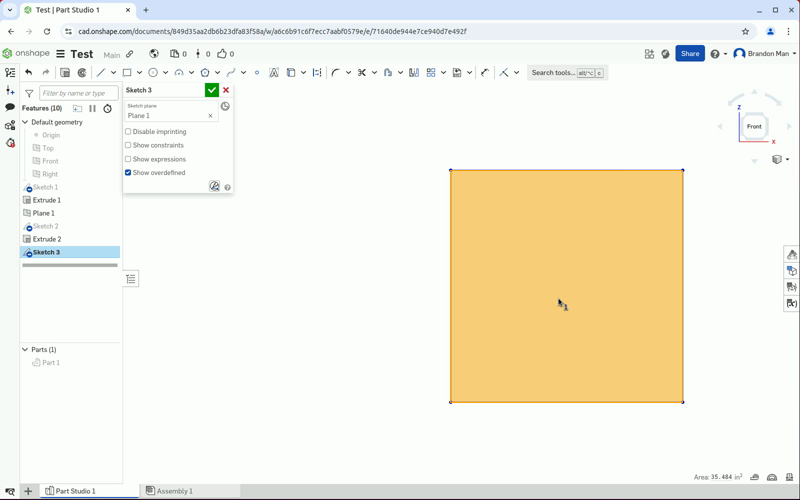
scroll(-6)
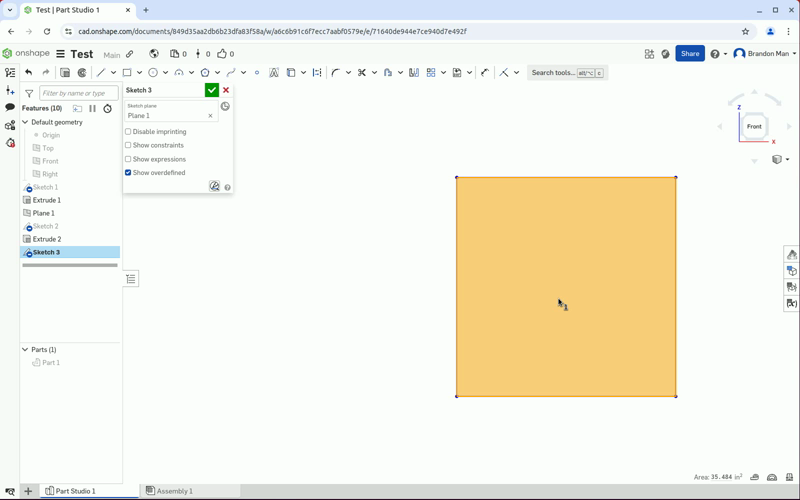
scroll(-6)
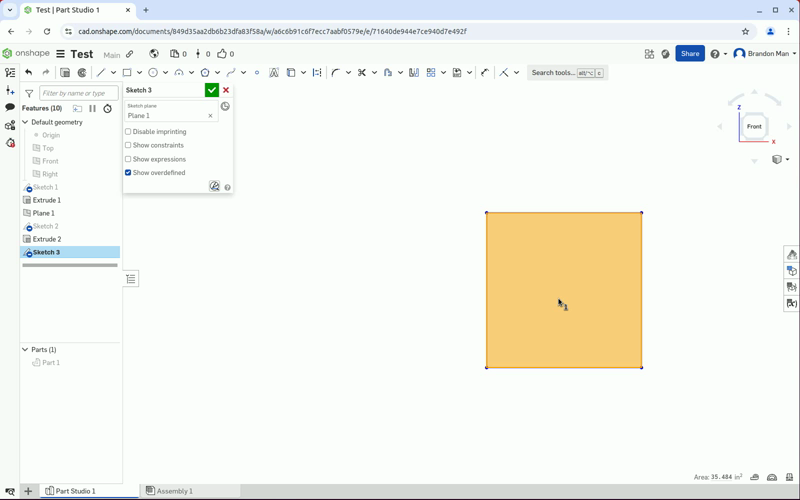
scroll(-6)
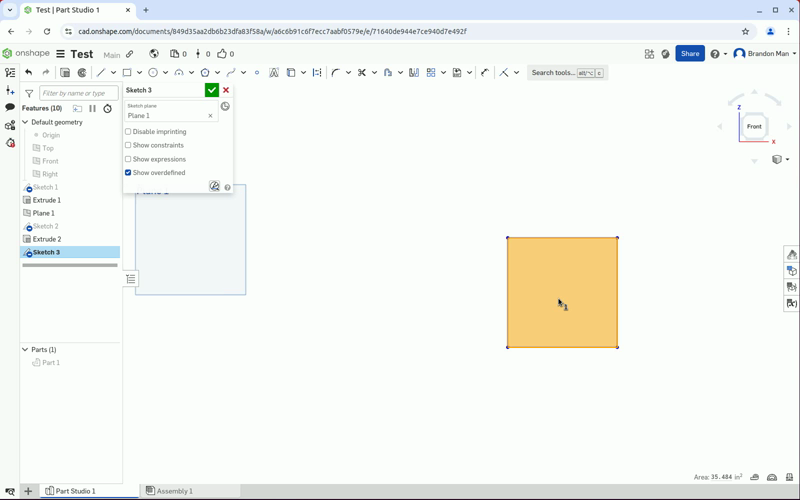
scroll(-6)
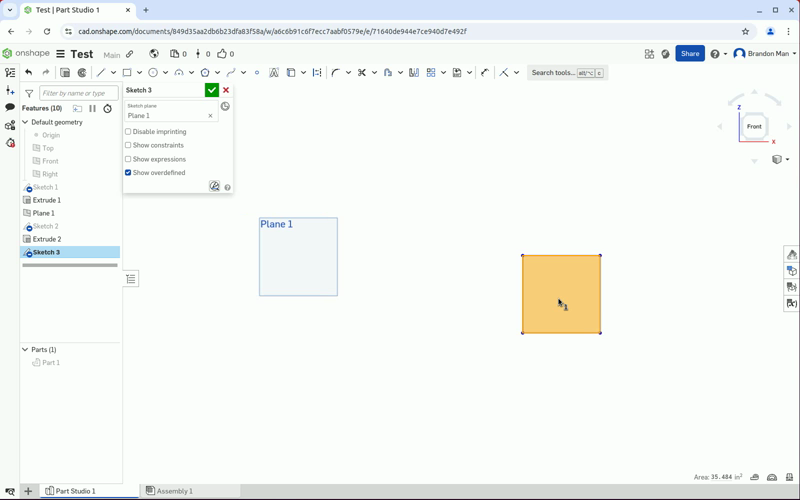
scroll(-6)
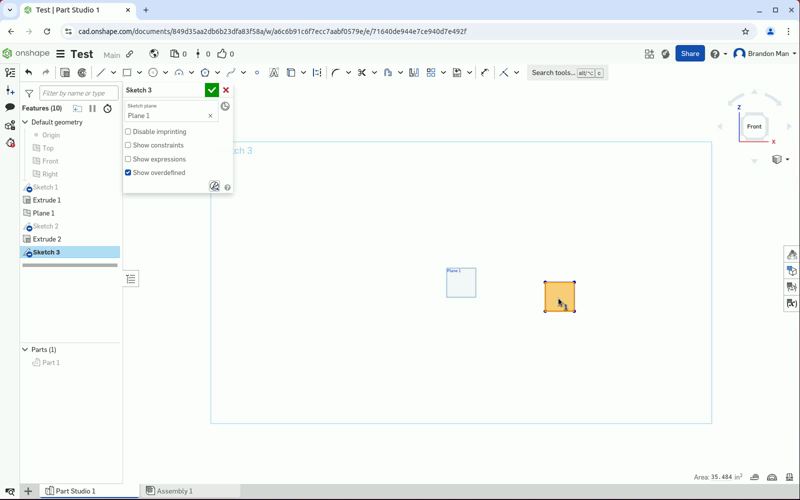
mouse_move(73, 352)
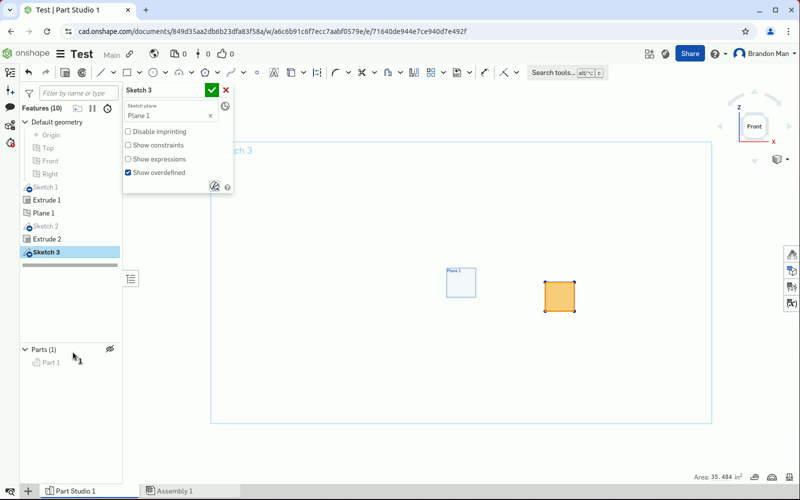
key(shift+y)
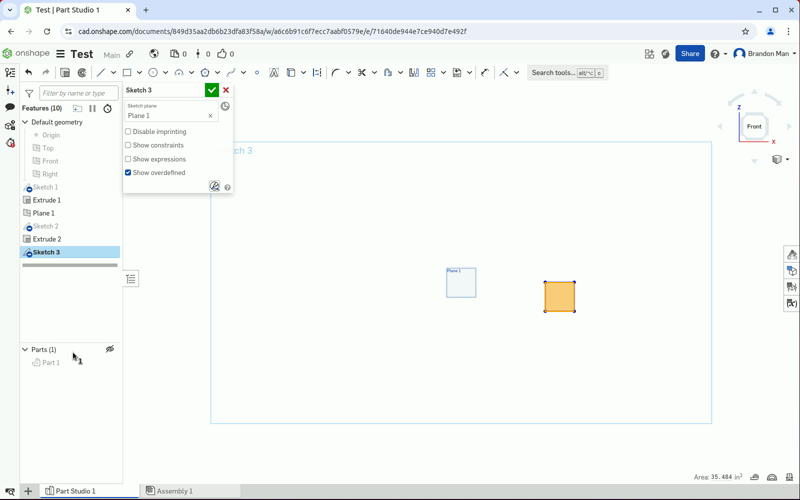
key(shift+e)
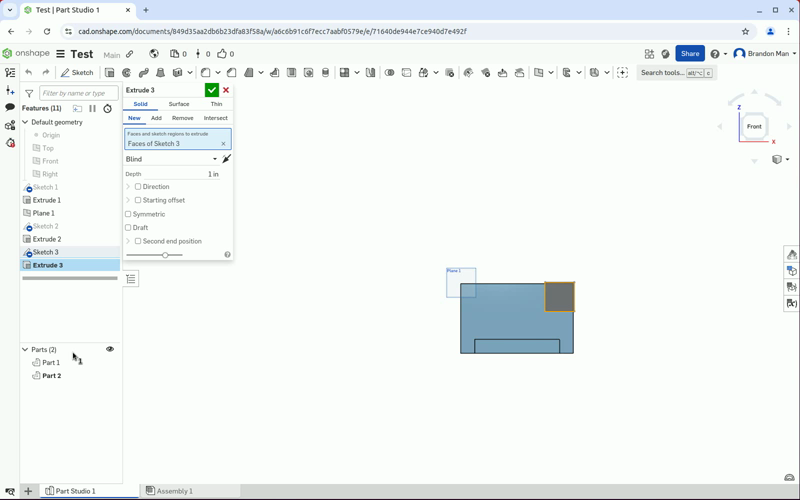
mouse_move(143, 106)
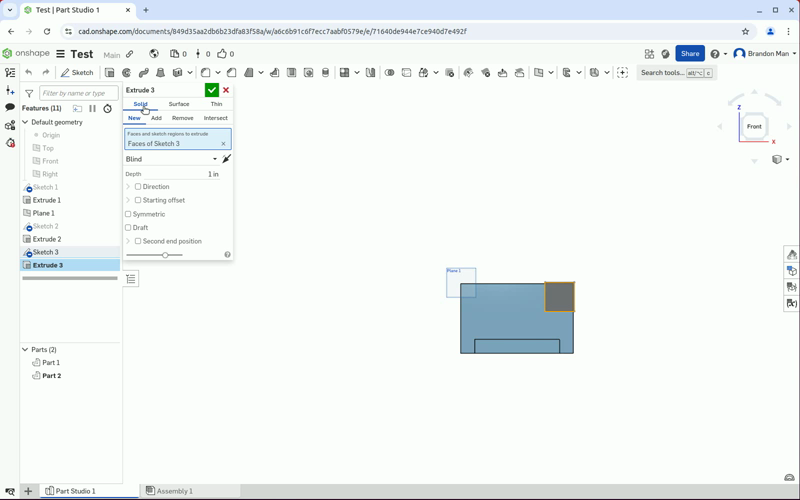
click(143, 106)
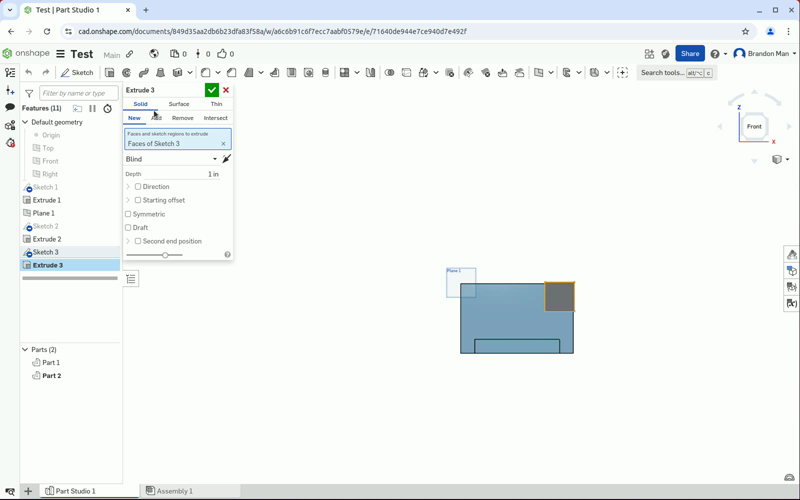
mouse_move(186, 120)
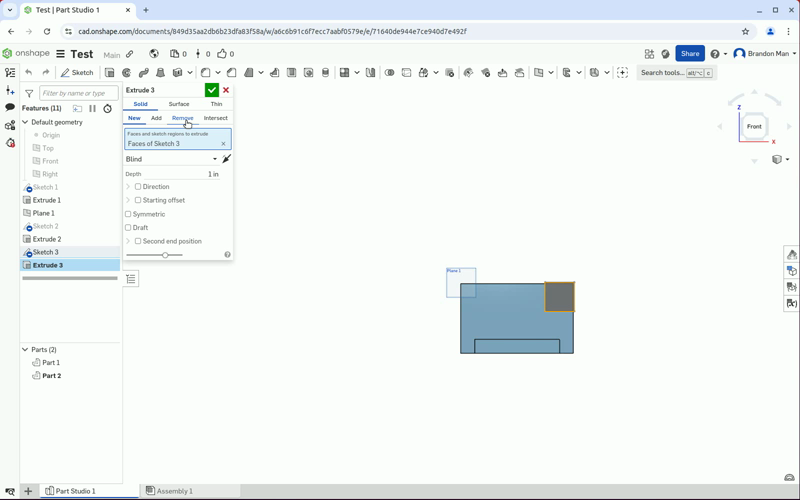
click(186, 120)
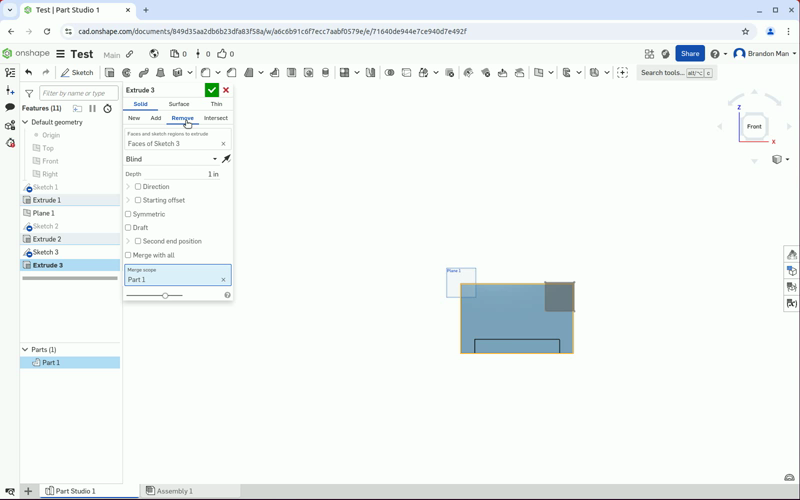
key(tab, 4)
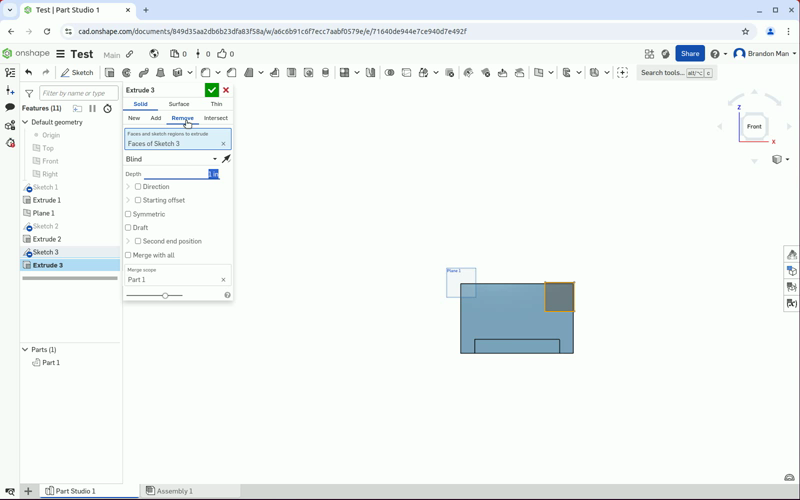
text(14.443)
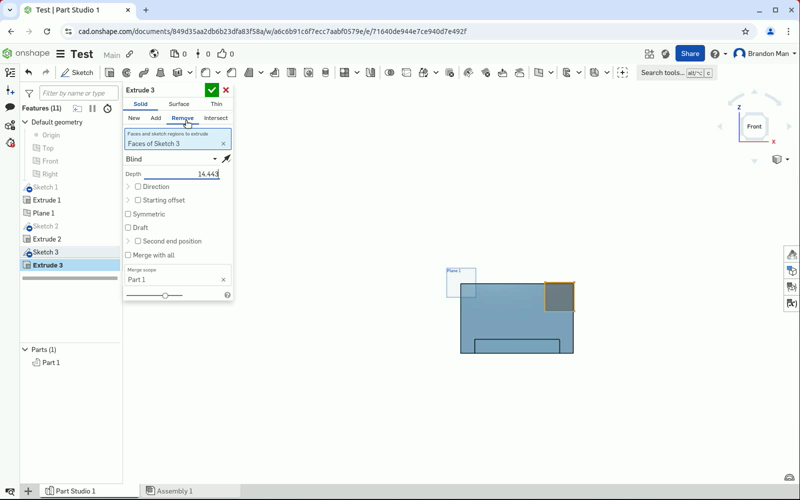
key(tab, 6)
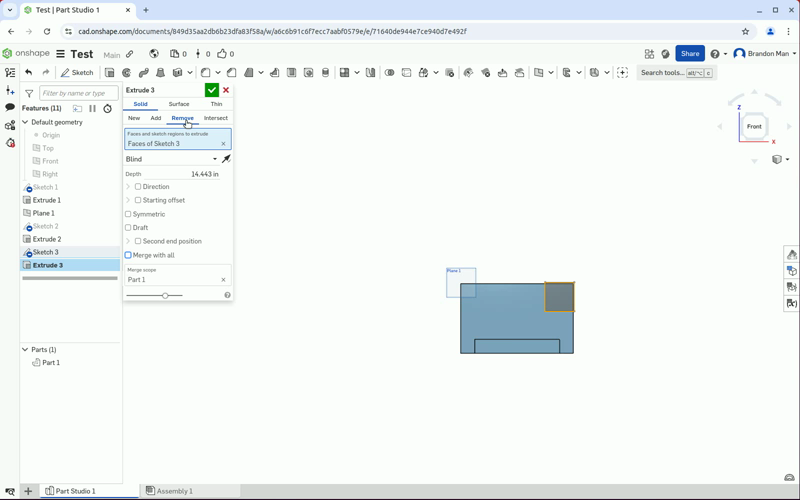
key(space)
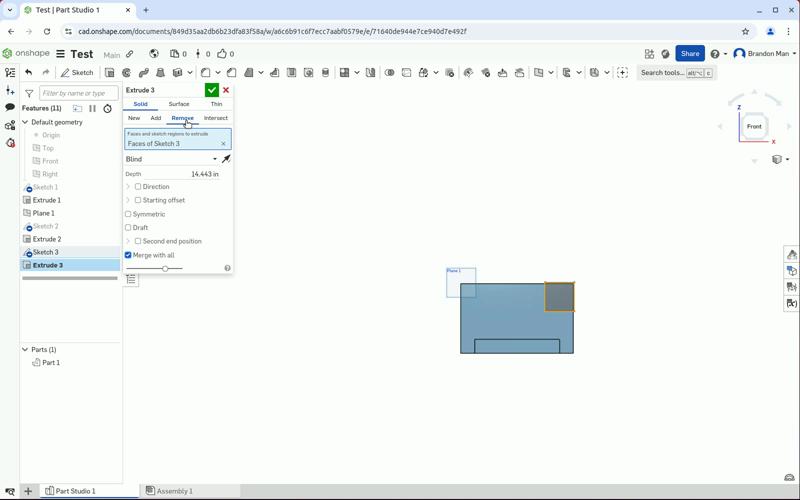
key(enter)
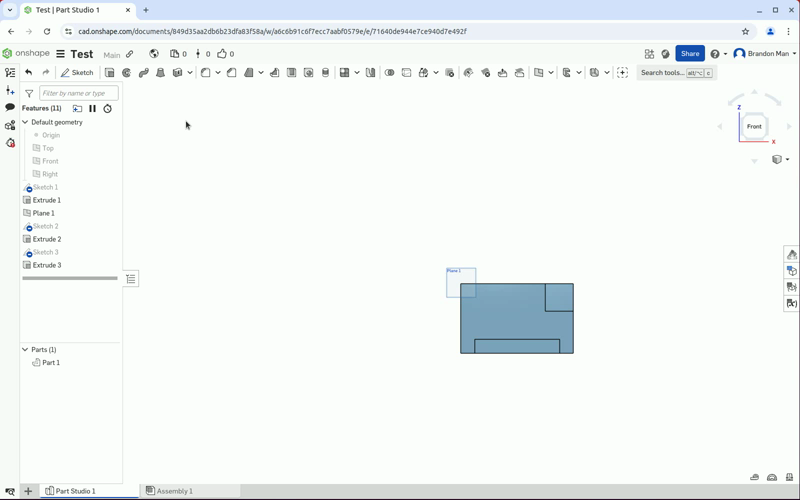
key(shift+h)
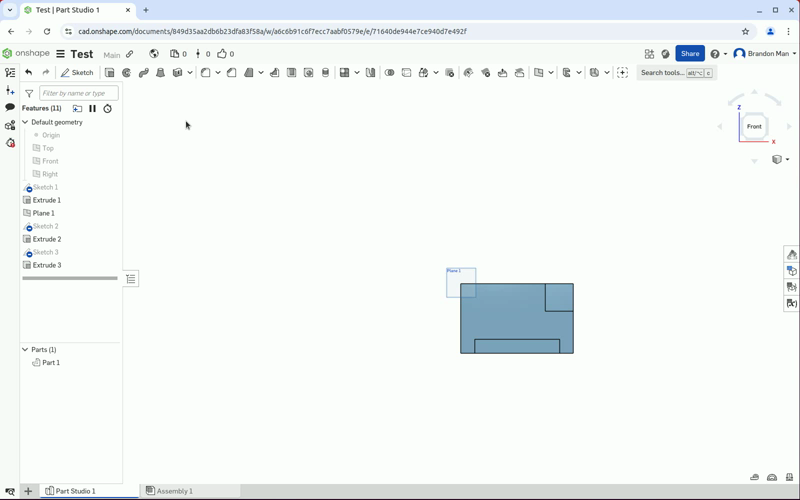
key(shift+h)
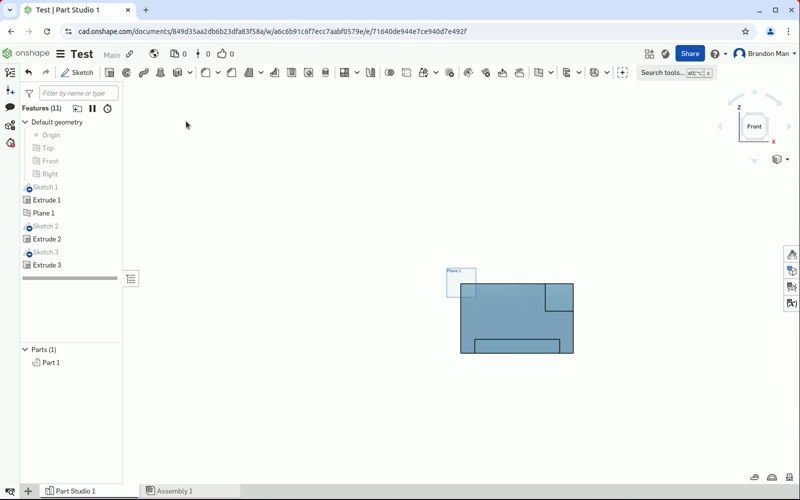
mouse_move(73, 189)
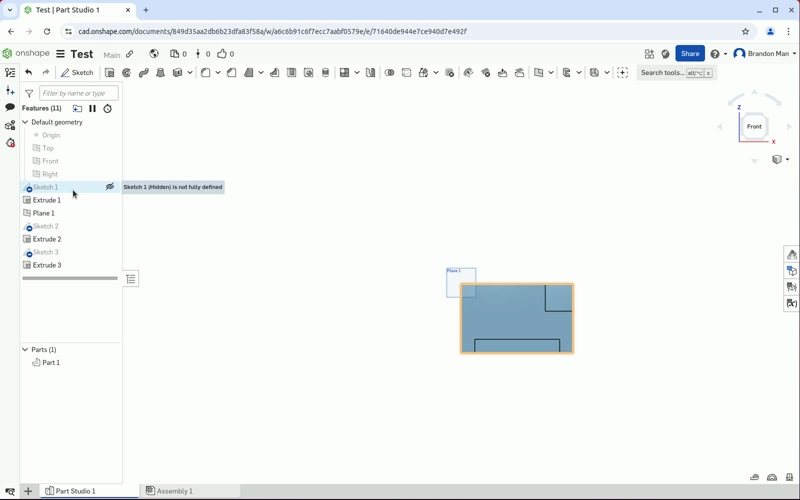
click(73, 189)
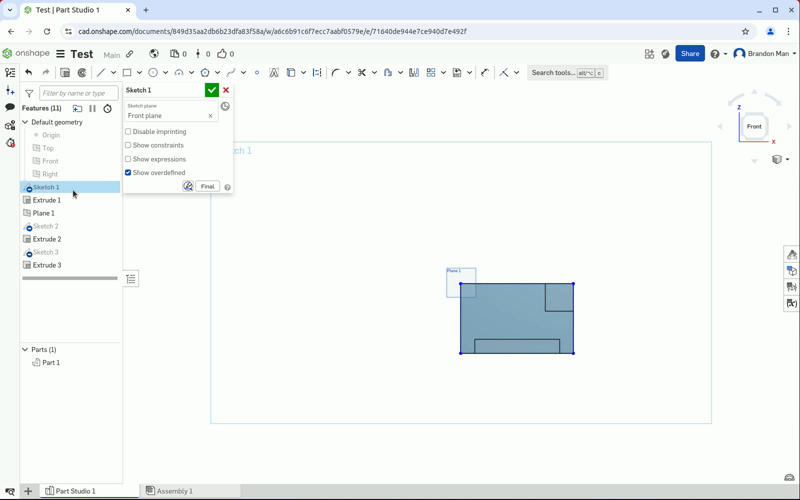
mouse_move(229, 92)
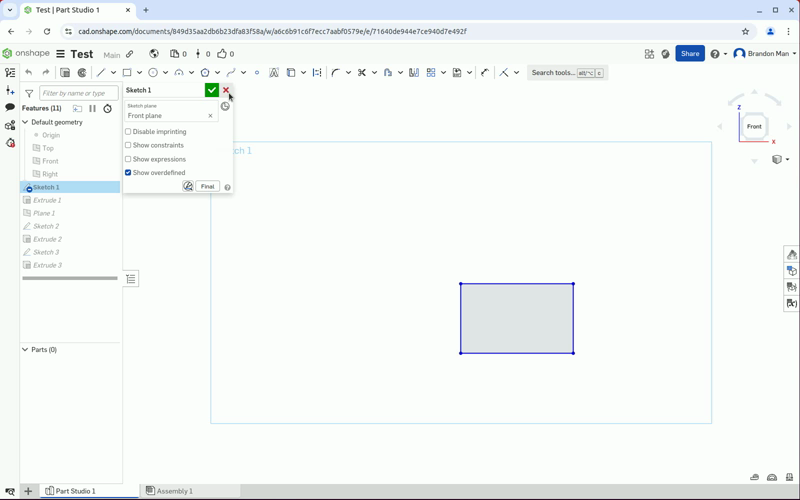
click(229, 92)
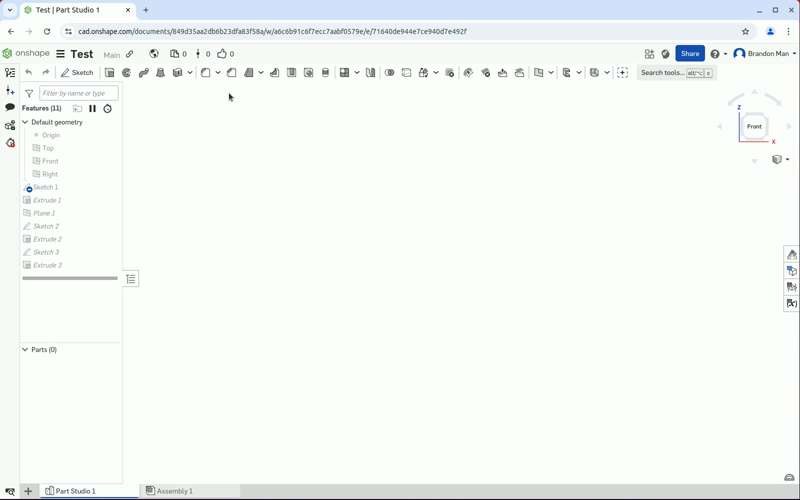
key(shift+s)
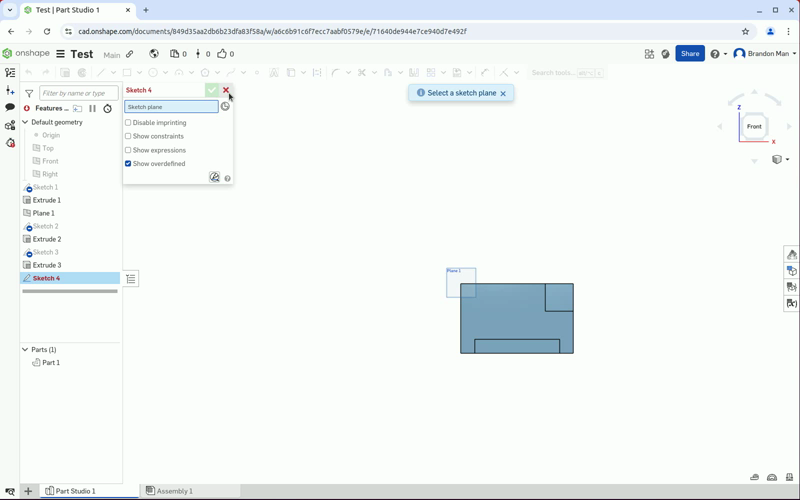
mouse_move(73, 215)
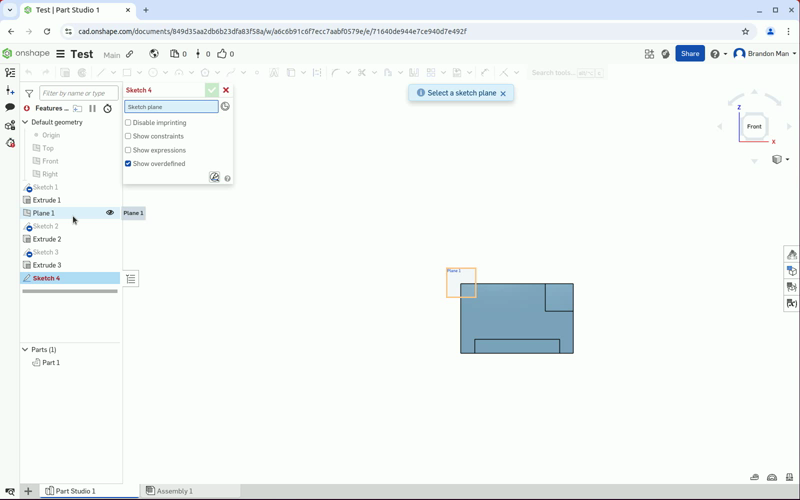
click(73, 215)
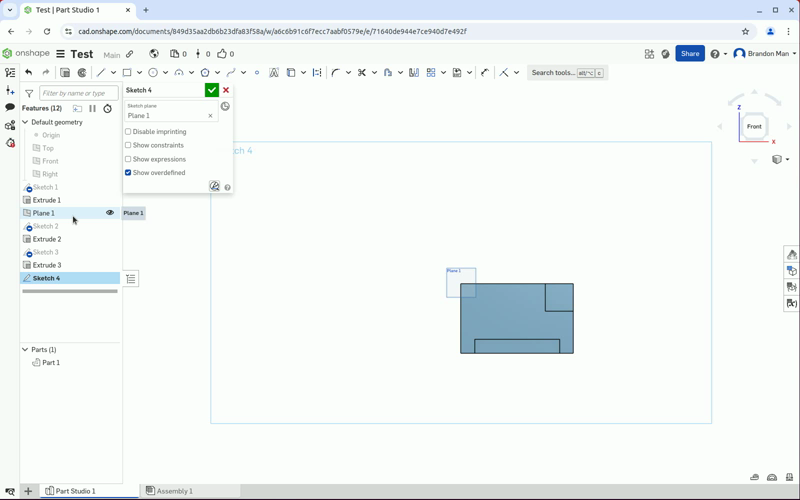
mouse_move(73, 352)
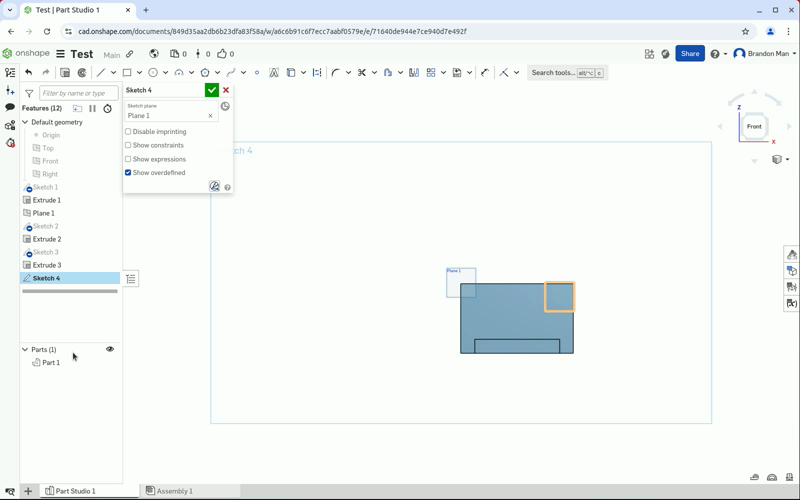
key(y)
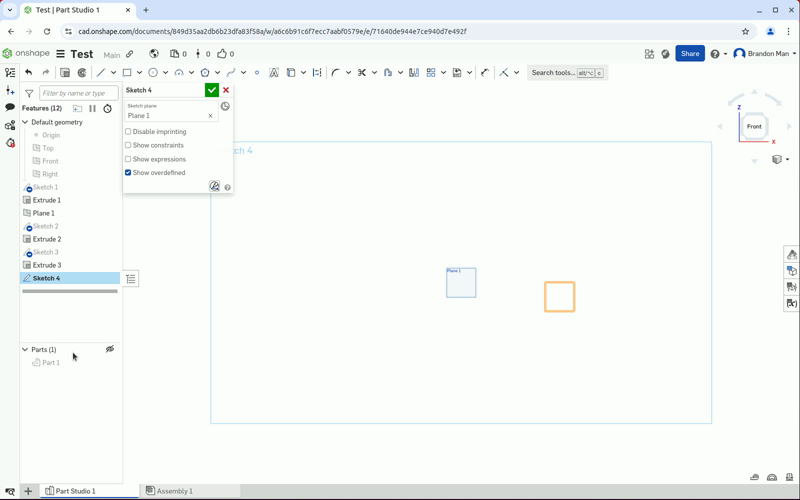
key(l)
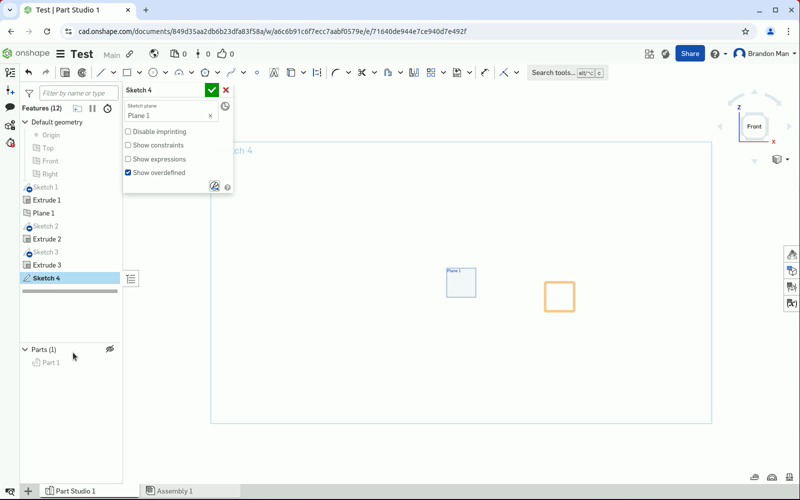
key_down(shift)
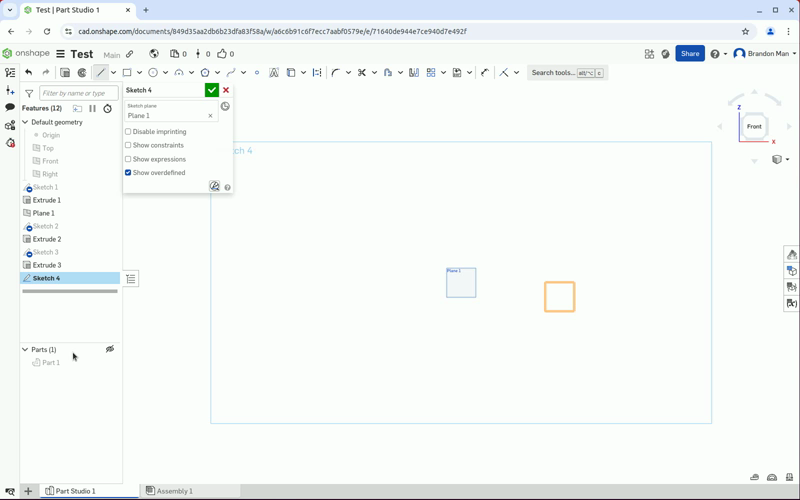
mouse_move(460, 311)
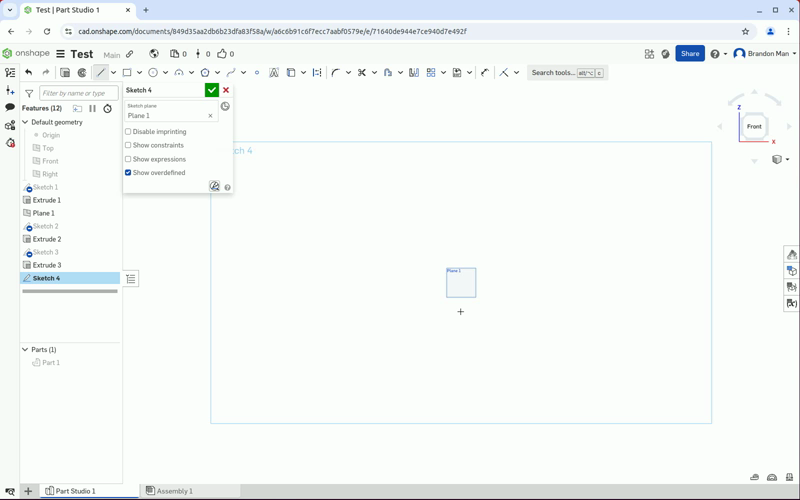
click(460, 311)
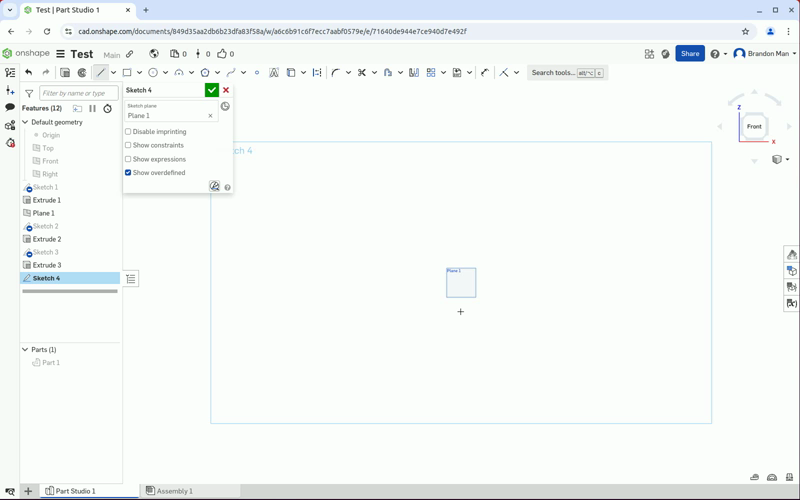
key_up(shift)
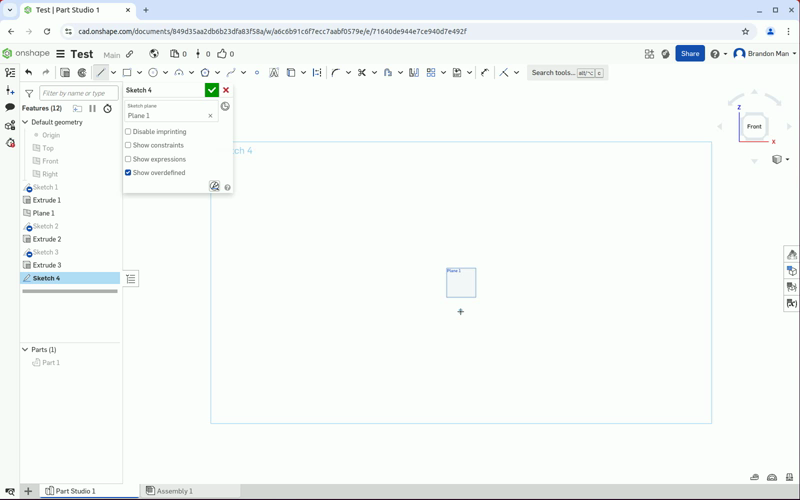
key_down(shift)
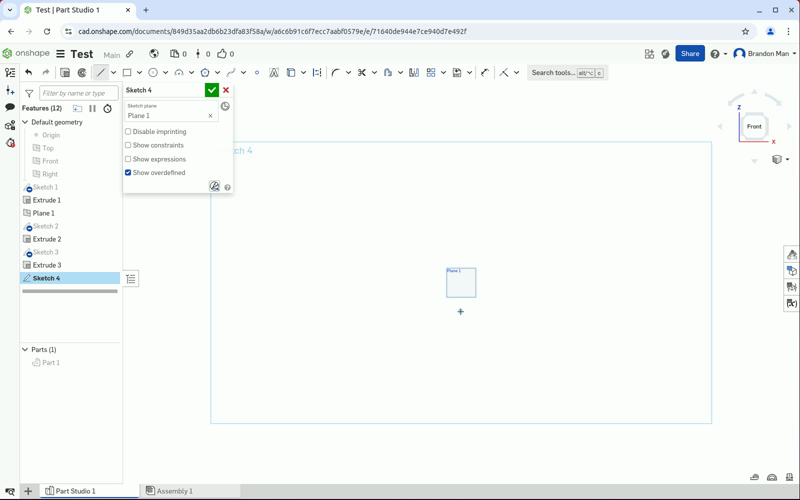
mouse_move(490, 311)
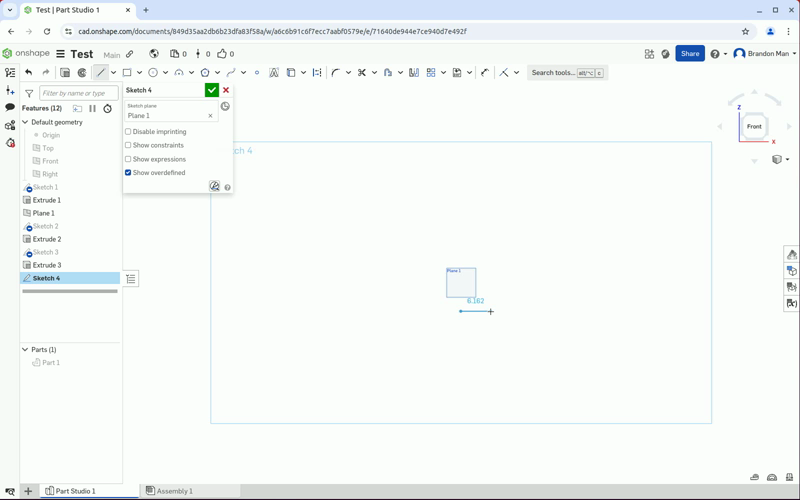
mouse_move(489, 311)
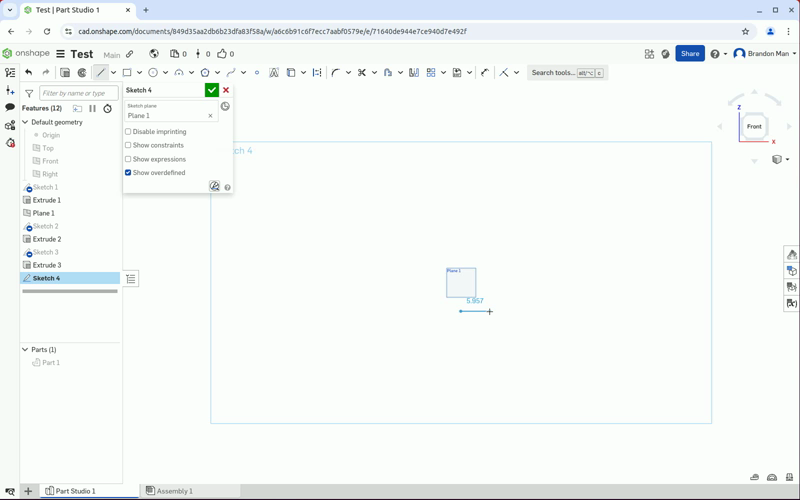
click(489, 311)
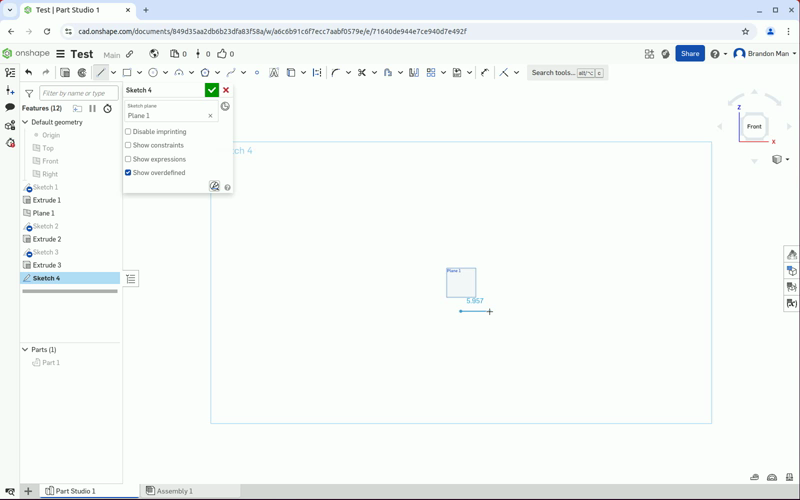
key_up(shift)
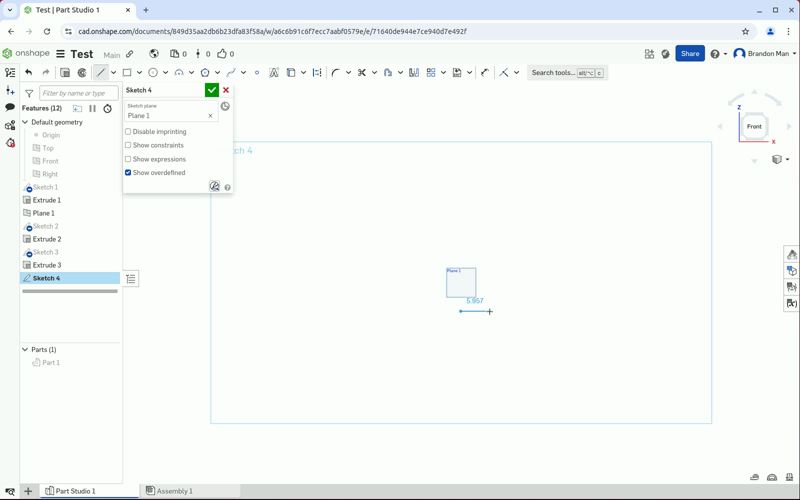
key_down(shift)
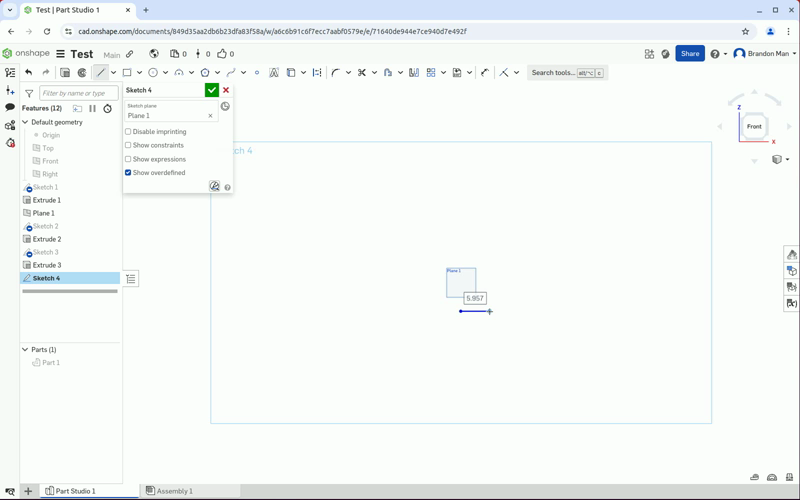
mouse_move(519, 311)
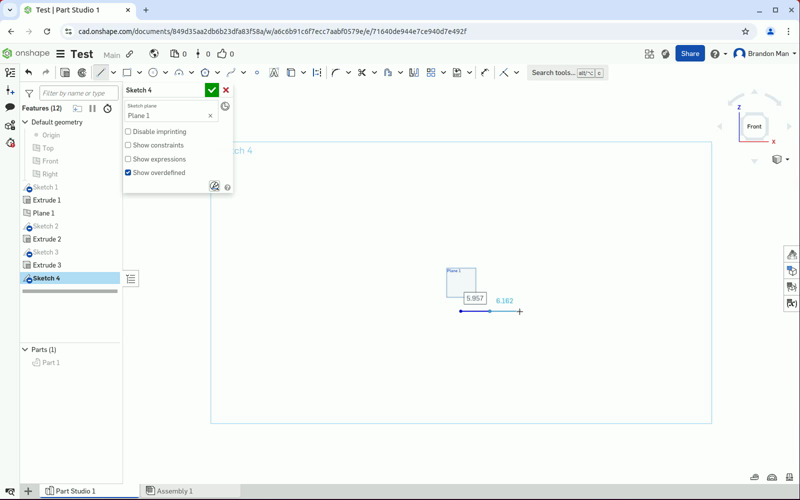
mouse_move(489, 282)
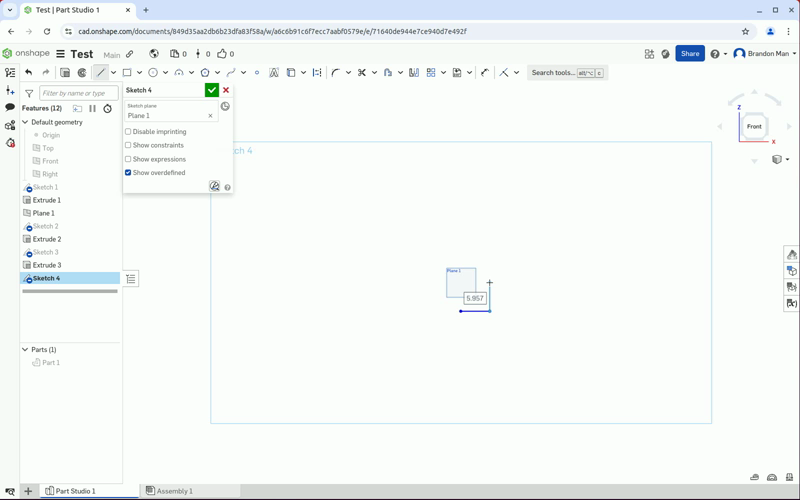
click(489, 282)
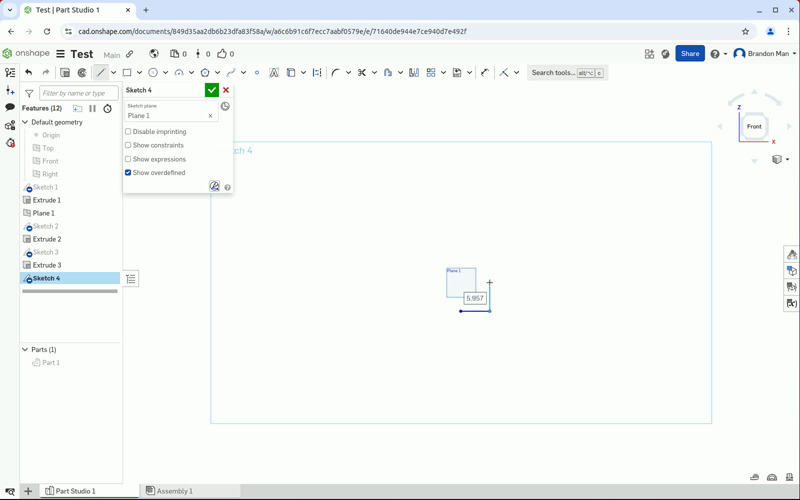
key_up(shift)
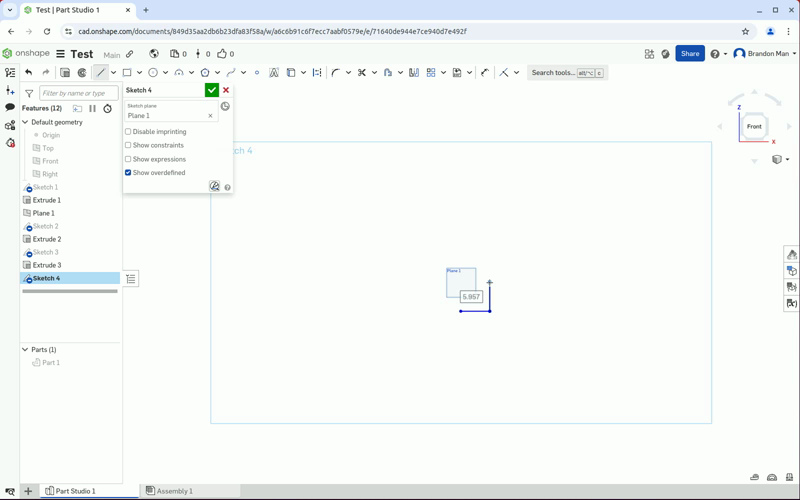
key_down(shift)
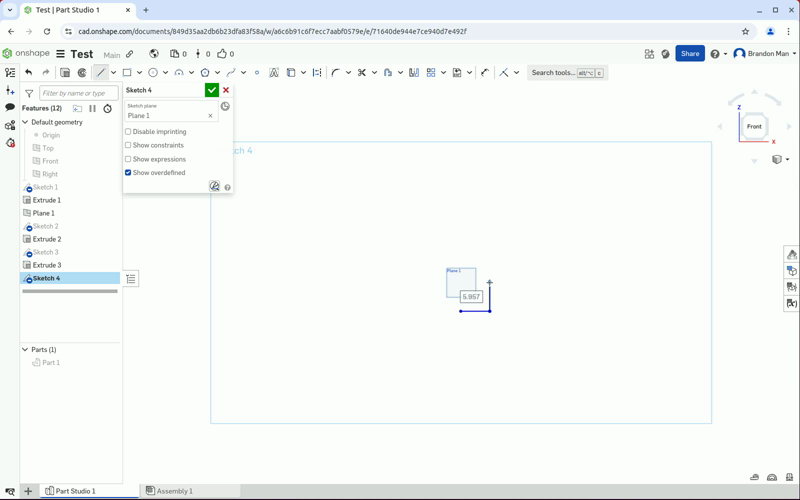
mouse_move(519, 282)
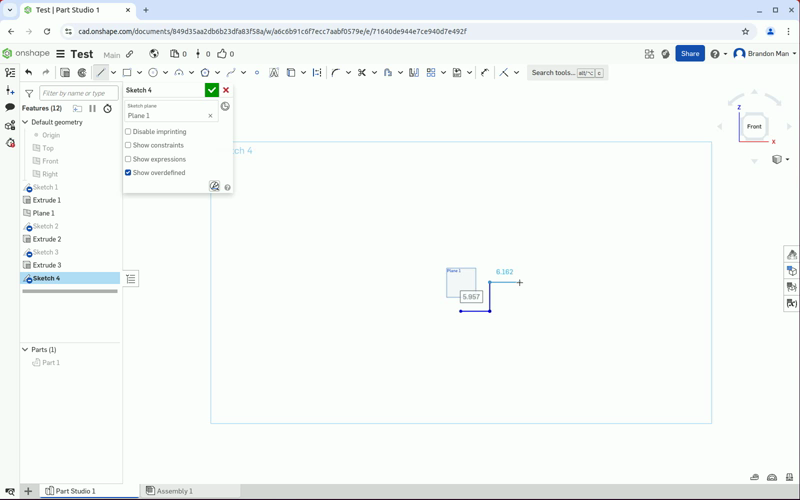
mouse_move(460, 282)
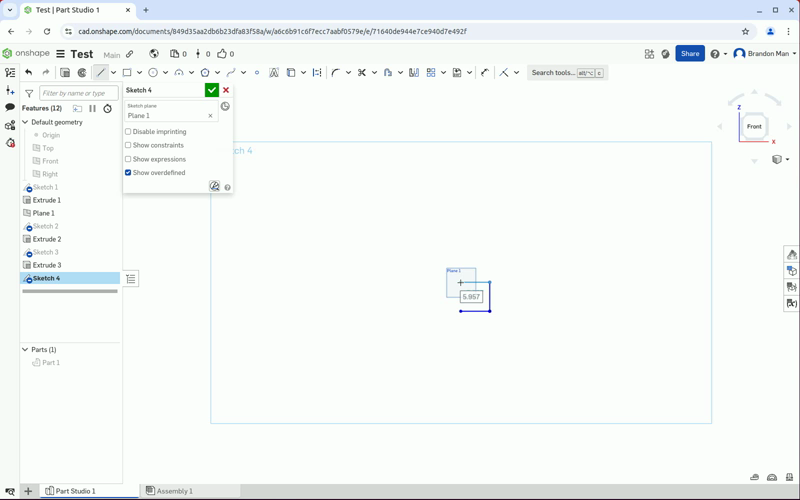
click(460, 282)
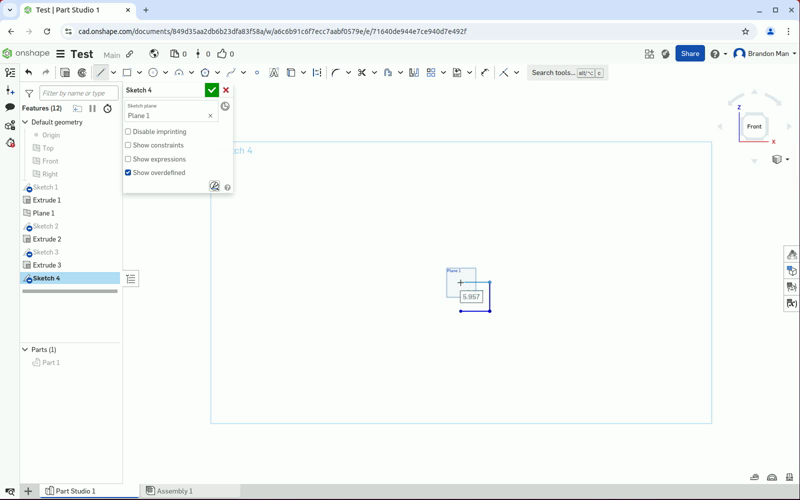
key_up(shift)
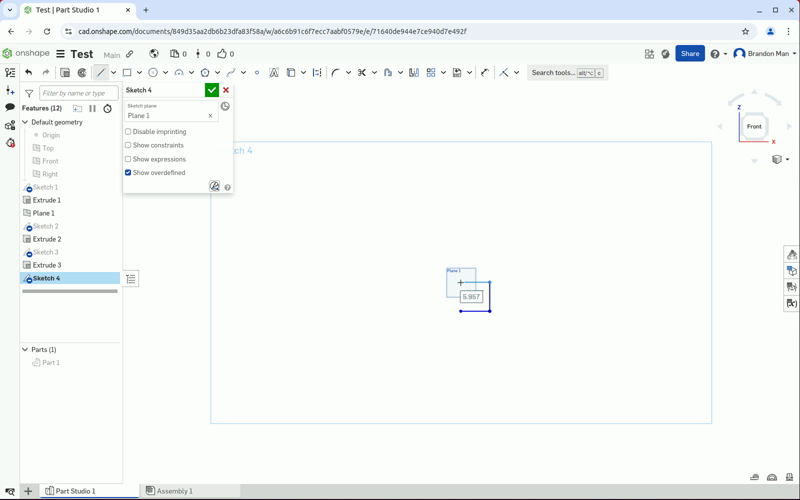
mouse_move(490, 282)
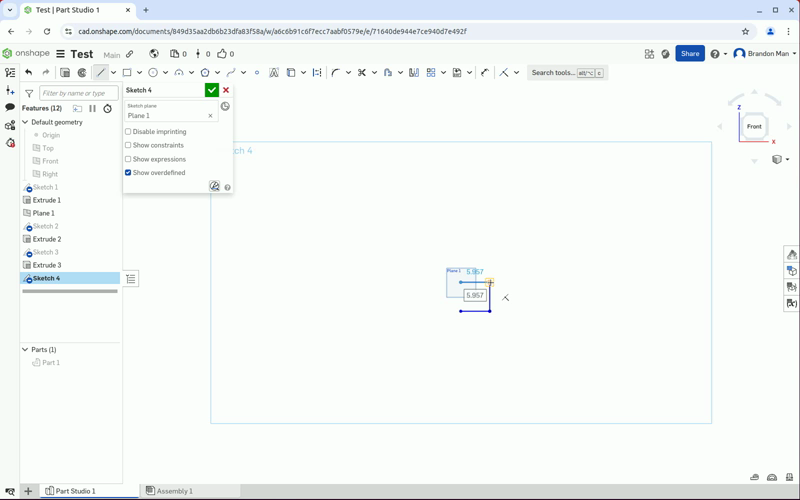
key_down(shift)
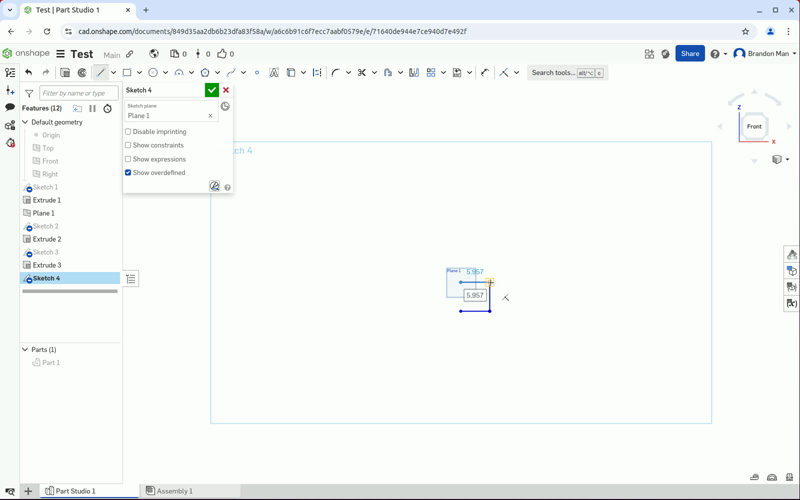
mouse_move(460, 311)
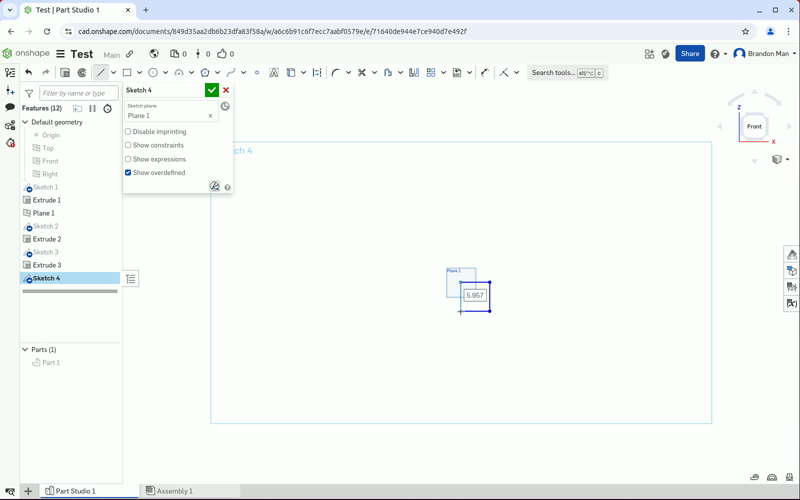
key_up(shift)
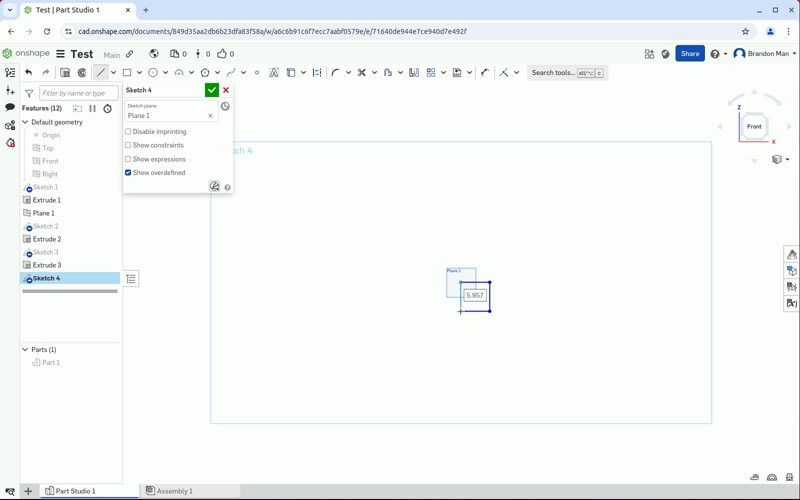
click(460, 311)
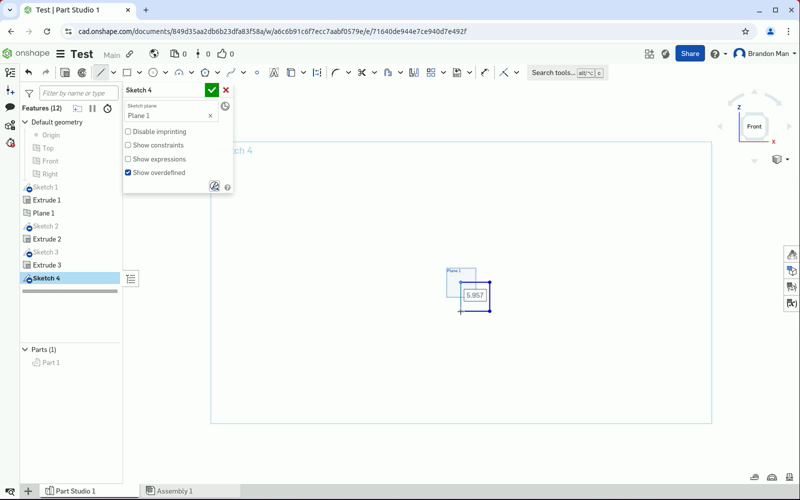
key(esc)
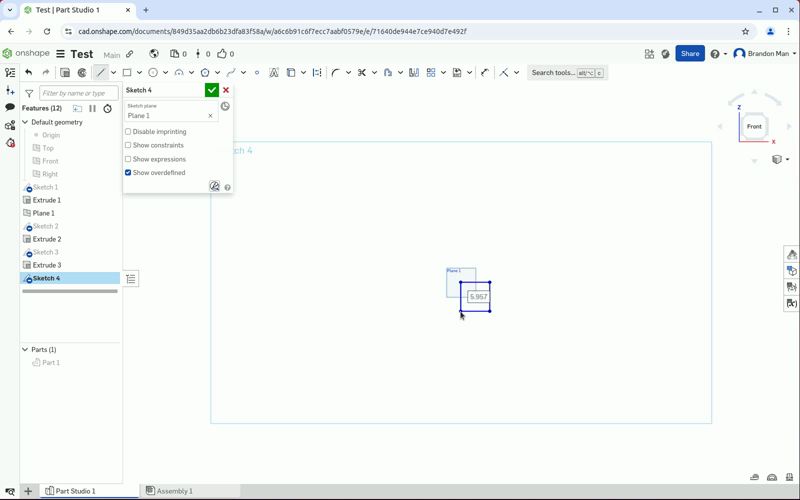
mouse_move(484, 288)
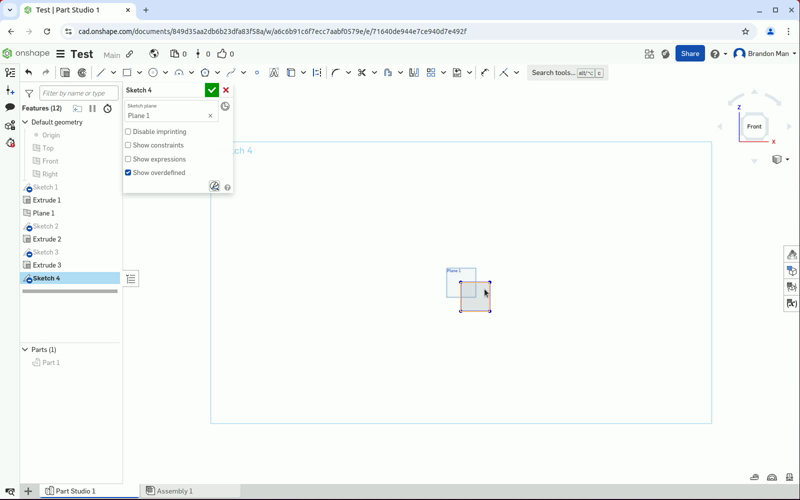
scroll(6)
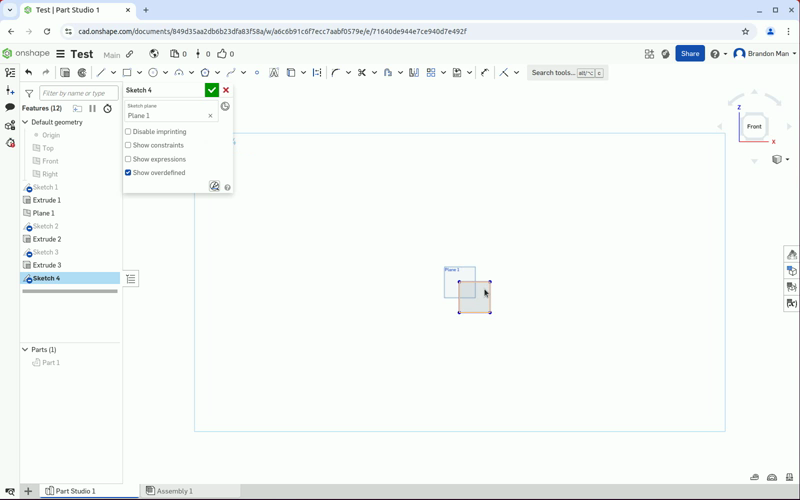
scroll(6)
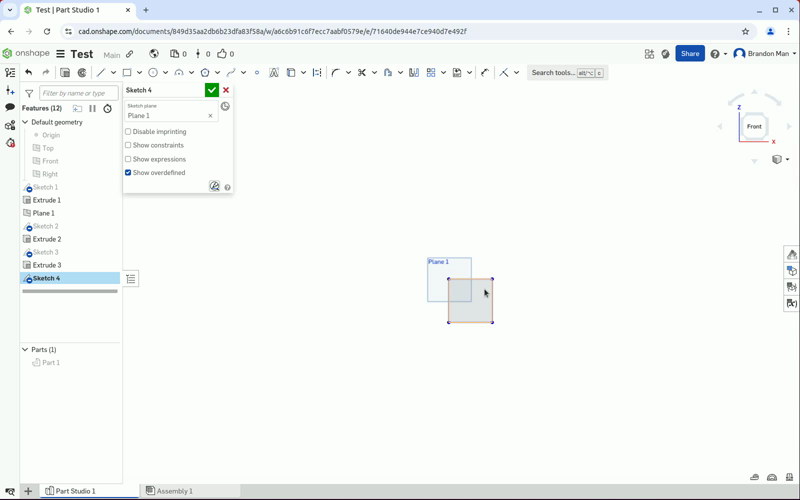
scroll(6)
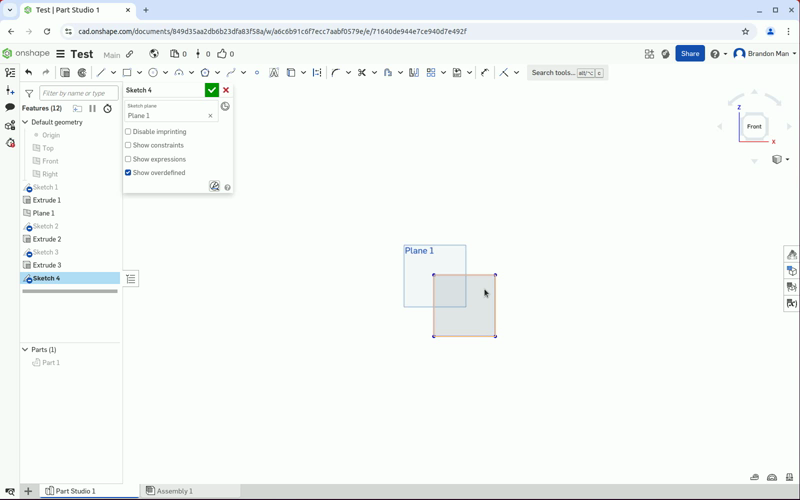
scroll(6)
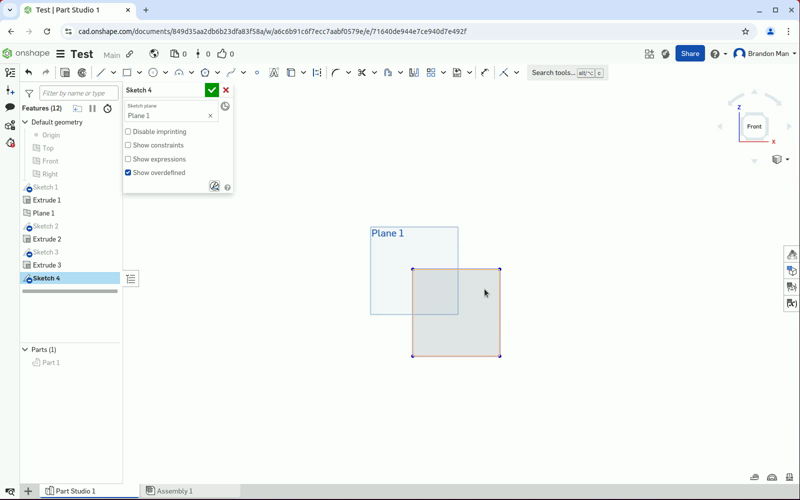
scroll(6)
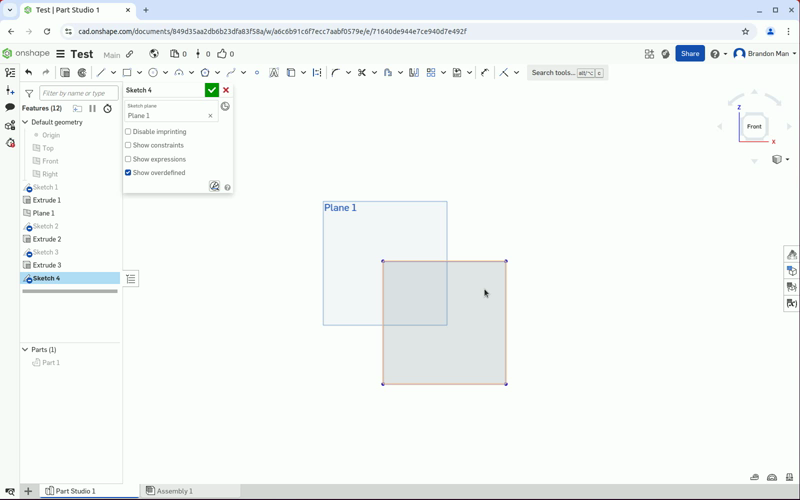
scroll(6)
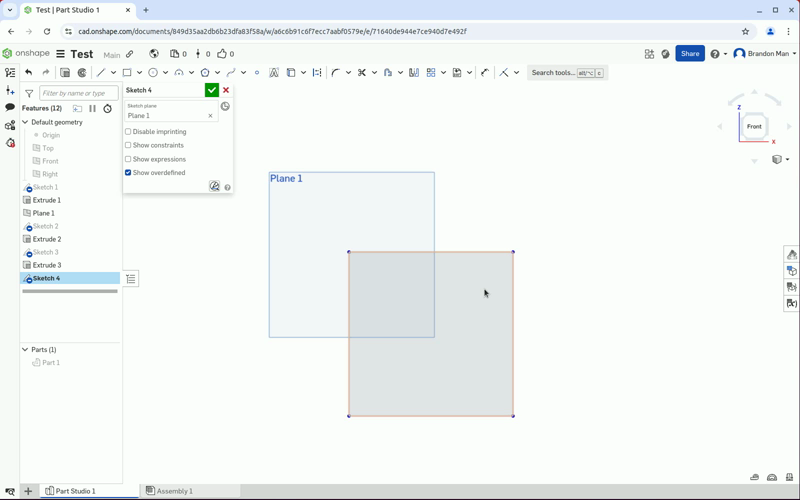
scroll(6)
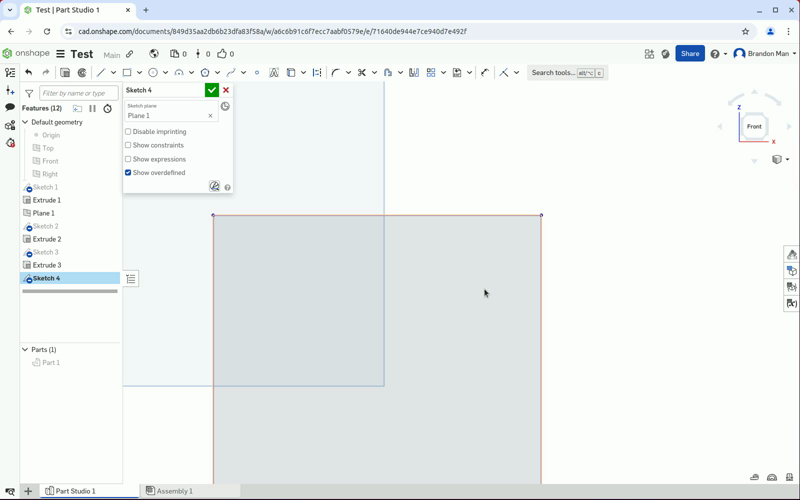
click(484, 288)
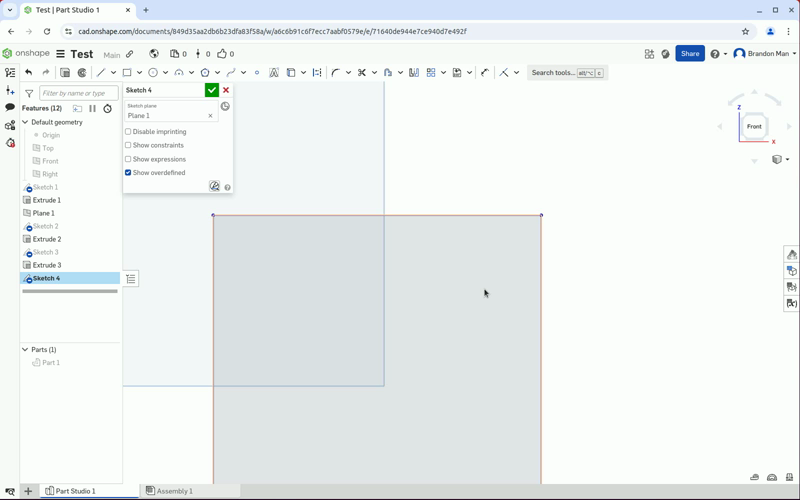
scroll(-6)
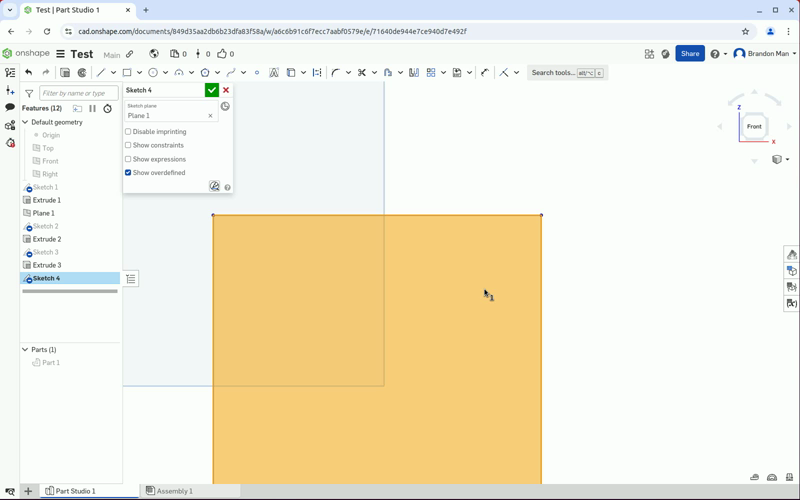
scroll(-6)
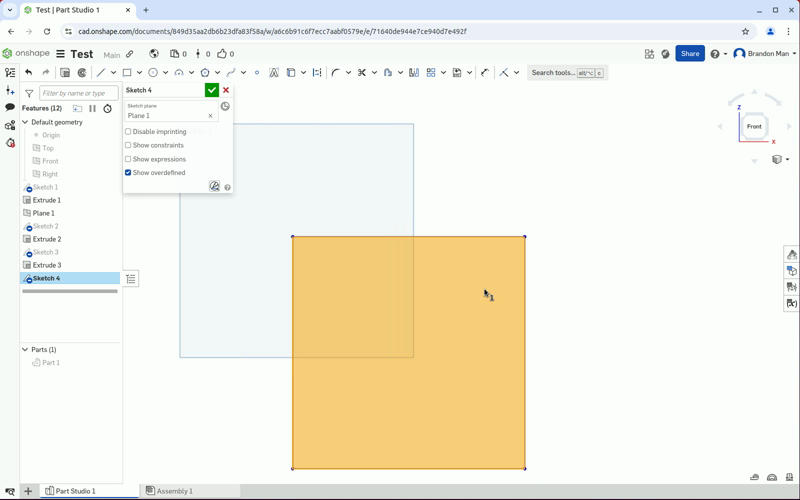
scroll(-6)
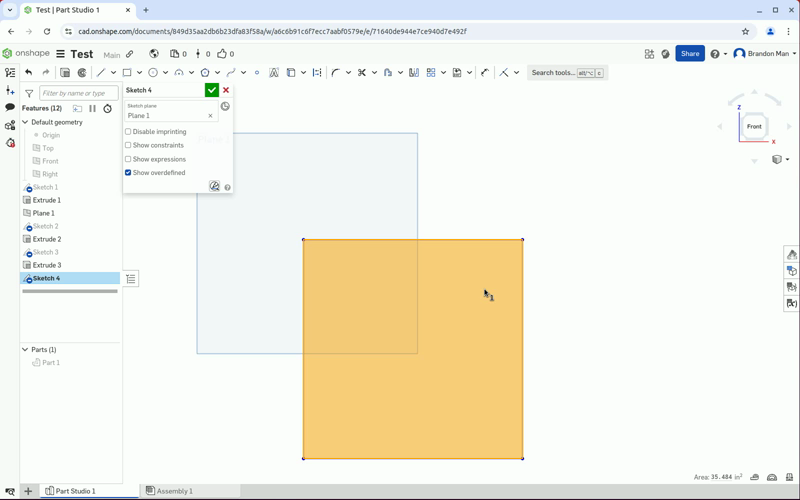
scroll(-6)
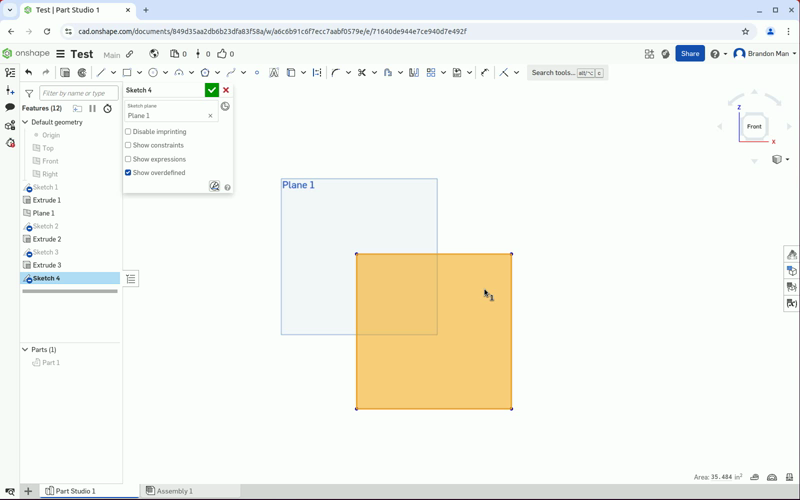
scroll(-6)
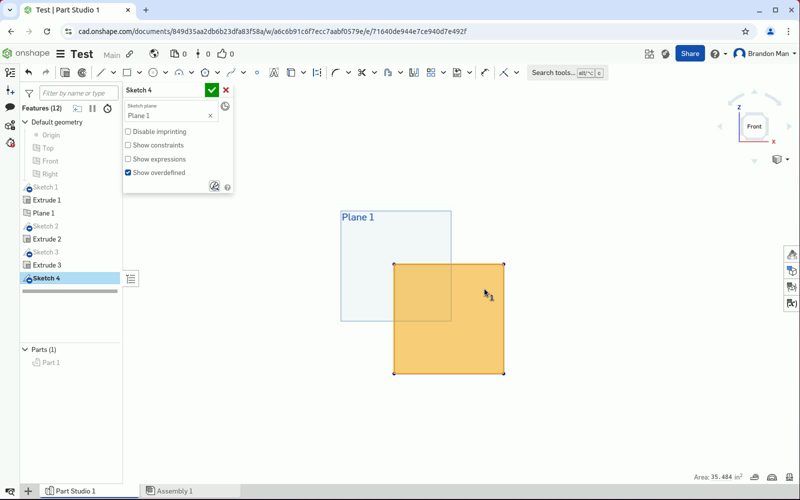
scroll(-6)
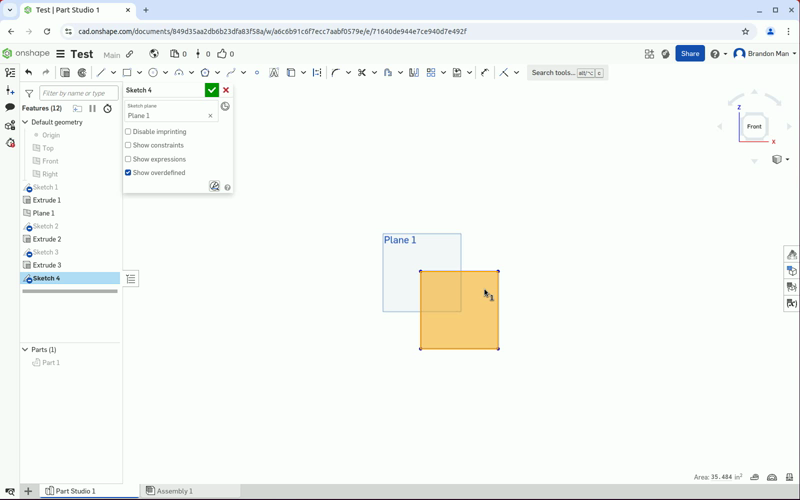
scroll(-6)
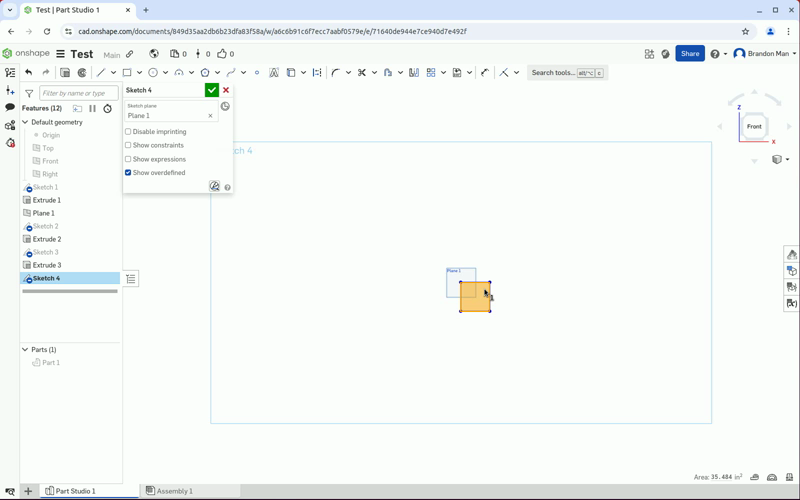
mouse_move(73, 352)
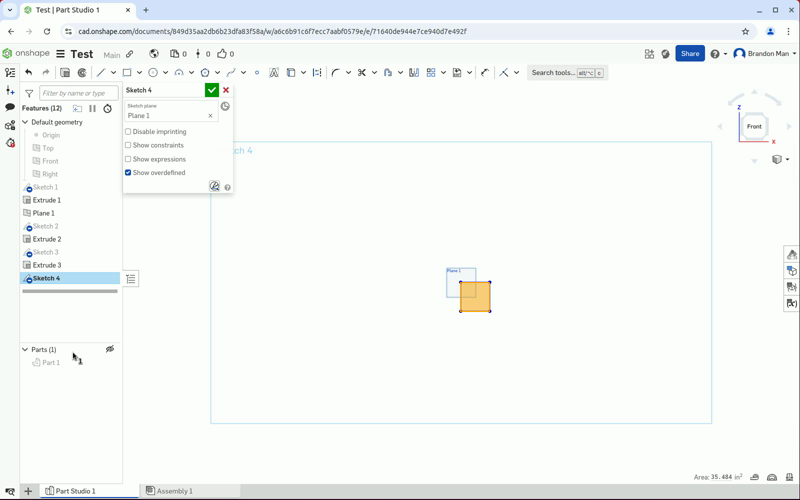
key(shift+y)
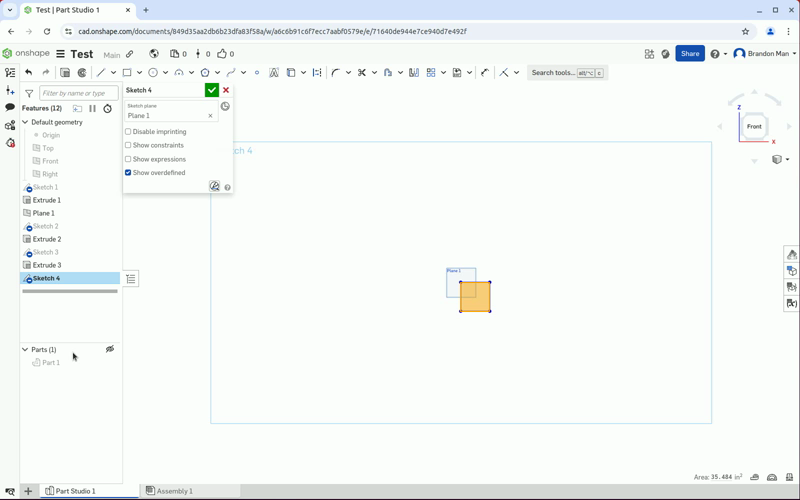
key(shift+e)
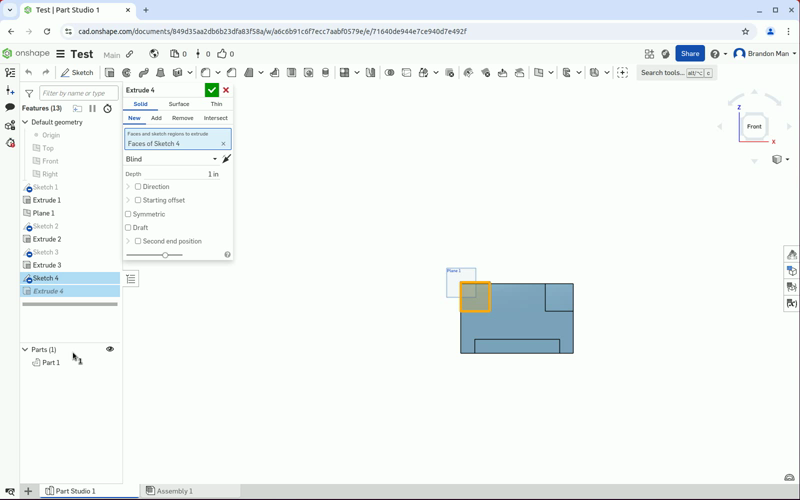
mouse_move(143, 106)
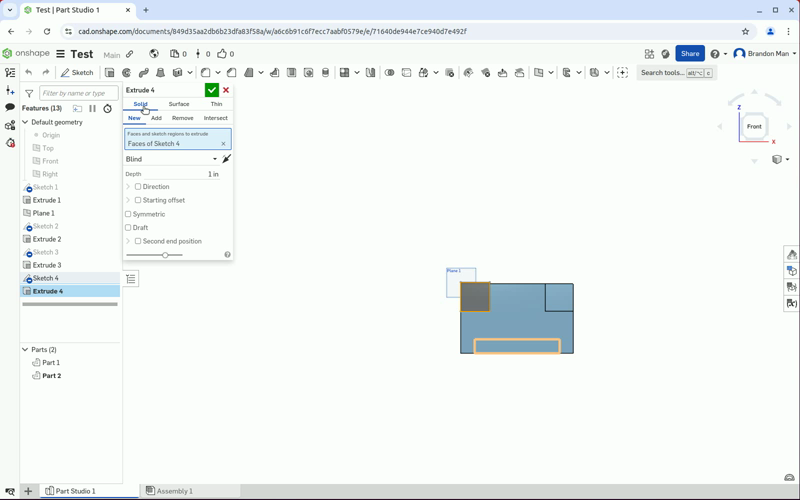
click(143, 106)
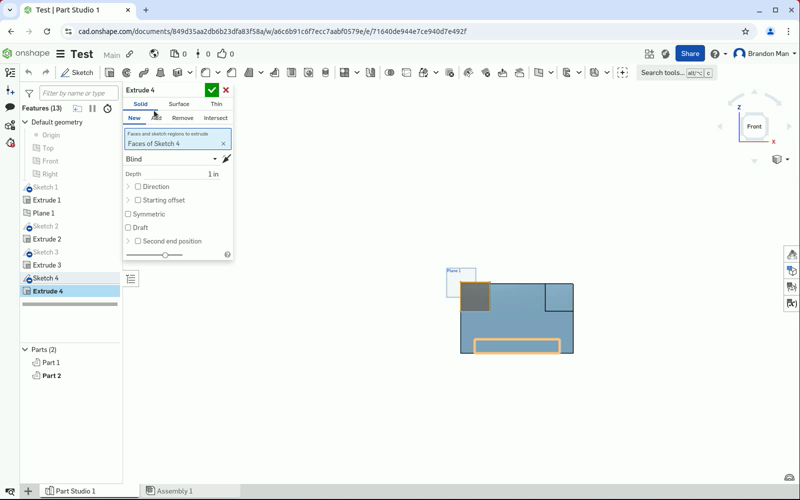
mouse_move(186, 120)
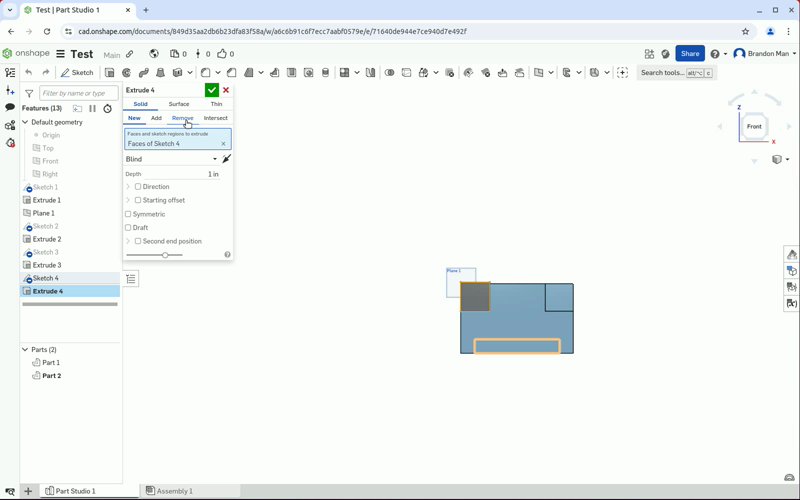
click(186, 120)
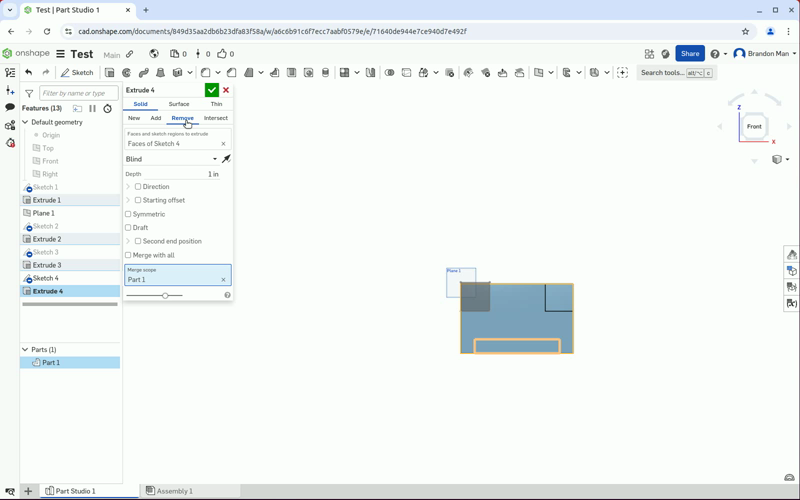
key(tab, 4)
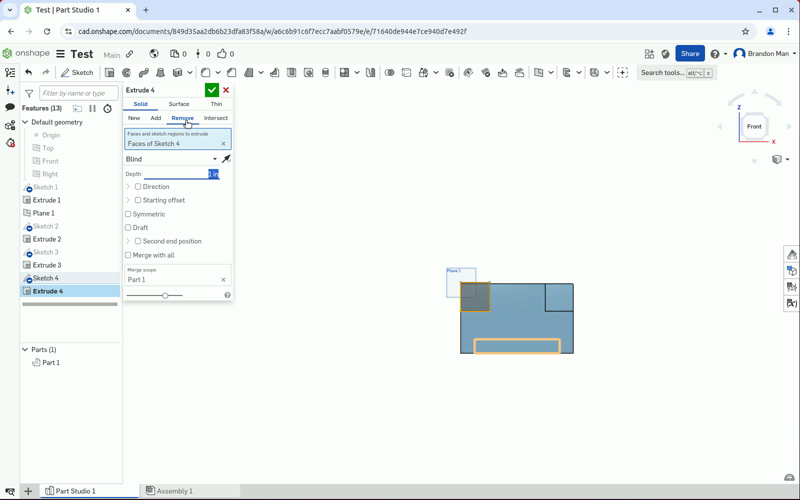
text(14.443)
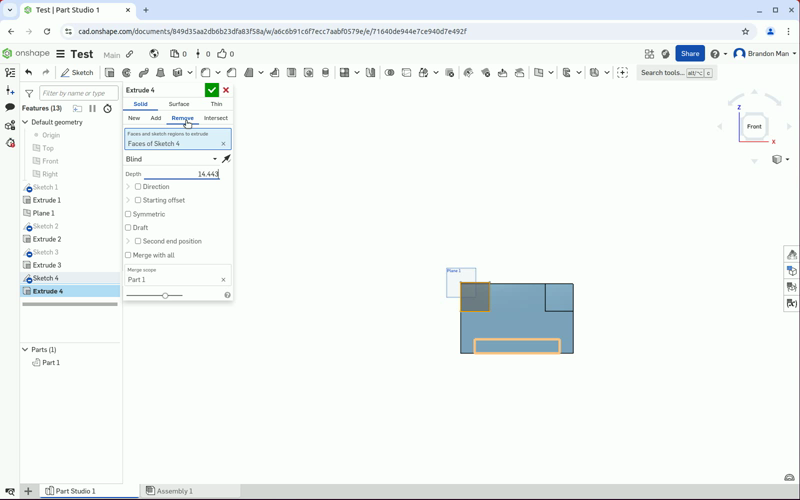
key(tab, 6)
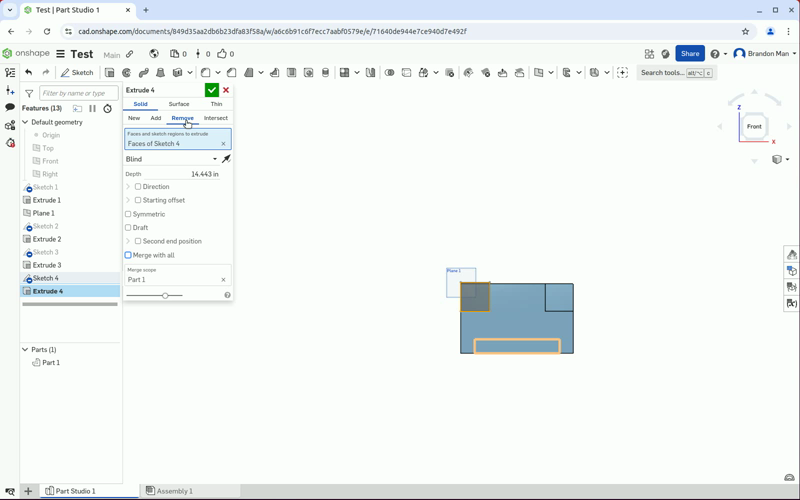
key(space)
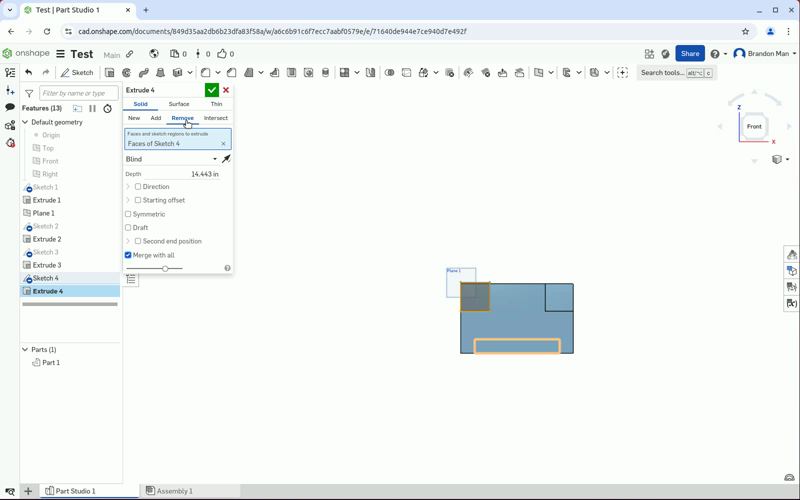
key(enter)
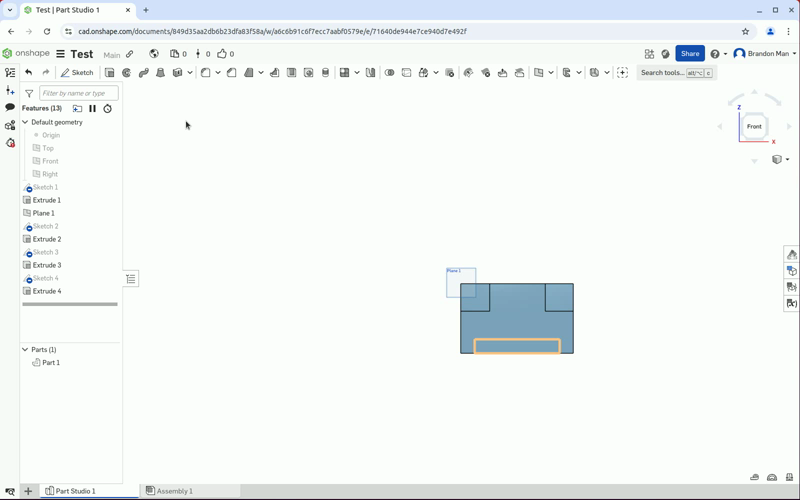
key(shift+h)
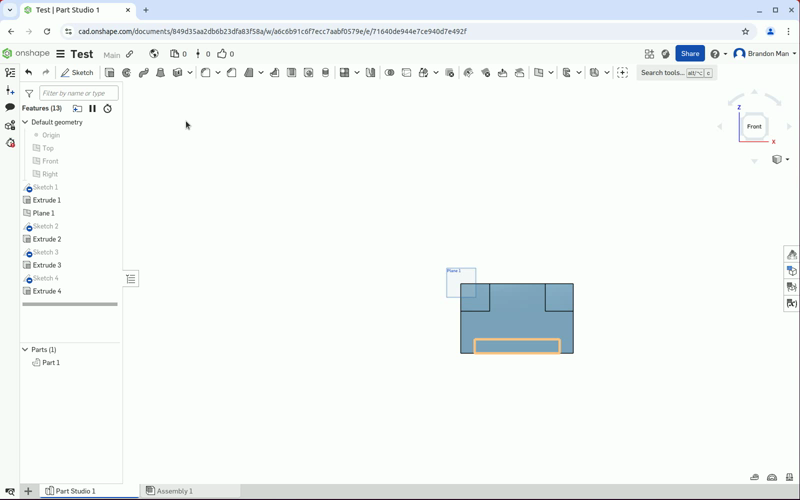
key(shift+h)
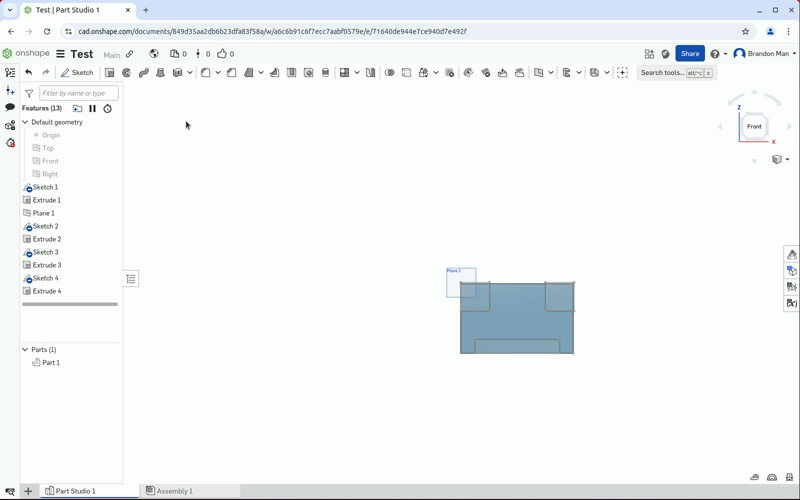
key(shift+7)
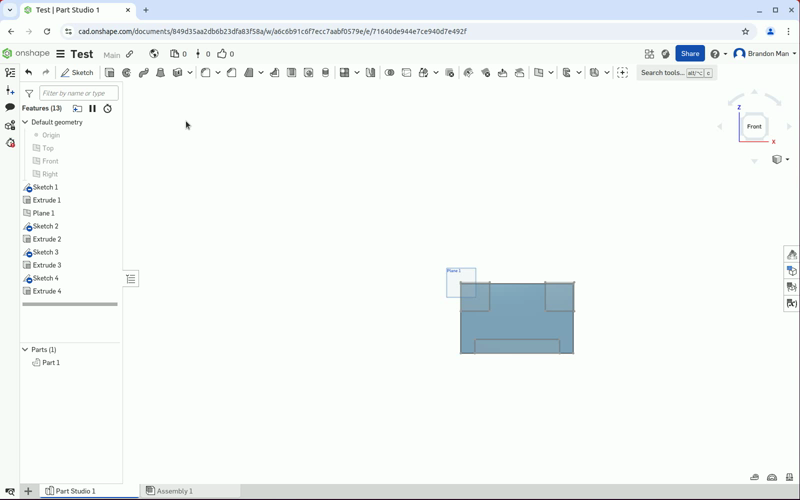
key(left, 2)
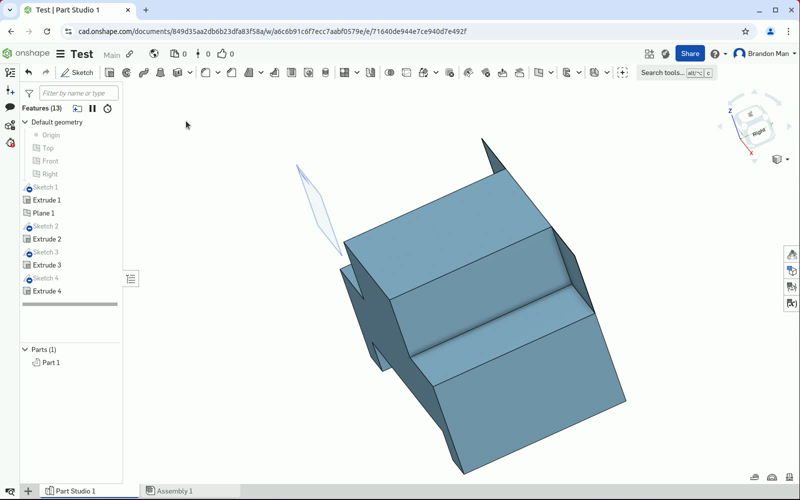
key(down, 2)
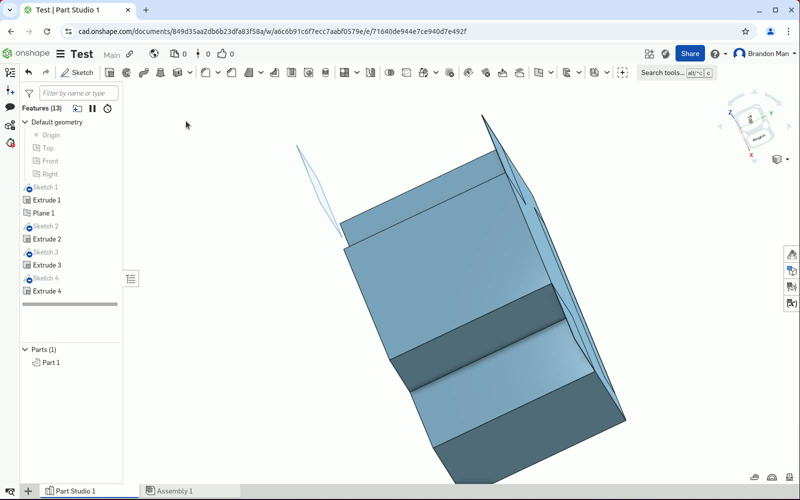
key(up, 2)
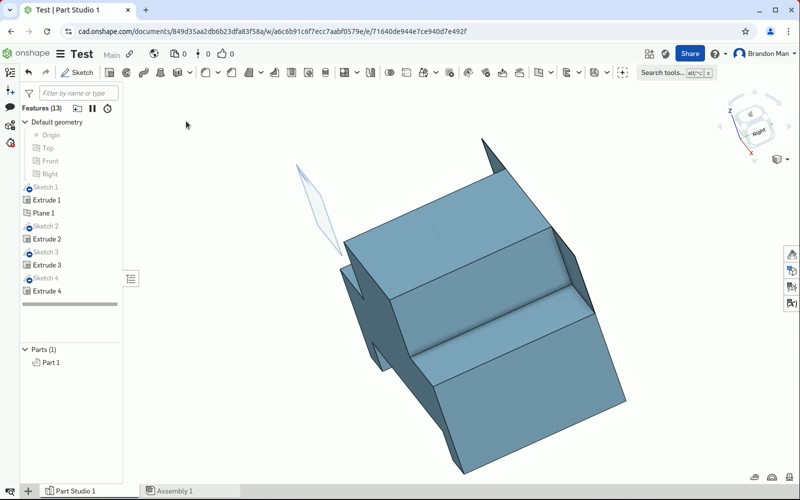
key(right, 2)
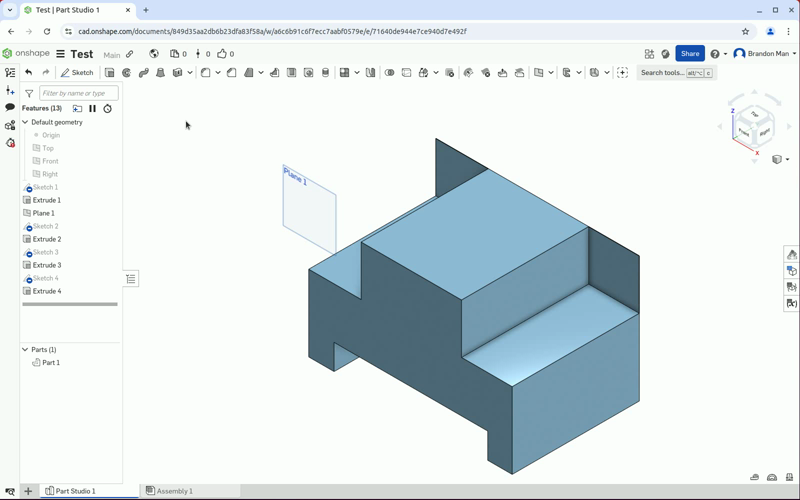
mouse_move(73, 189)
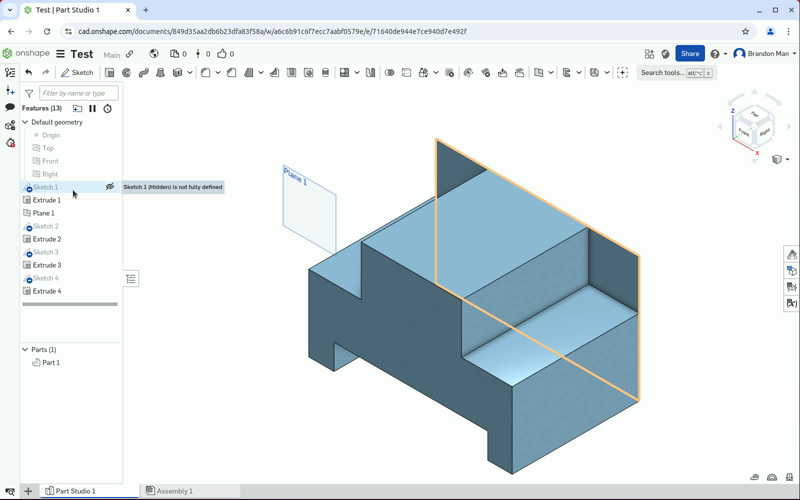
click(73, 189)